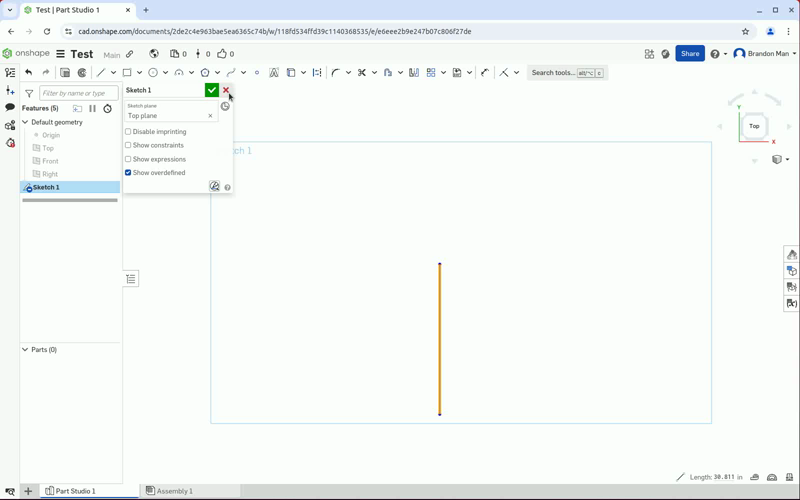
key(shift+h)
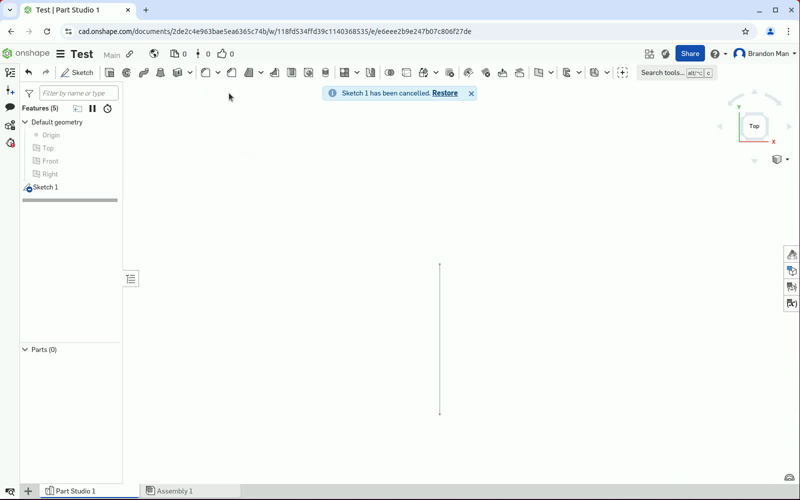
key(shift+s)
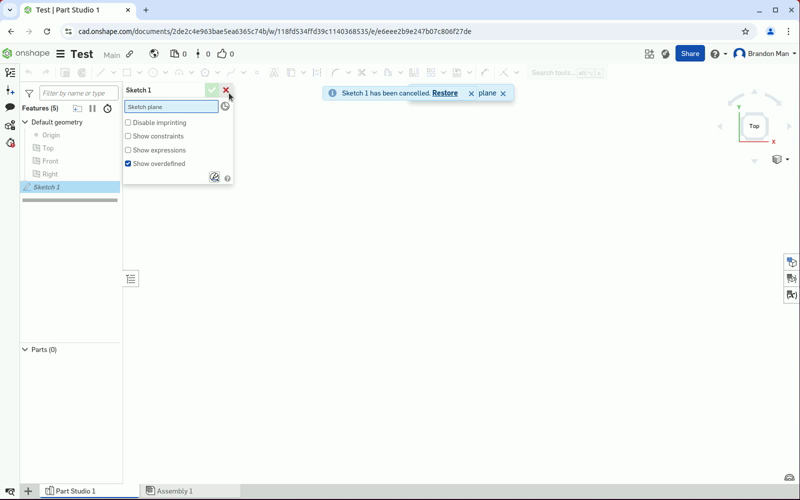
mouse_move(73, 150)
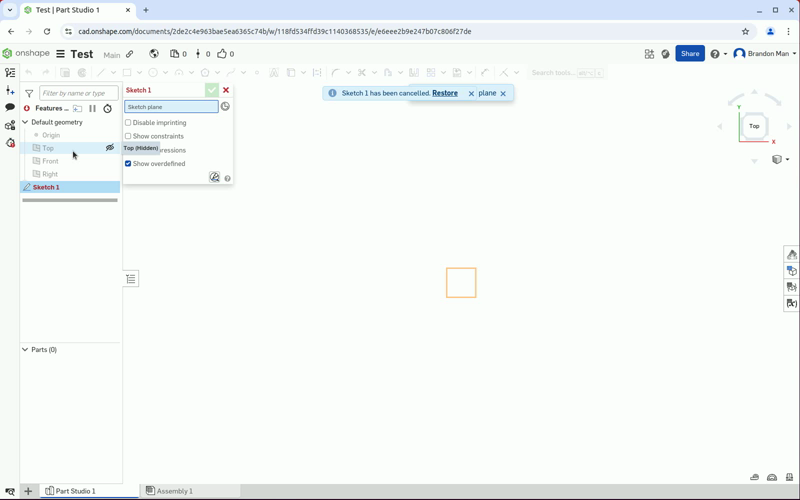
click(73, 150)
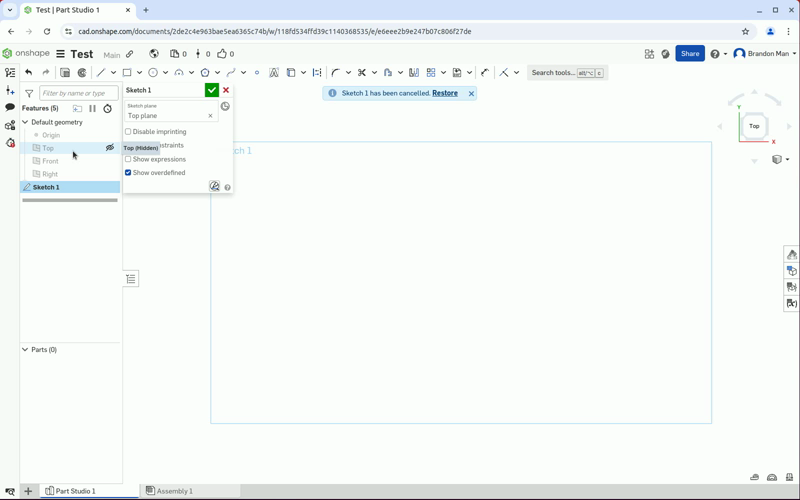
mouse_move(73, 352)
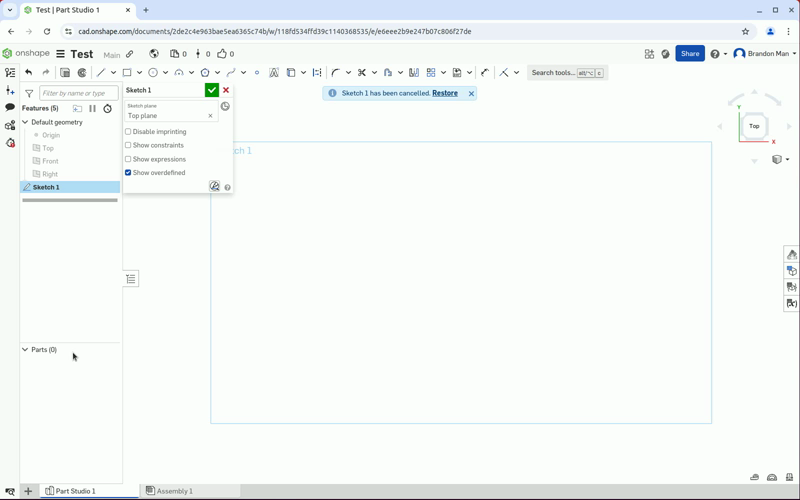
key(y)
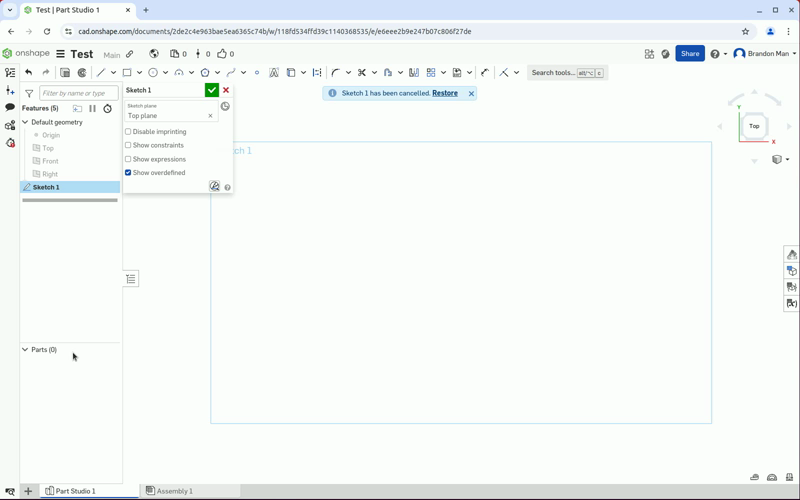
key(l)
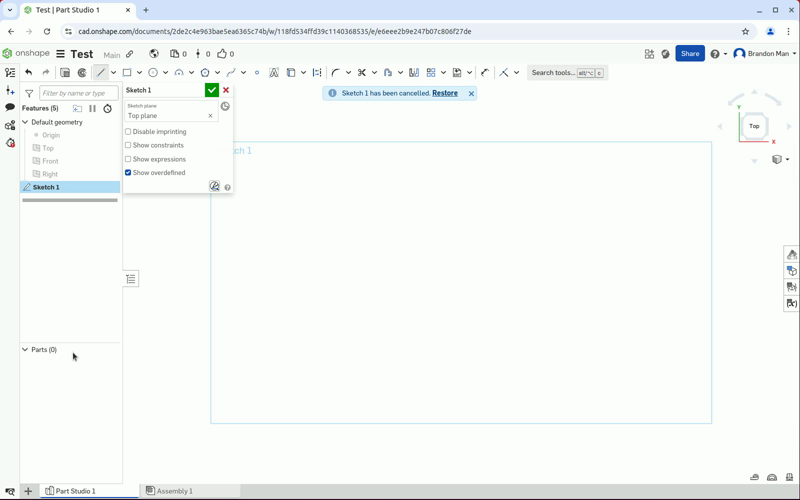
key_down(shift)
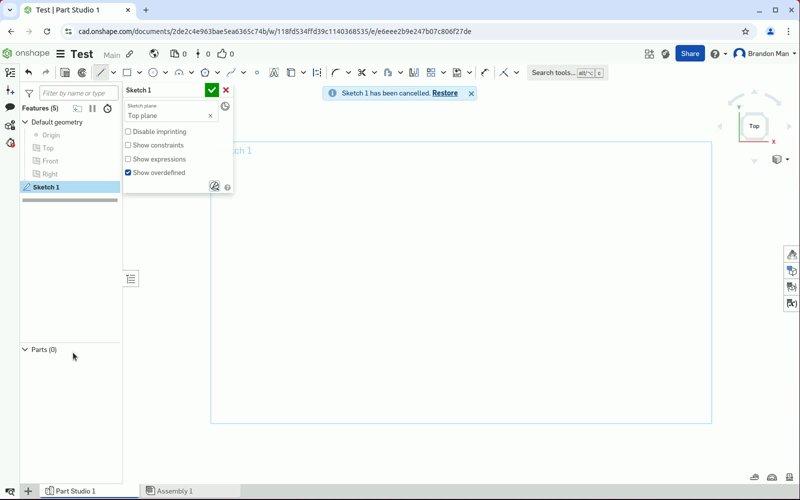
mouse_move(348, 253)
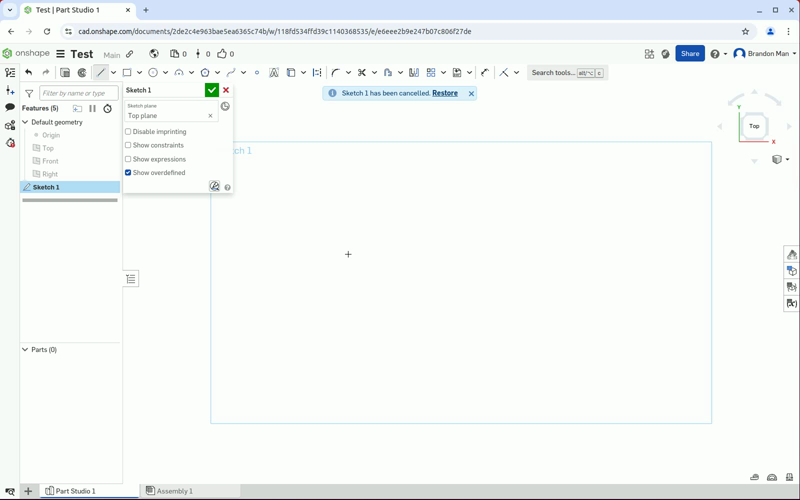
click(348, 253)
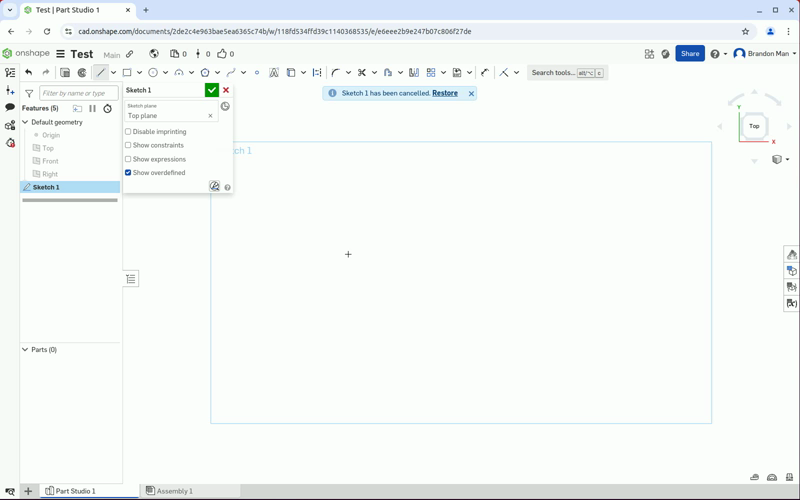
key_up(shift)
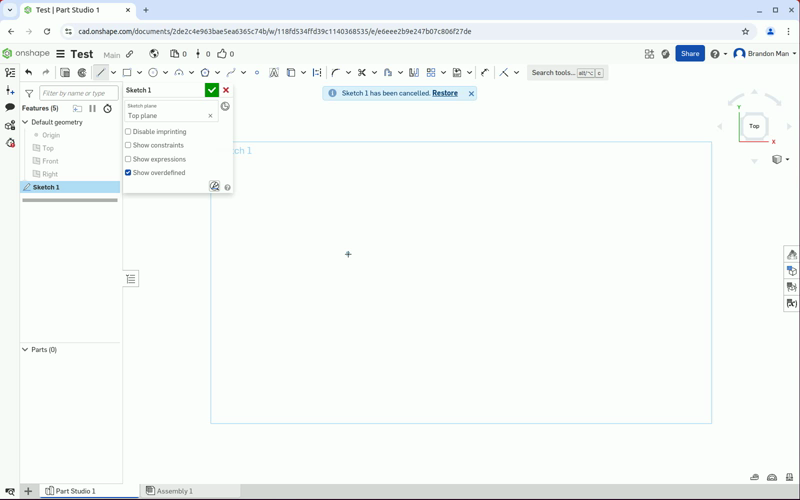
key_down(shift)
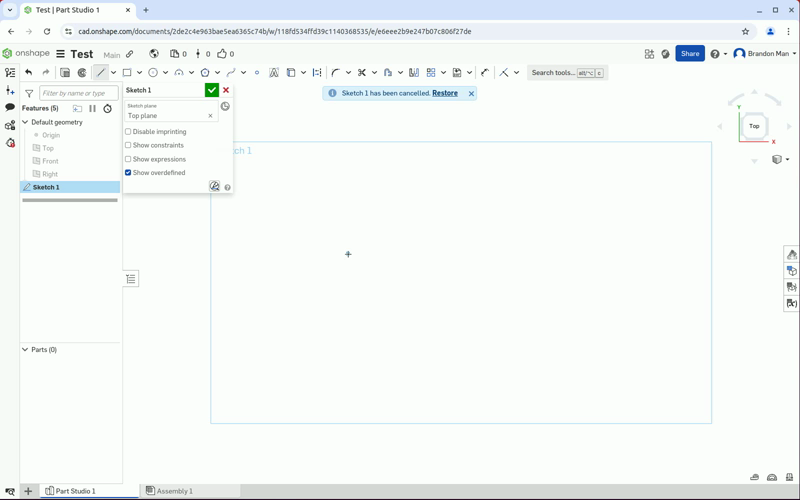
mouse_move(492, 253)
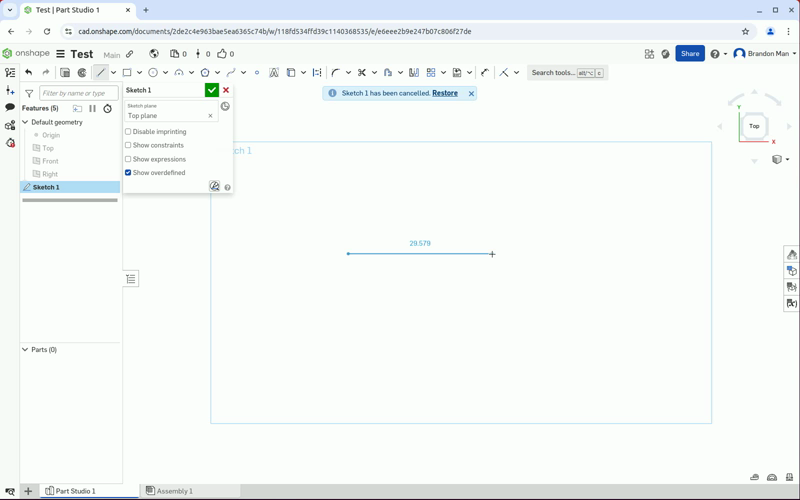
click(492, 253)
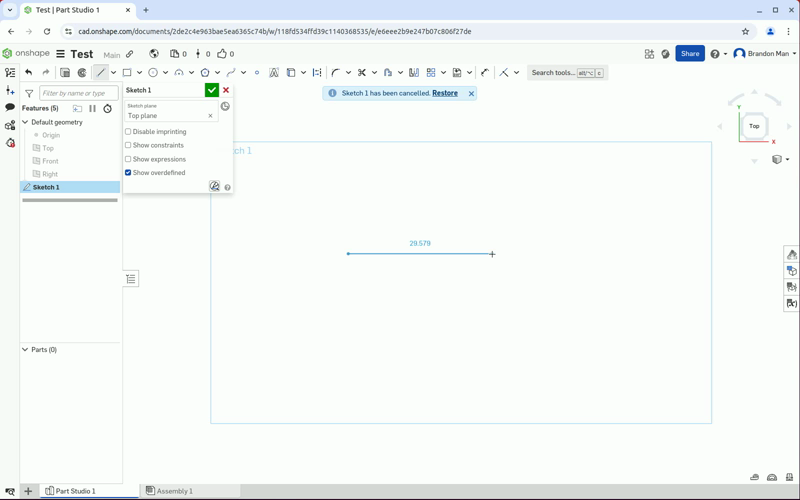
key_up(shift)
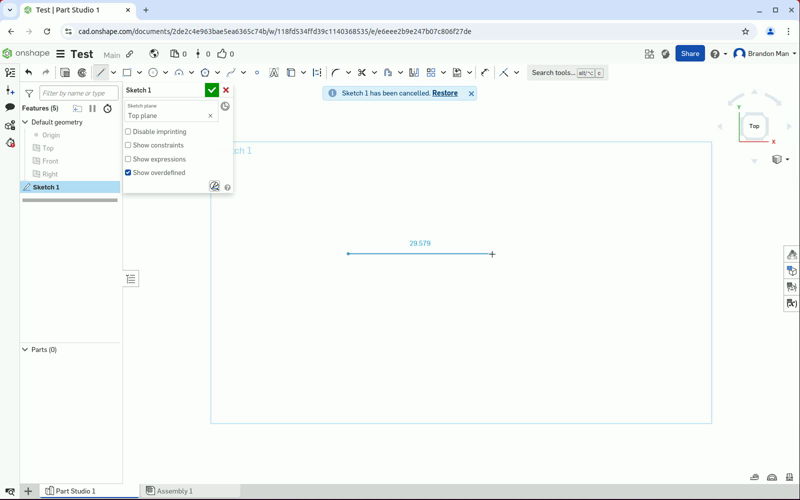
key_down(shift)
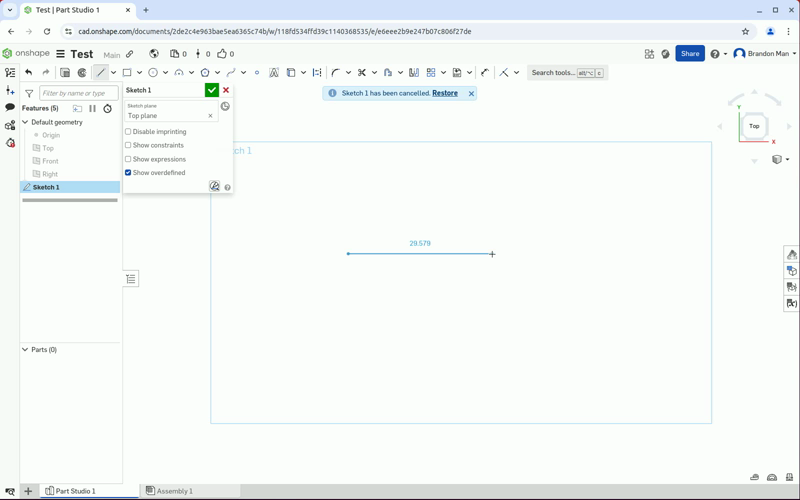
mouse_move(522, 253)
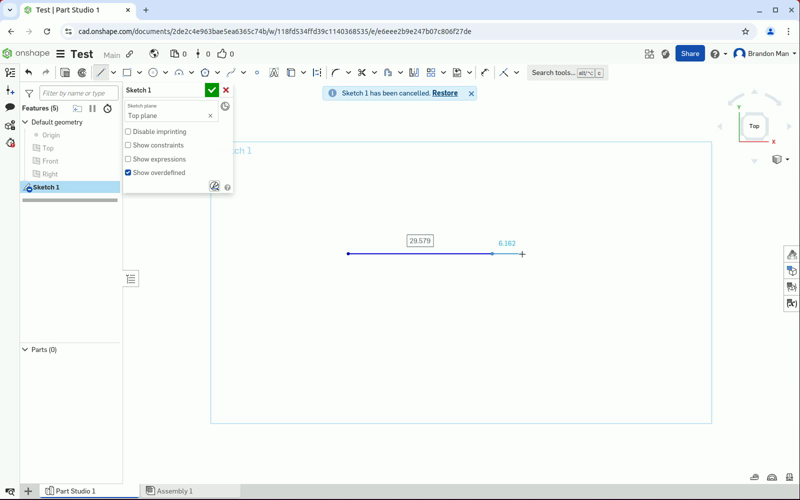
mouse_move(492, 217)
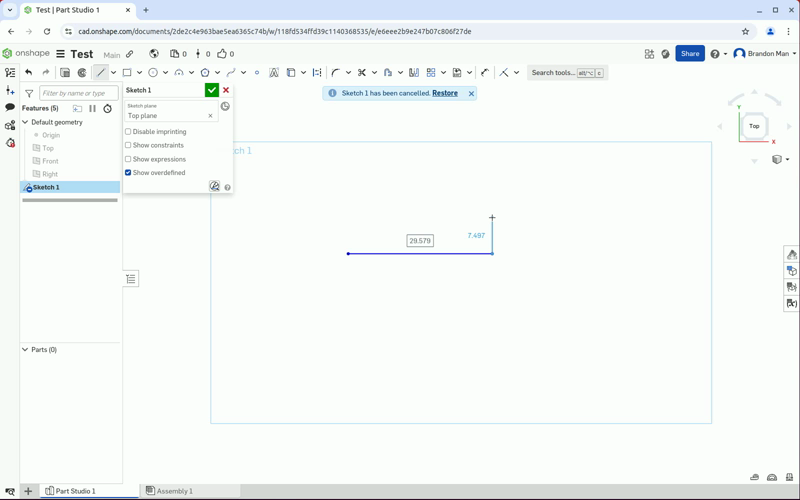
click(492, 217)
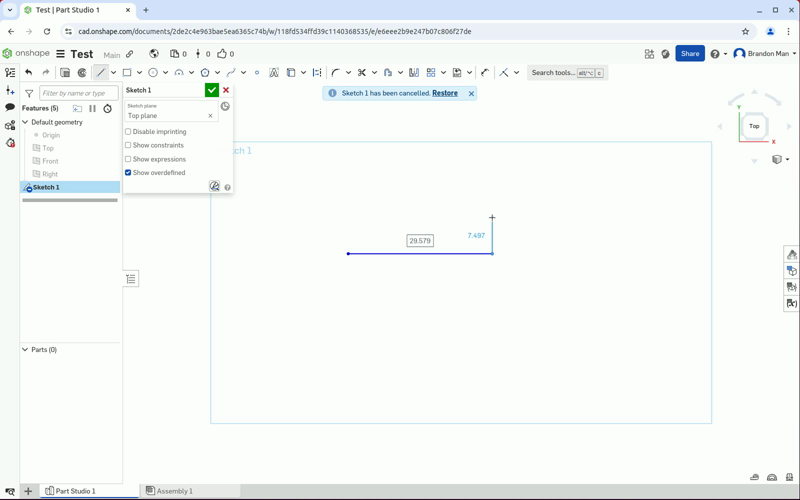
key_up(shift)
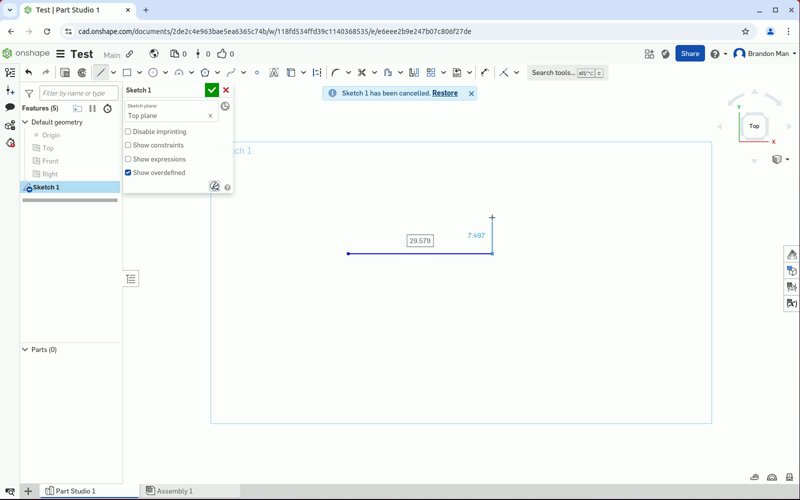
key_down(shift)
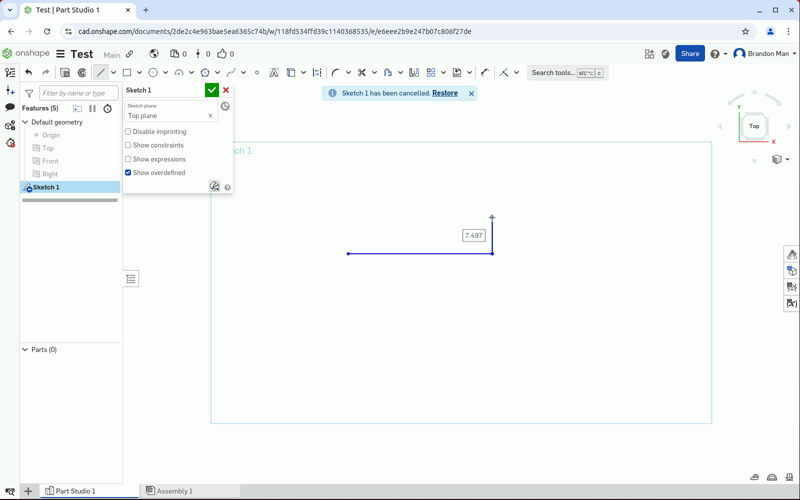
mouse_move(522, 217)
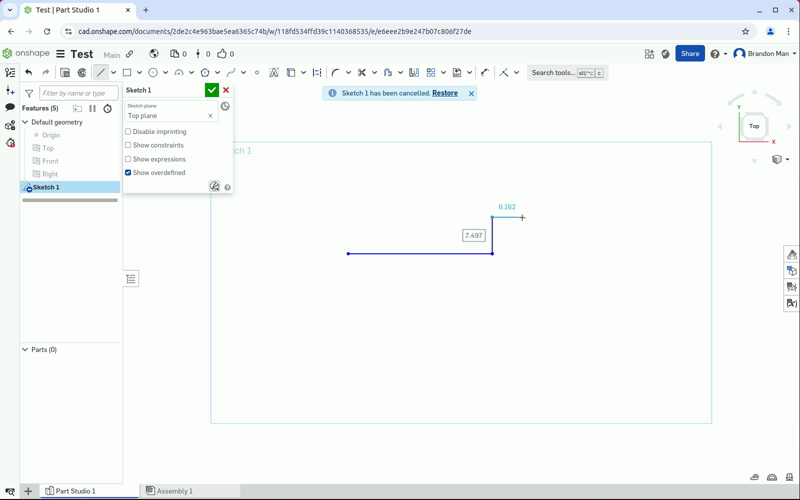
mouse_move(455, 217)
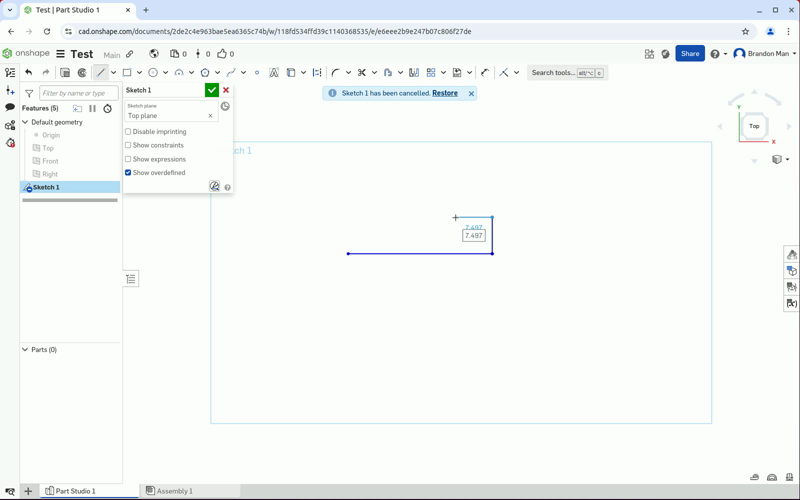
click(455, 217)
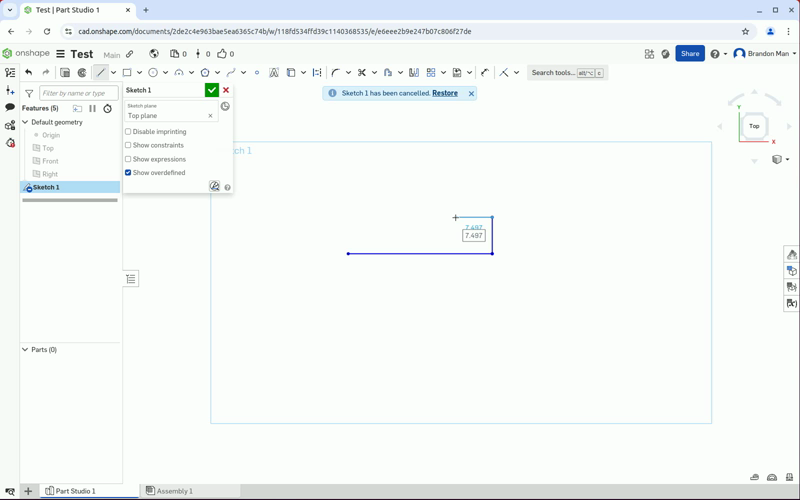
key_up(shift)
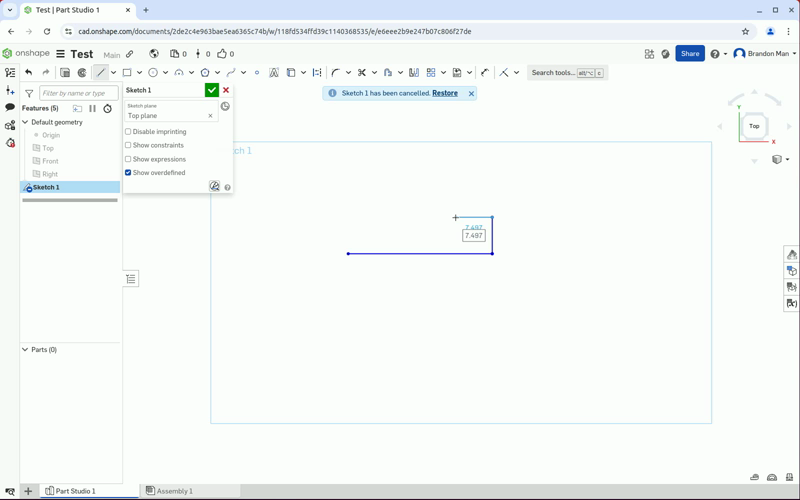
key_down(shift)
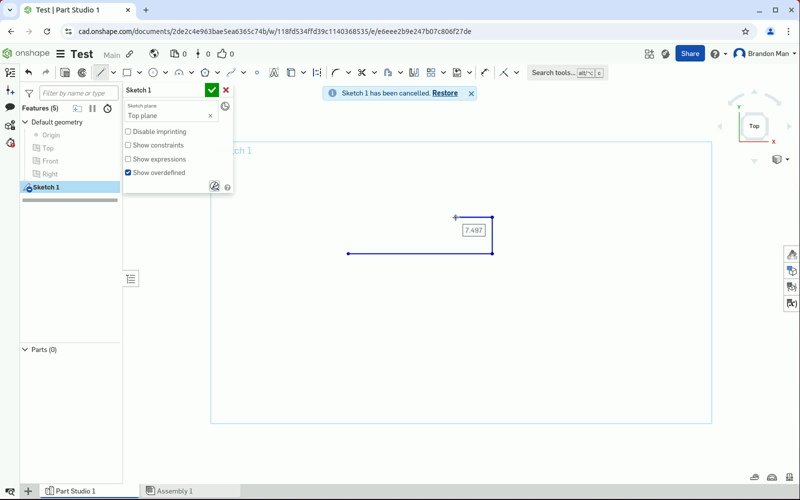
mouse_move(384, 217)
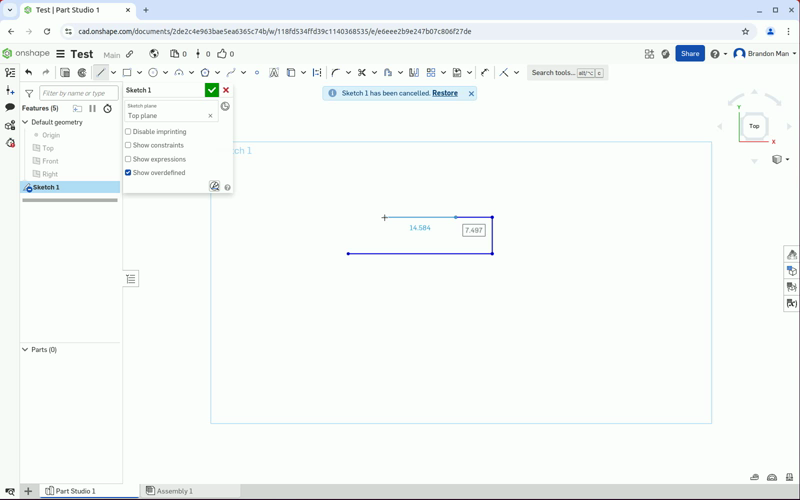
click(384, 217)
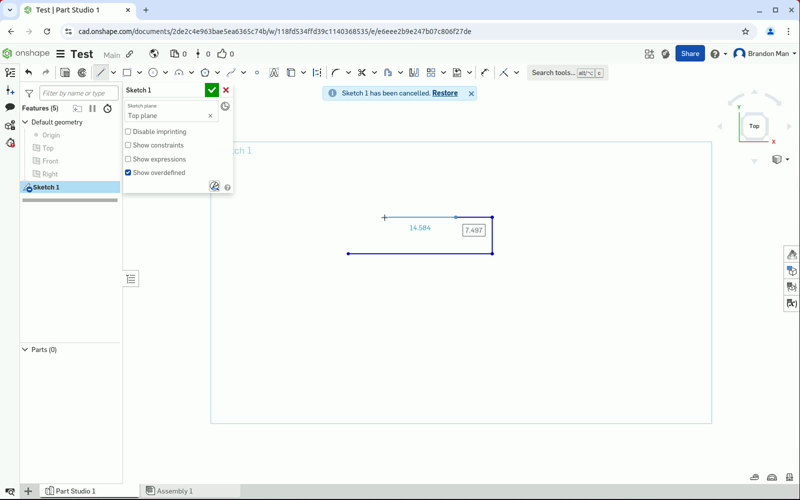
key_up(shift)
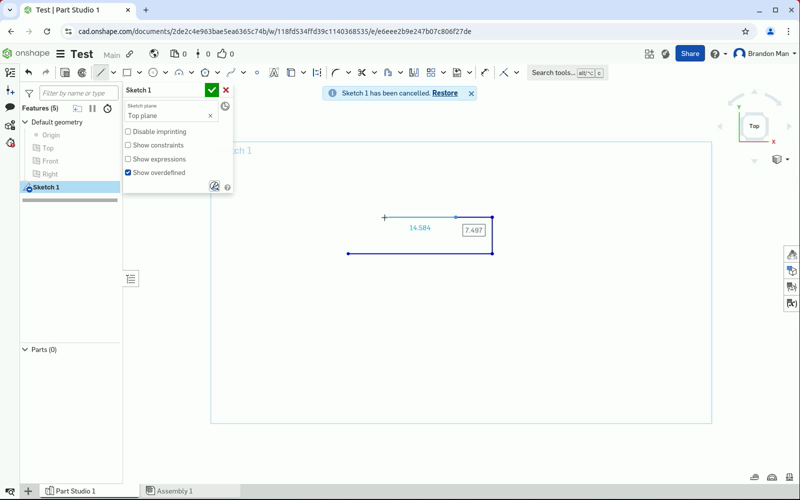
key_down(shift)
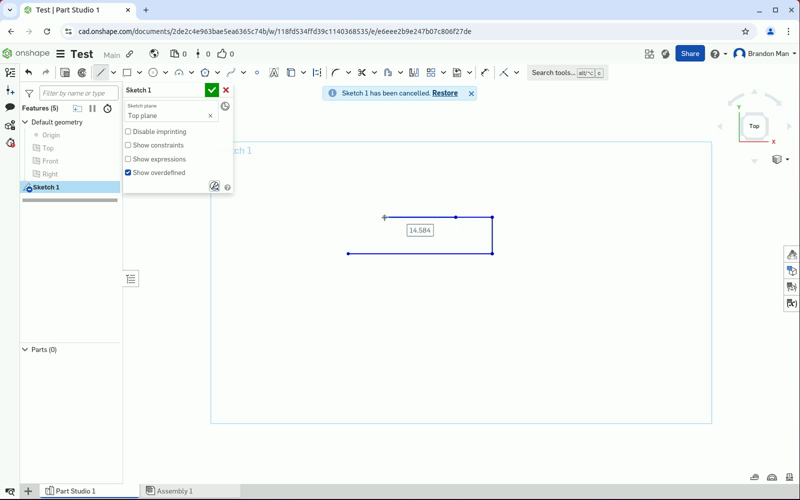
mouse_move(414, 217)
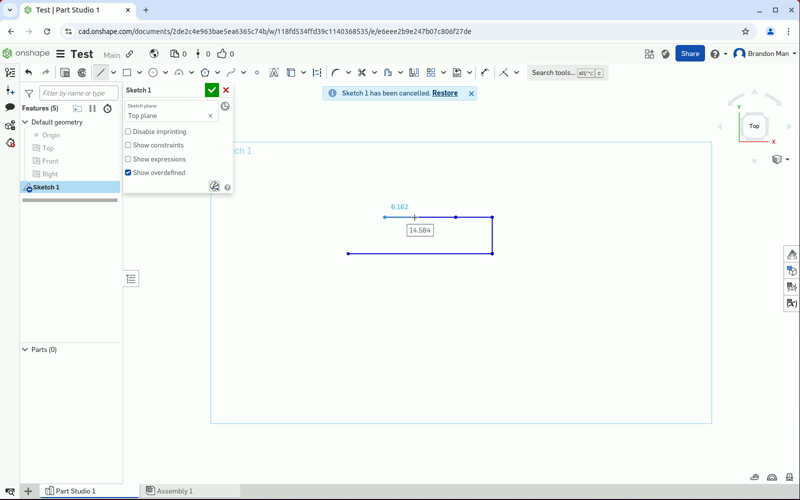
mouse_move(348, 217)
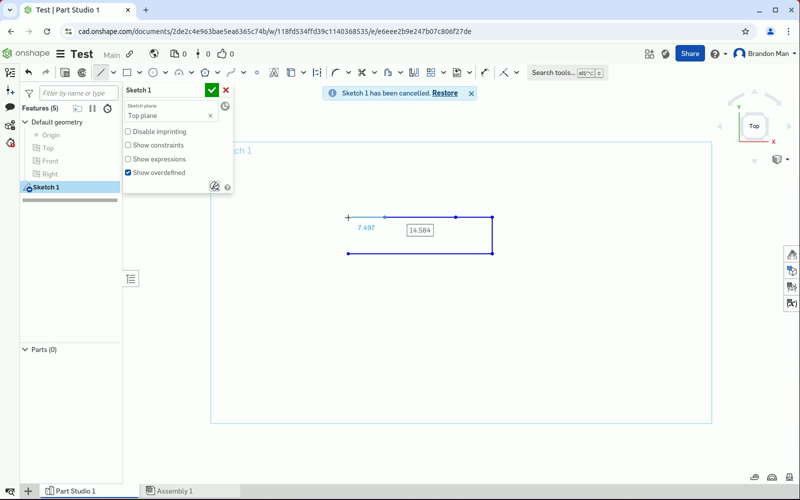
click(348, 217)
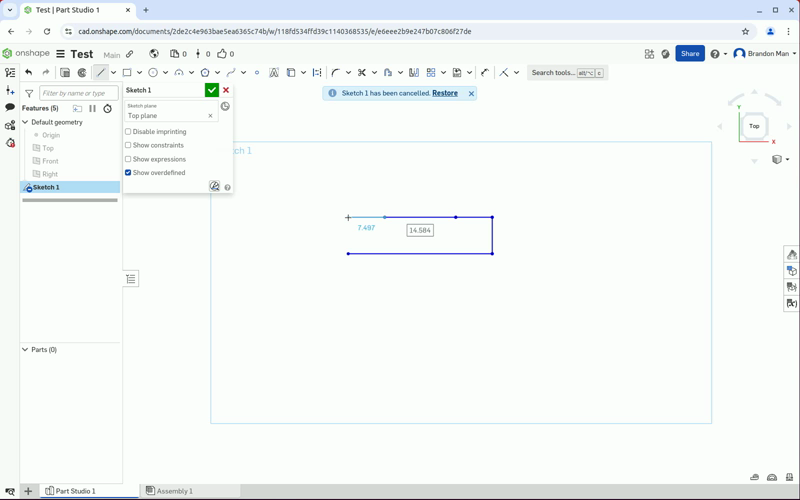
key_up(shift)
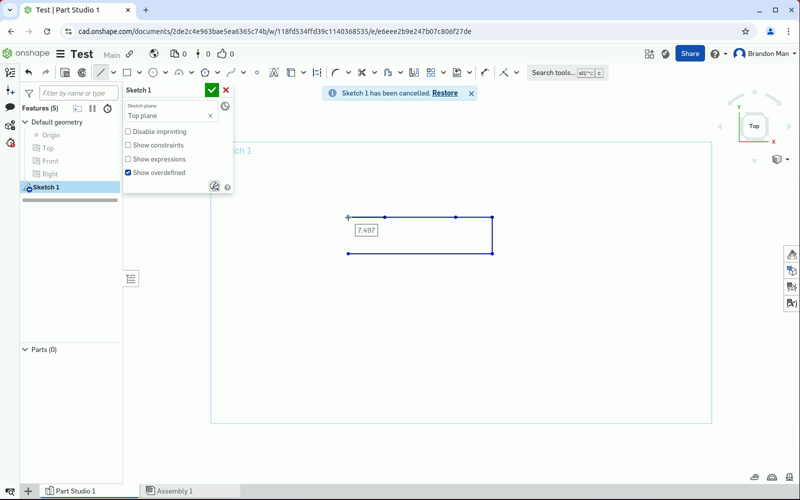
mouse_move(378, 217)
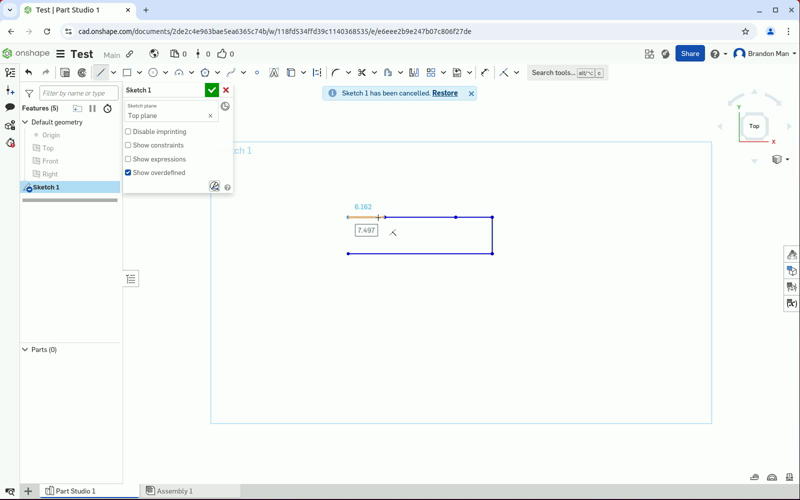
key_down(shift)
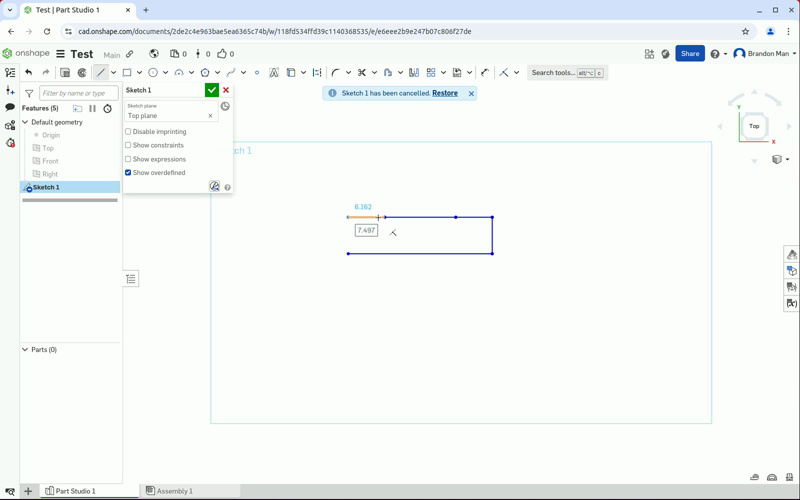
mouse_move(348, 253)
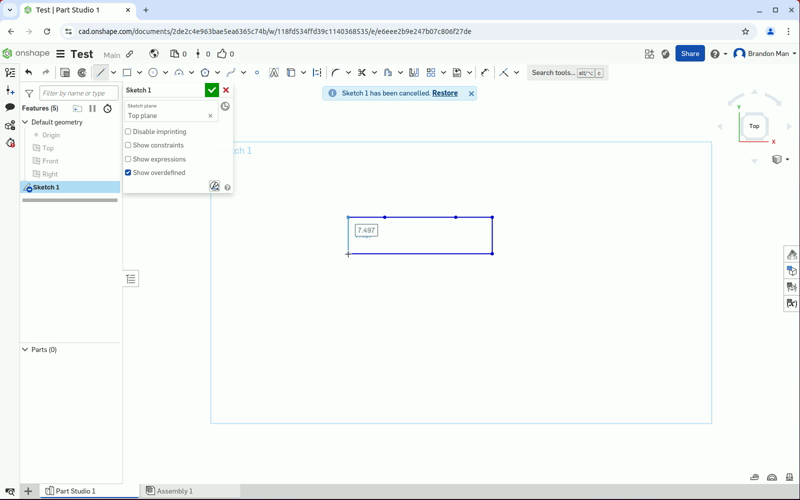
key_up(shift)
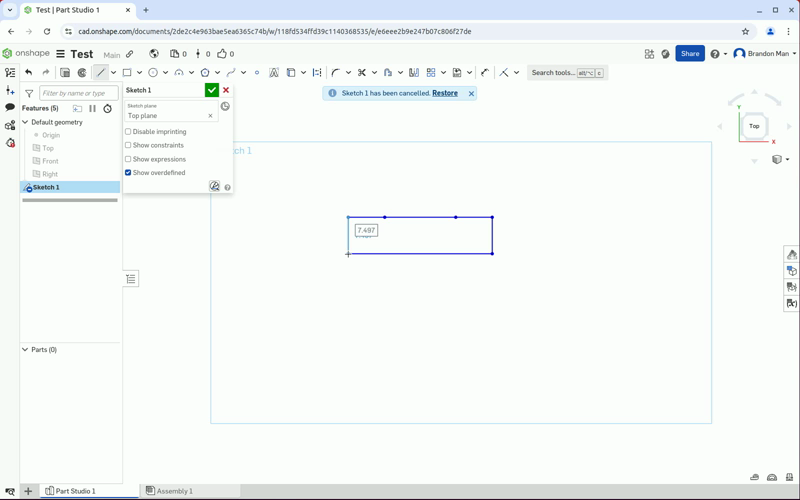
click(348, 253)
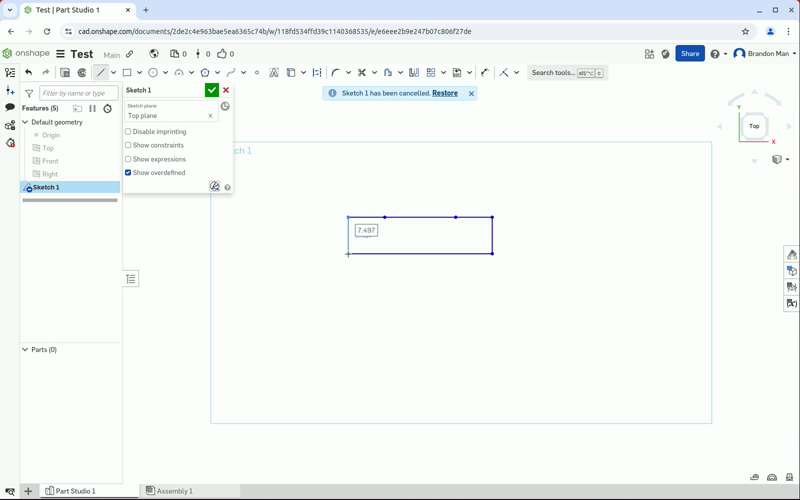
key(esc)
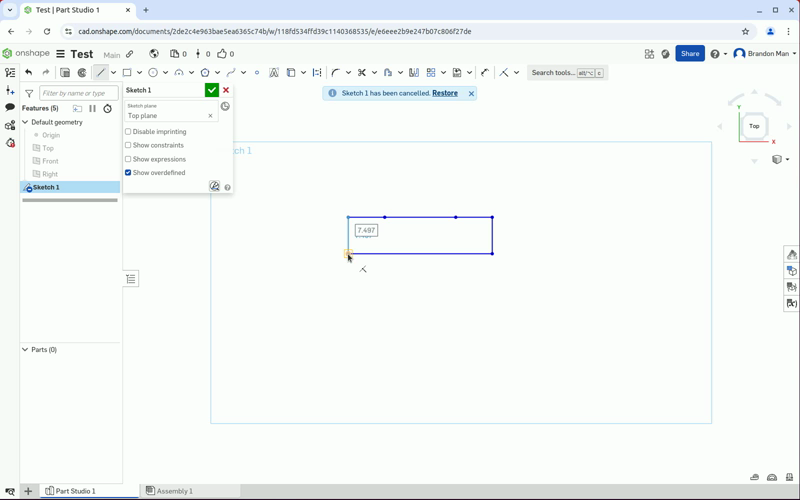
mouse_move(457, 242)
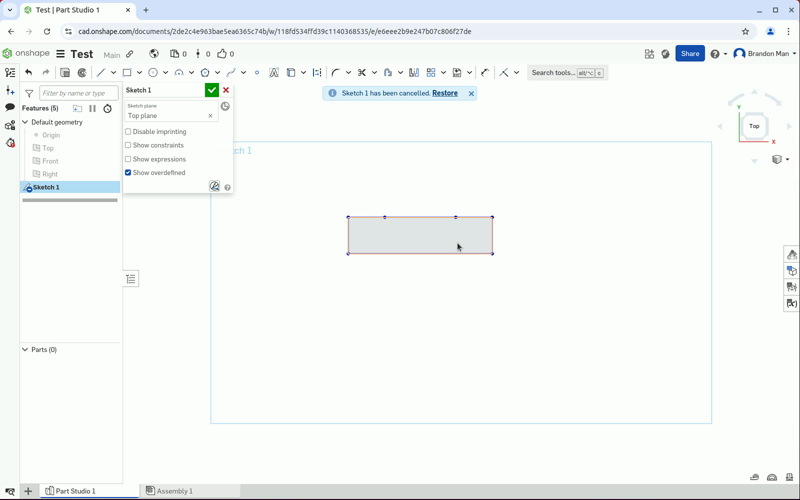
click(457, 242)
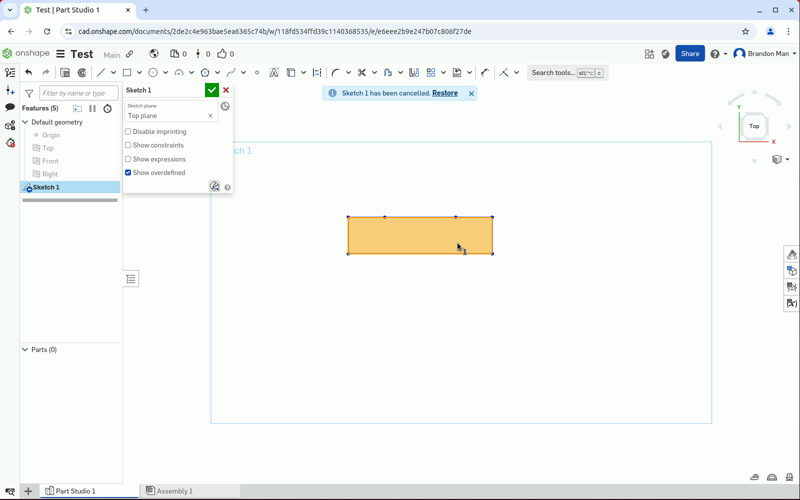
mouse_move(73, 352)
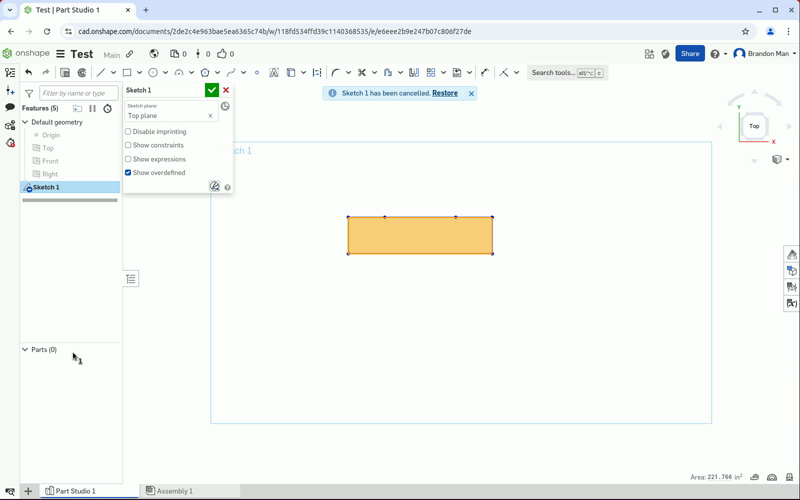
key(shift+y)
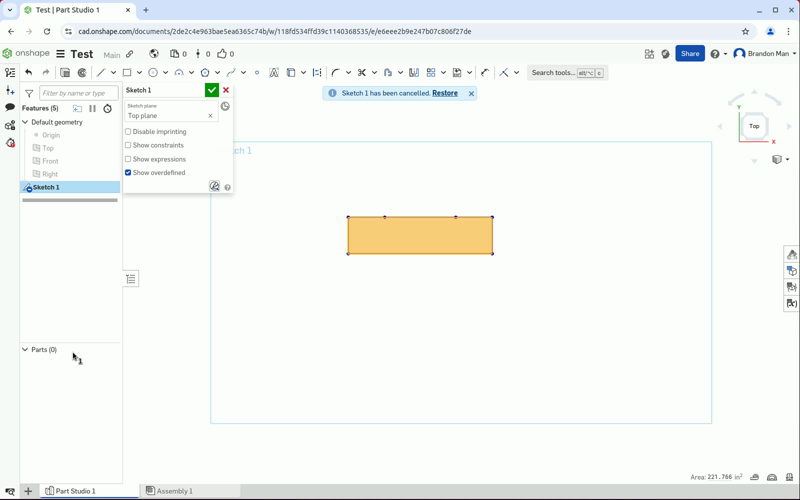
key(shift+e)
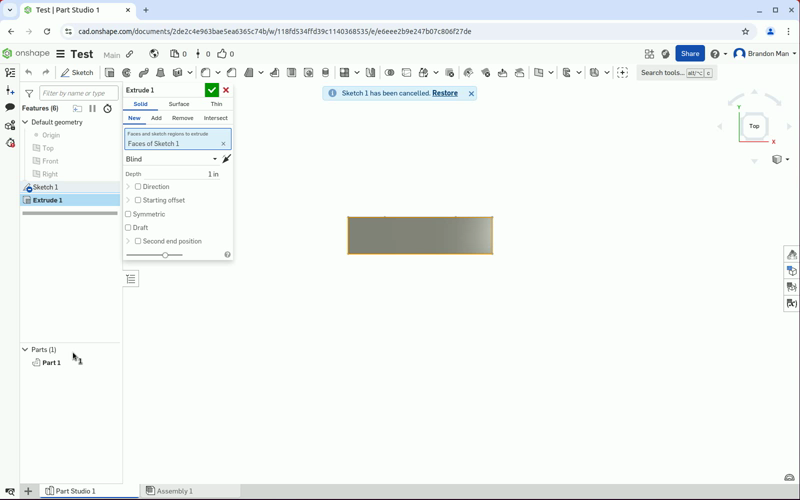
mouse_move(143, 106)
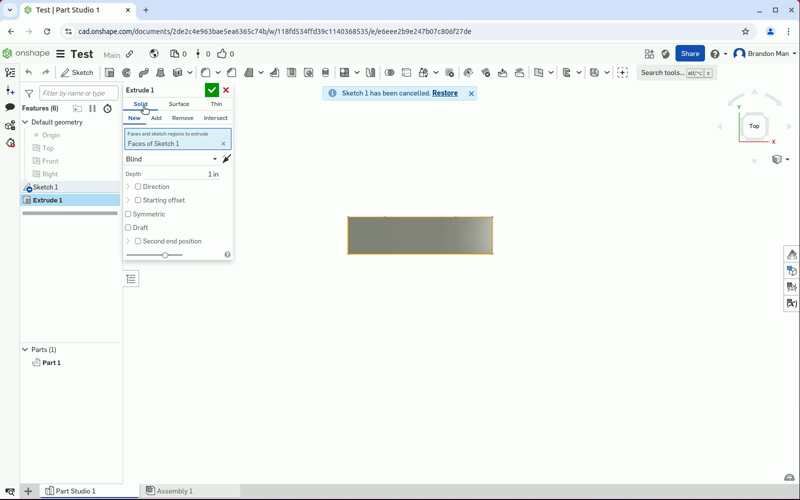
click(143, 106)
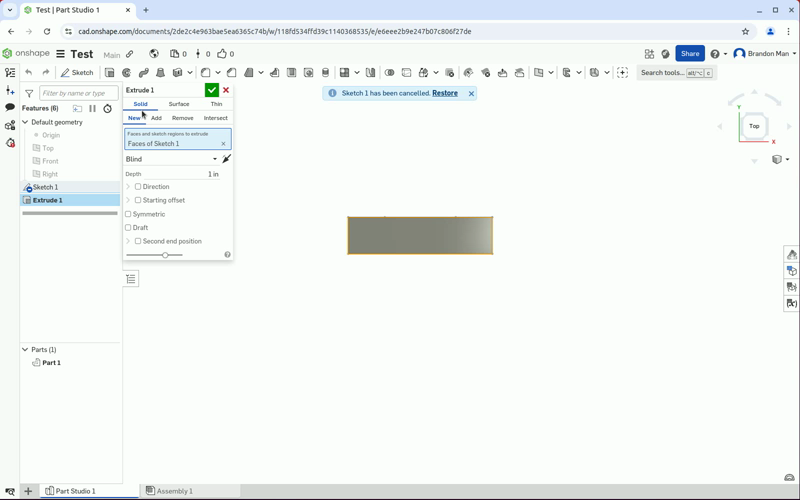
mouse_move(137, 120)
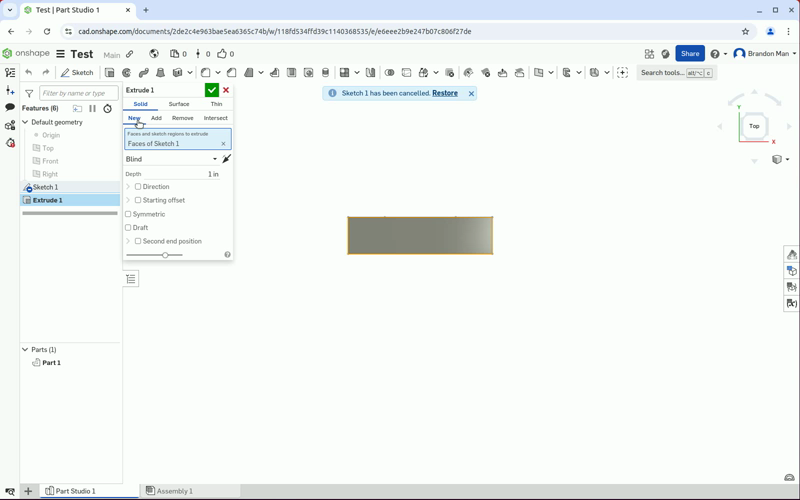
click(137, 120)
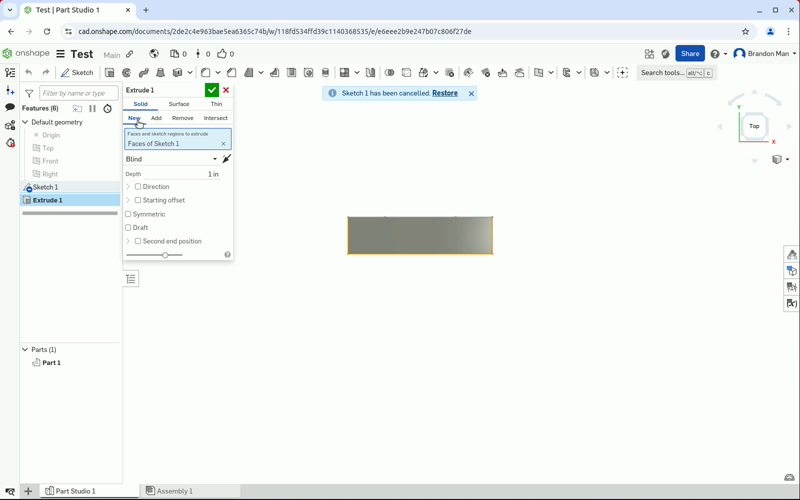
key(tab, 4)
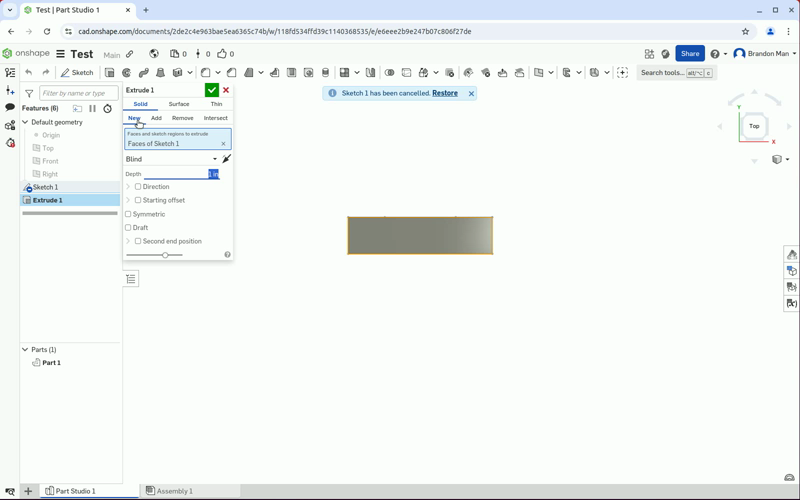
text(7.462)
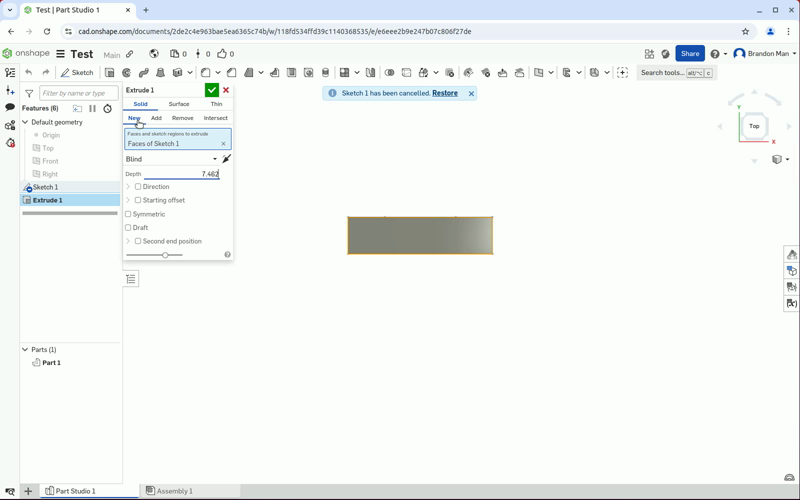
key(enter)
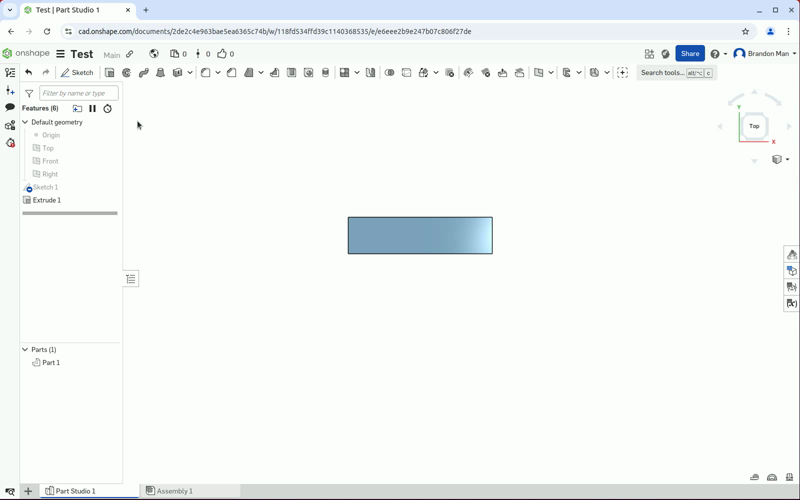
key(shift+h)
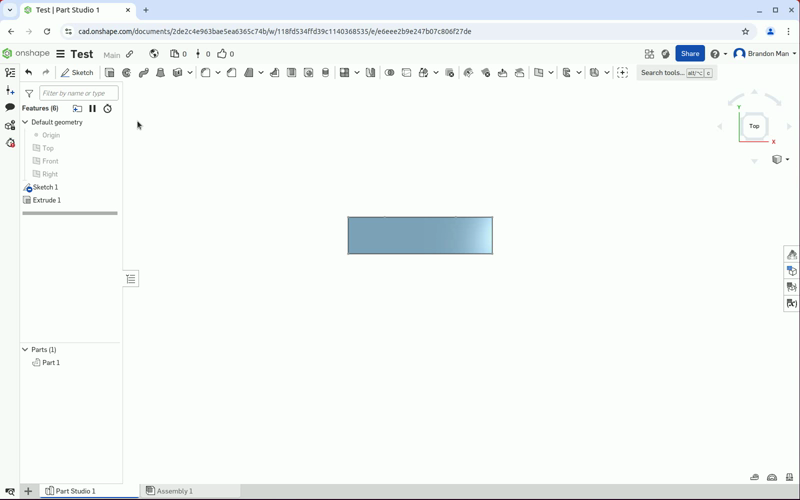
key(shift+h)
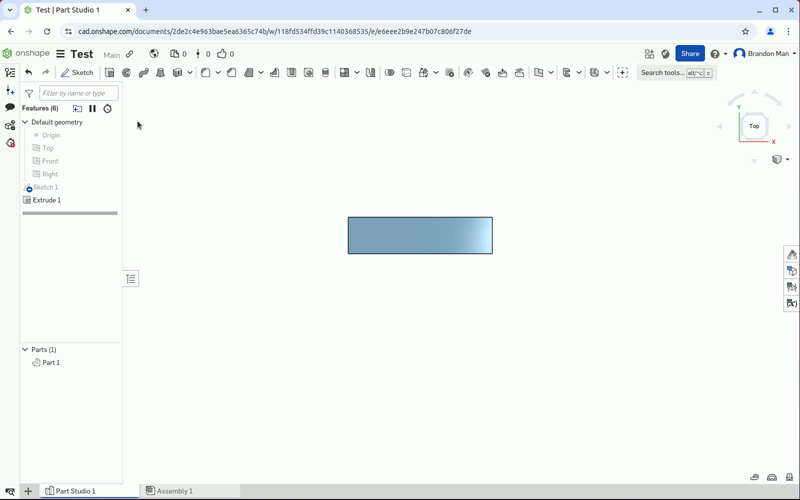
mouse_move(73, 189)
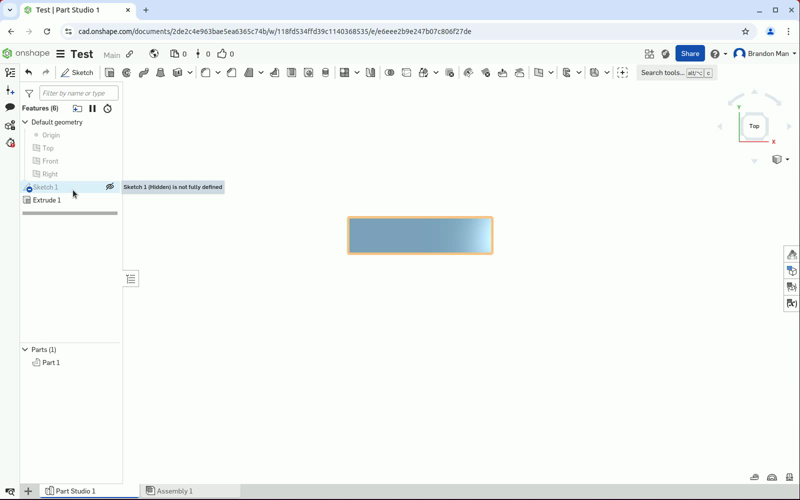
click(73, 189)
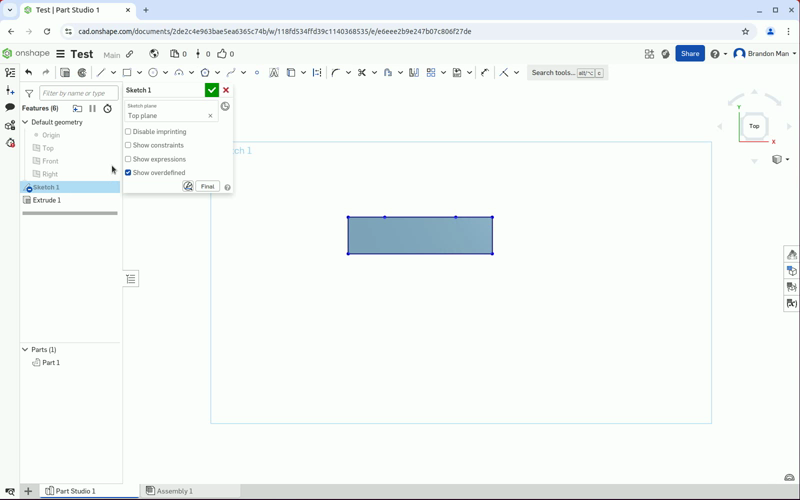
mouse_move(229, 92)
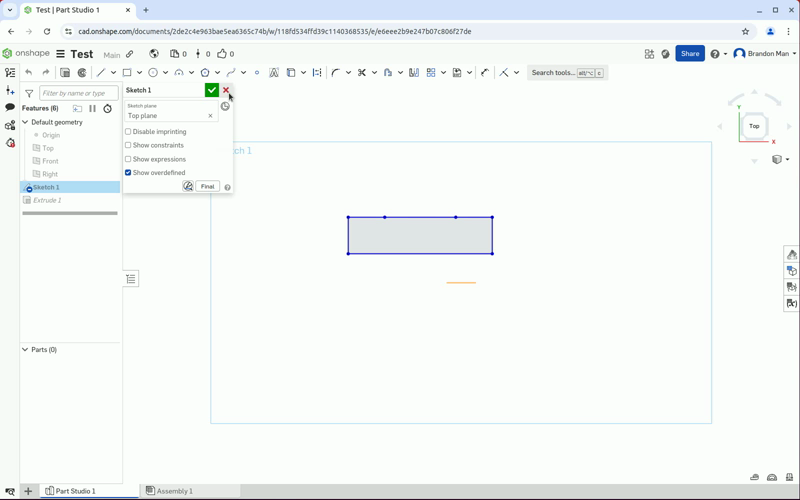
click(229, 92)
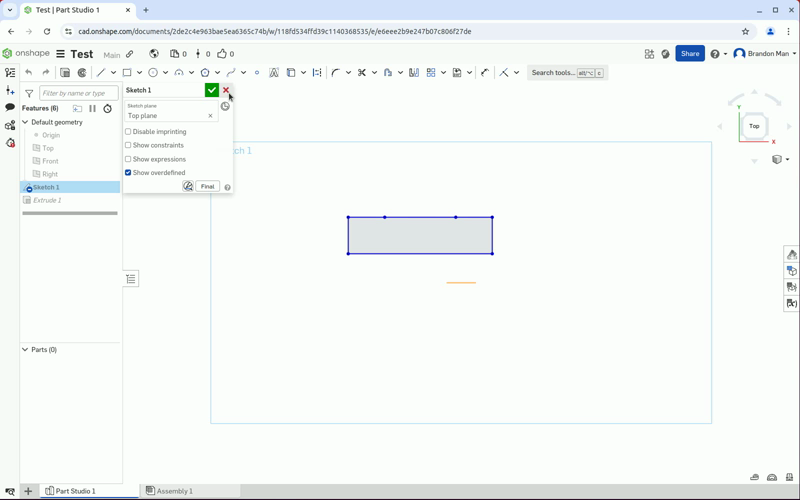
key(shift+s)
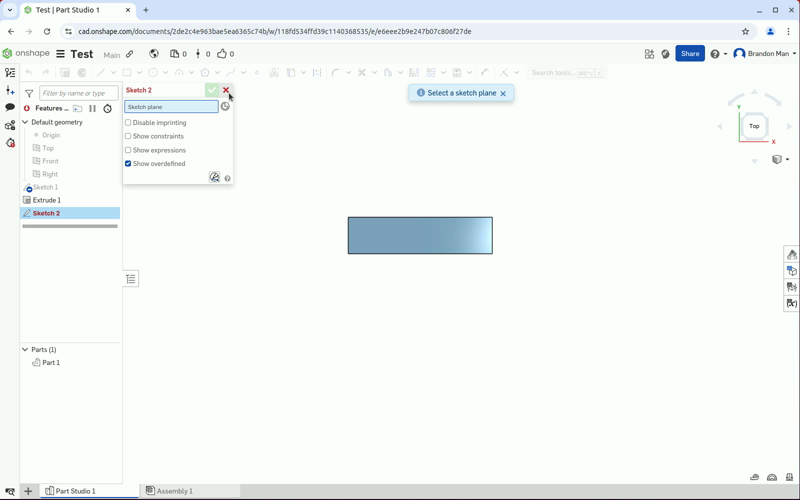
mouse_move(73, 150)
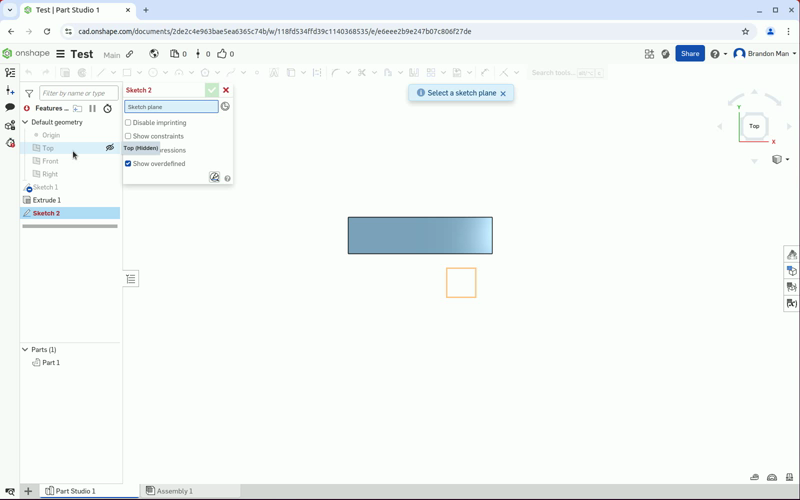
click(73, 150)
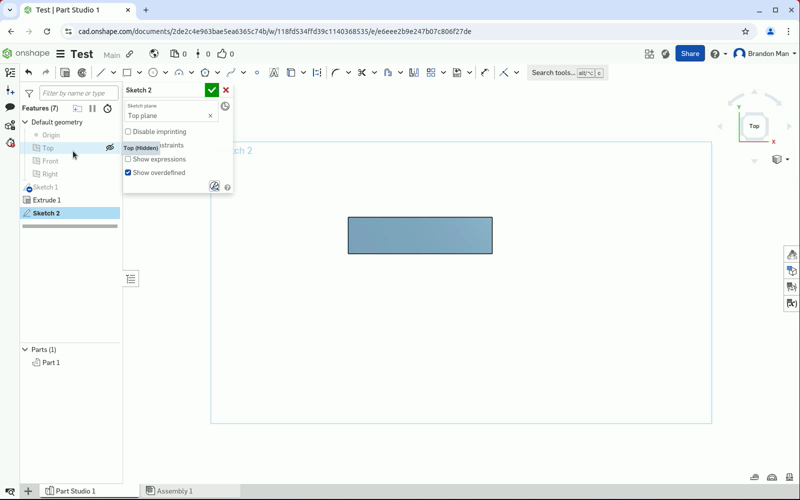
mouse_move(73, 352)
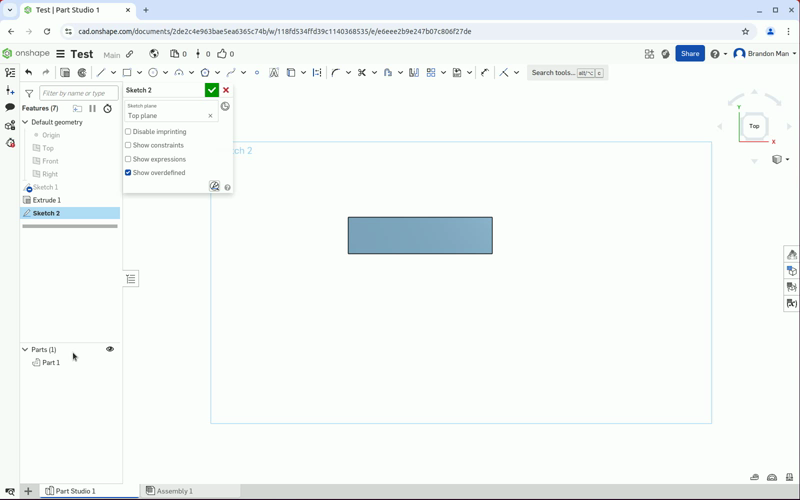
key(y)
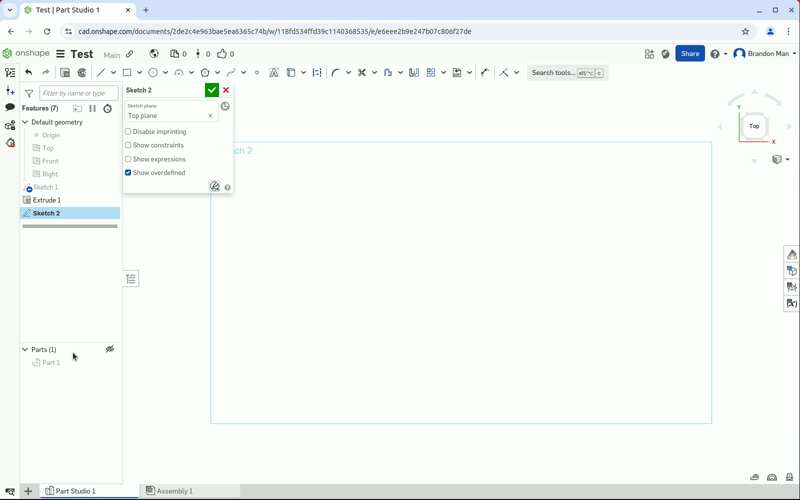
key(l)
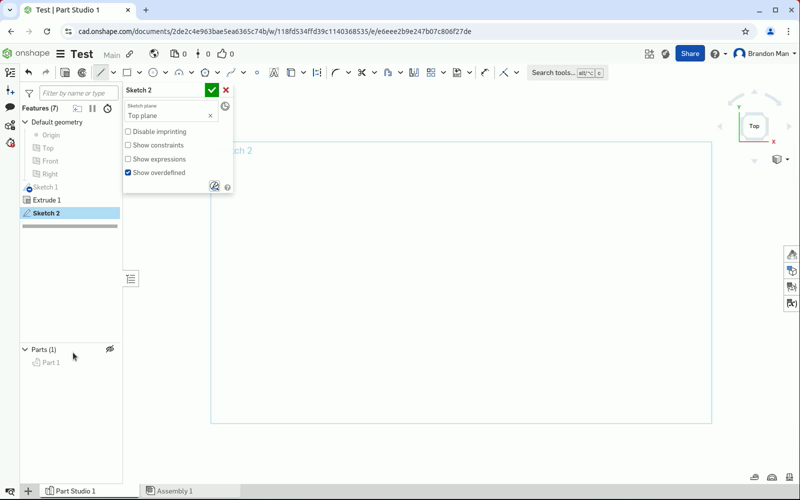
key_down(shift)
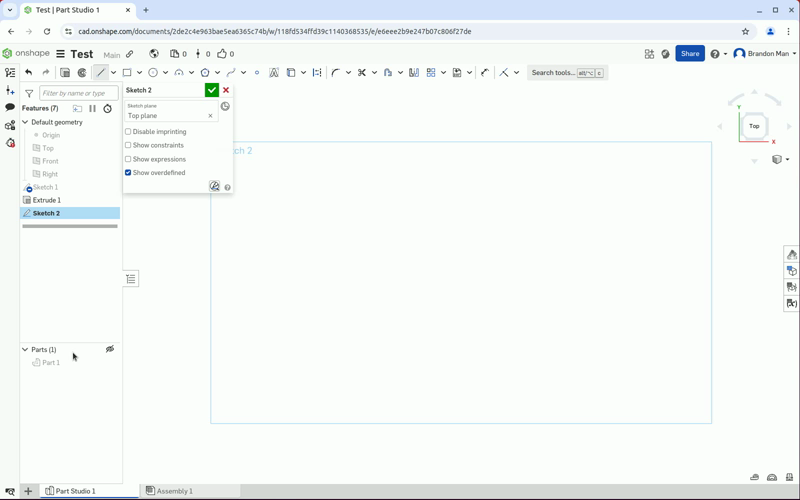
mouse_move(348, 361)
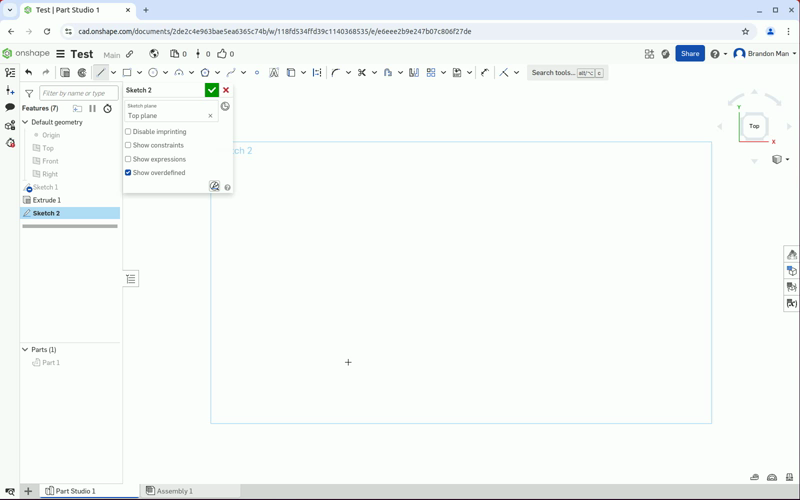
click(348, 361)
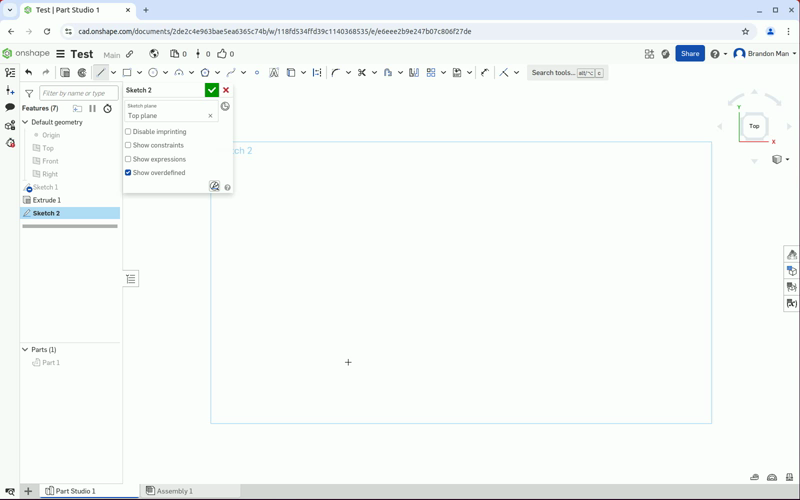
key_up(shift)
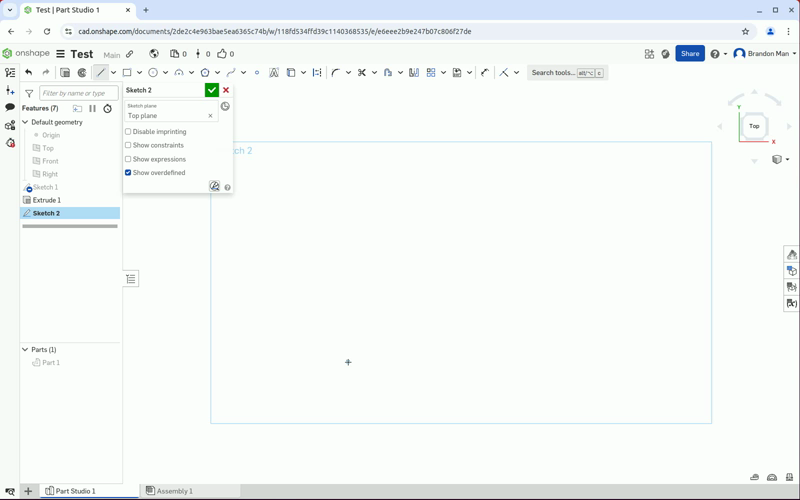
key_down(shift)
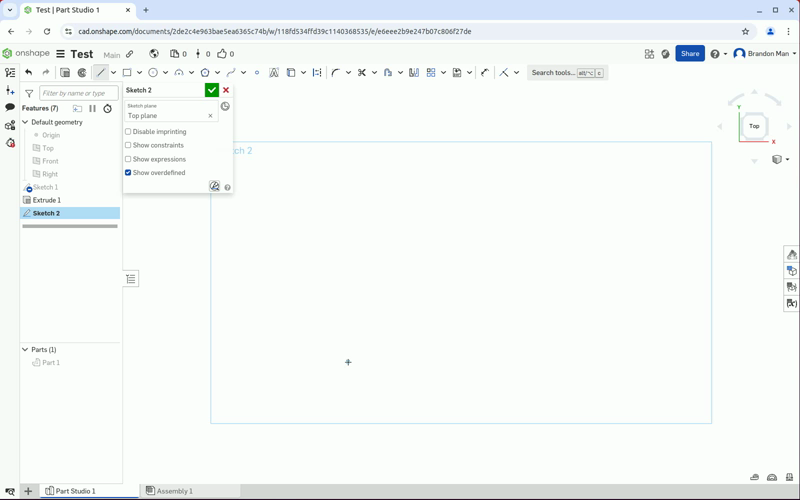
mouse_move(378, 361)
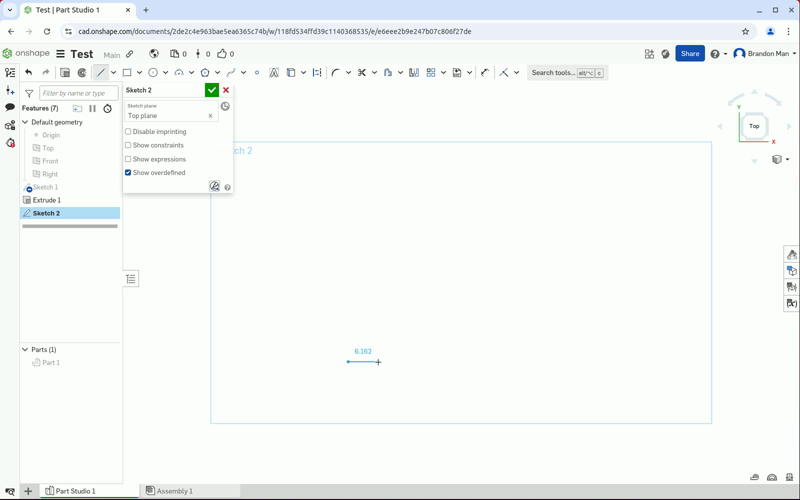
mouse_move(384, 361)
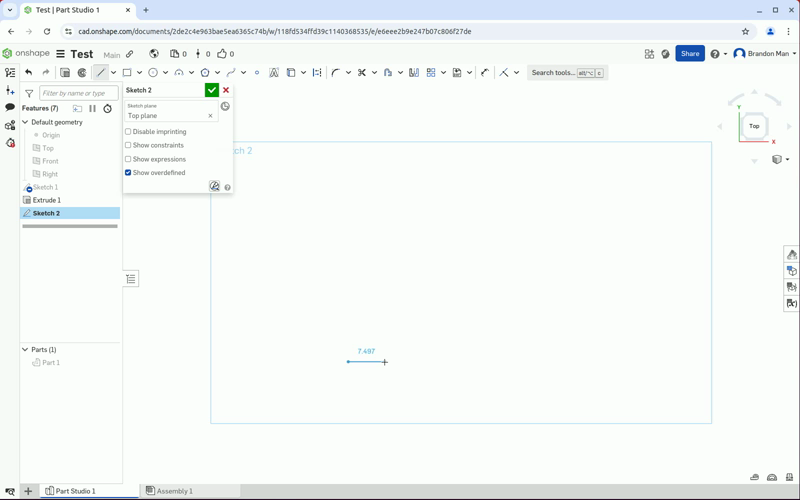
click(384, 361)
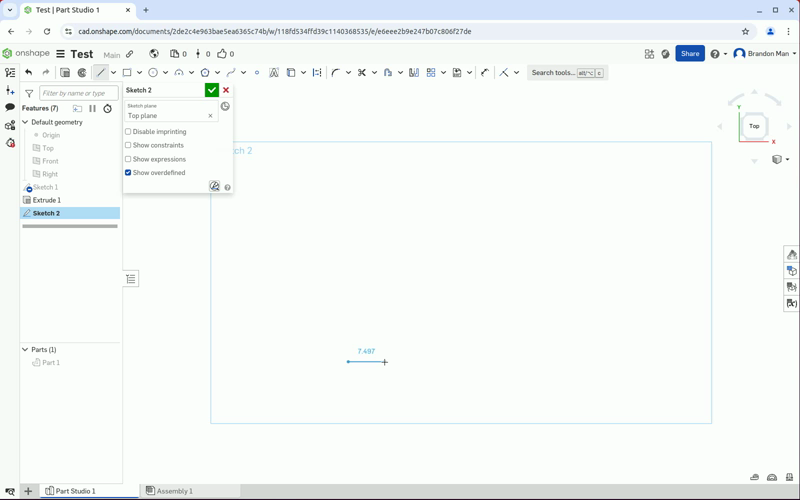
key_up(shift)
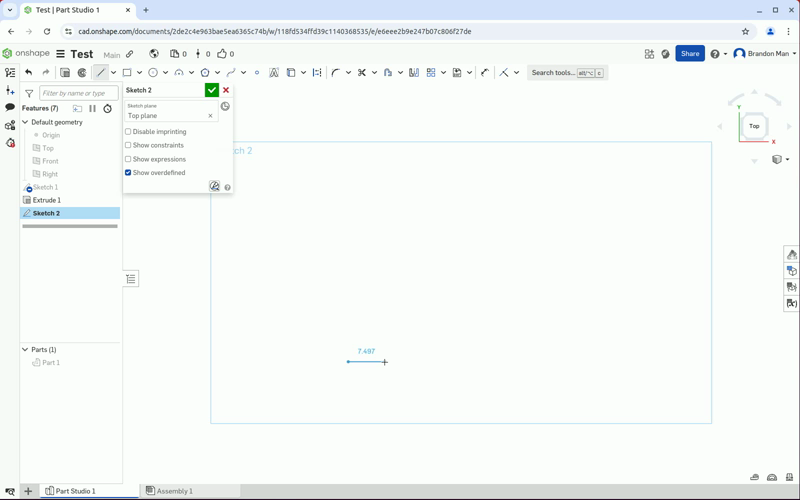
key_down(shift)
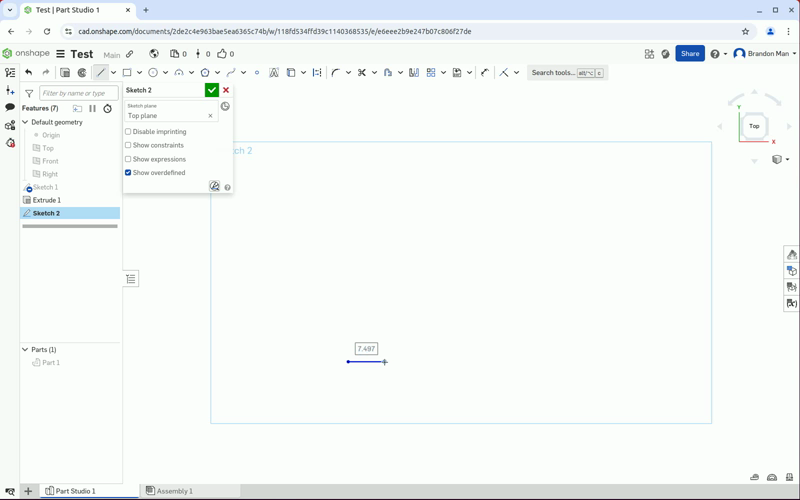
mouse_move(455, 361)
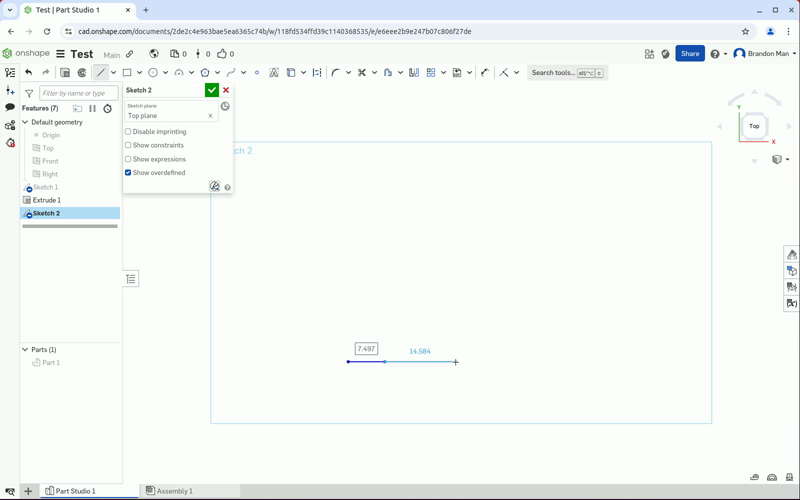
click(455, 361)
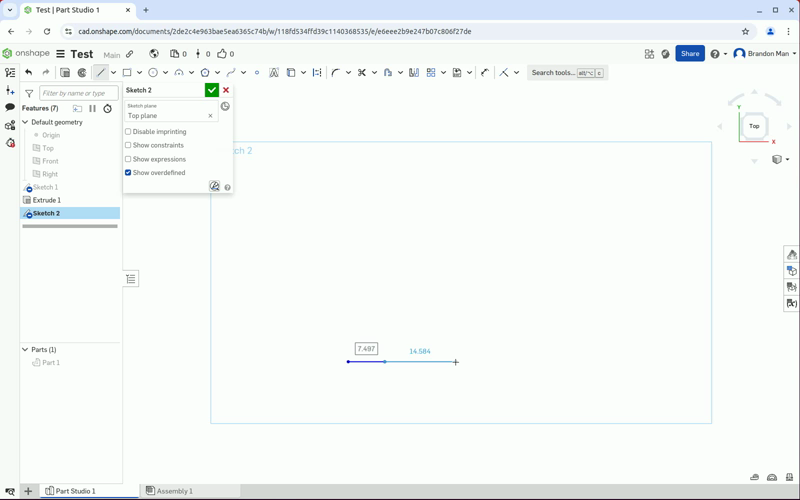
key_up(shift)
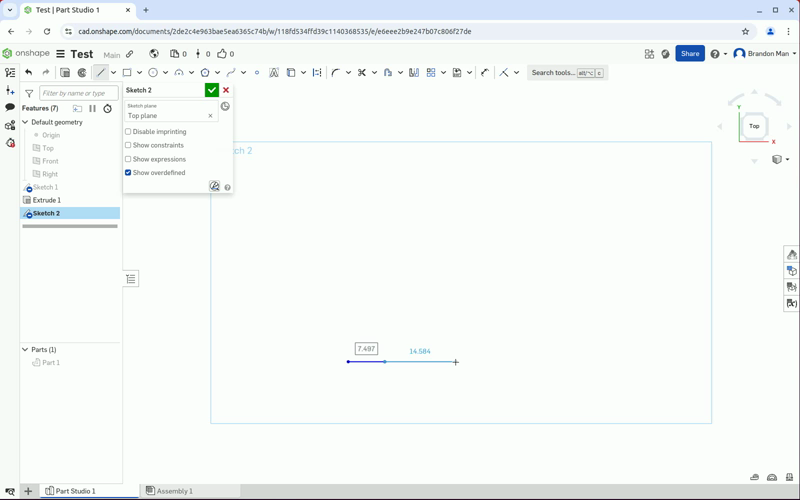
key_down(shift)
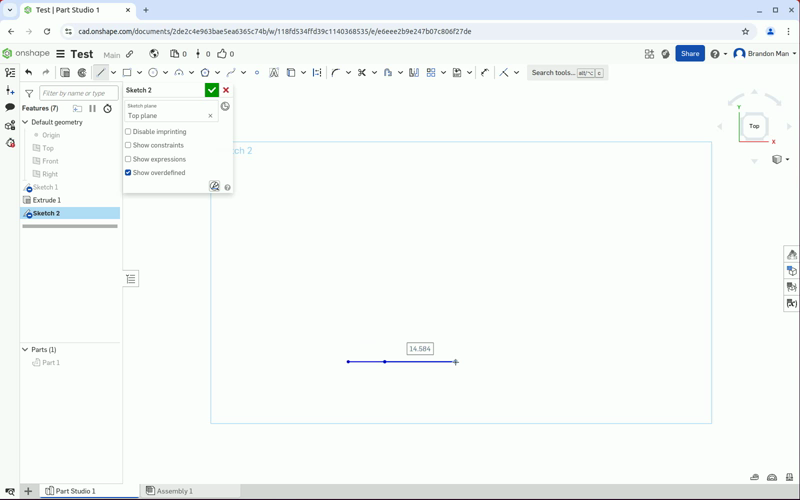
mouse_move(485, 361)
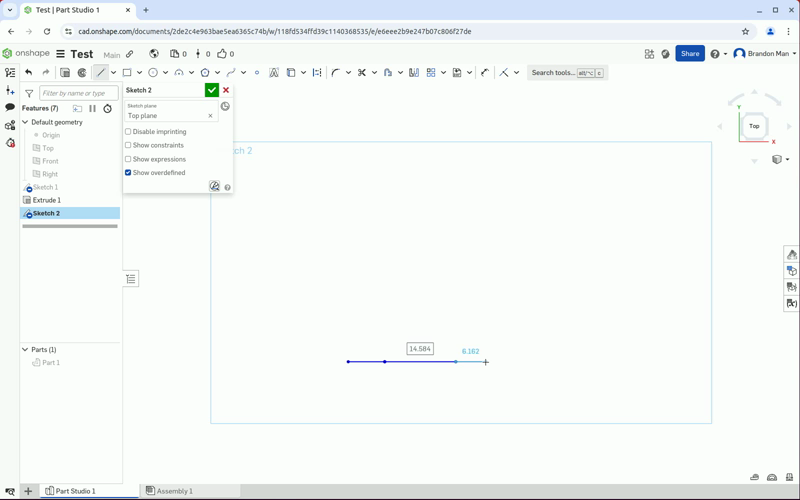
mouse_move(492, 361)
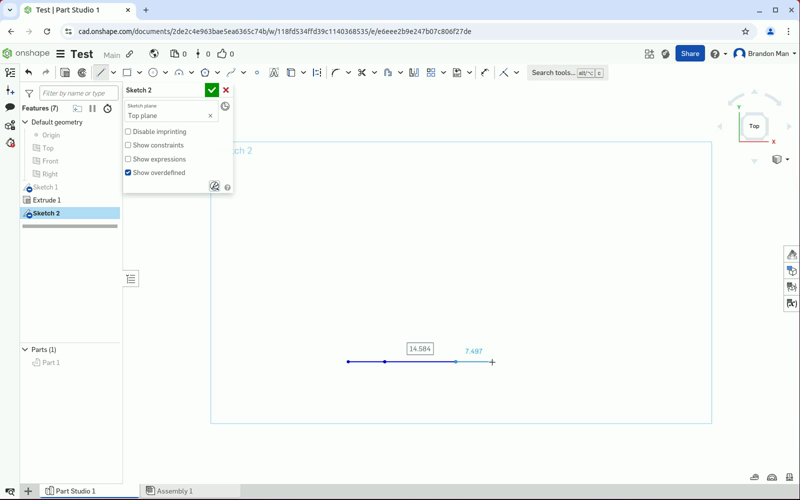
click(492, 361)
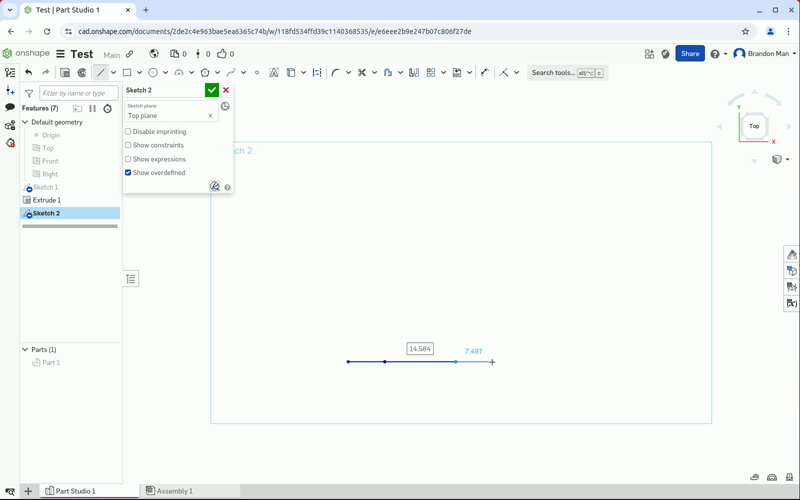
key_up(shift)
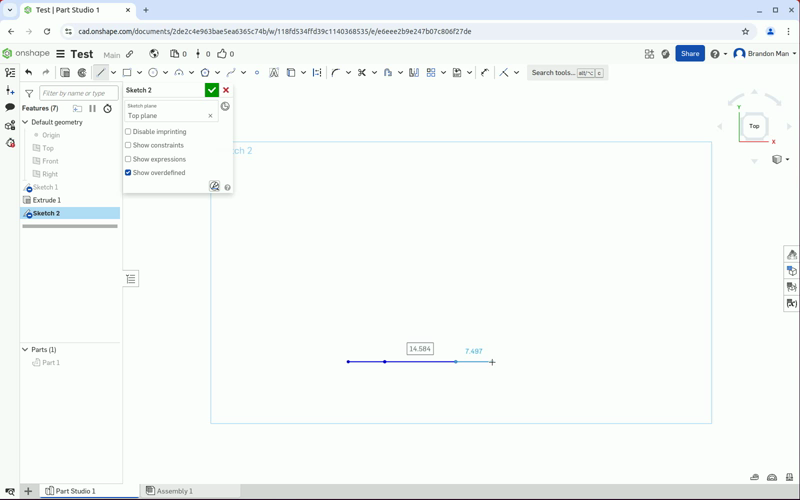
key_down(shift)
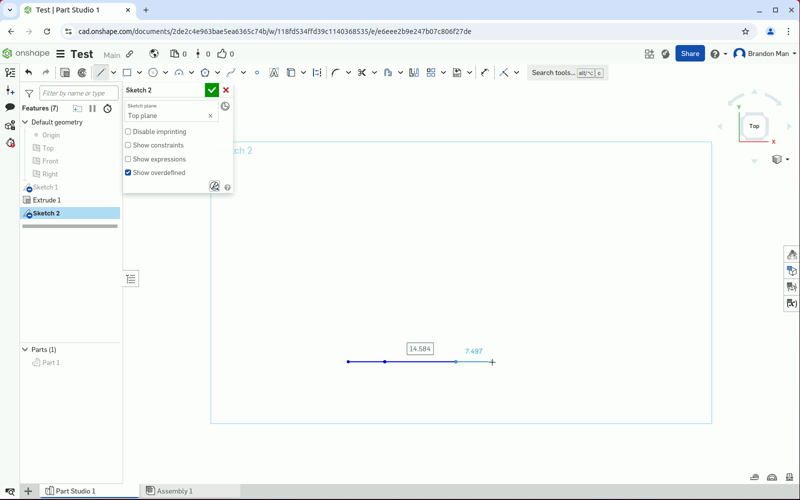
mouse_move(522, 361)
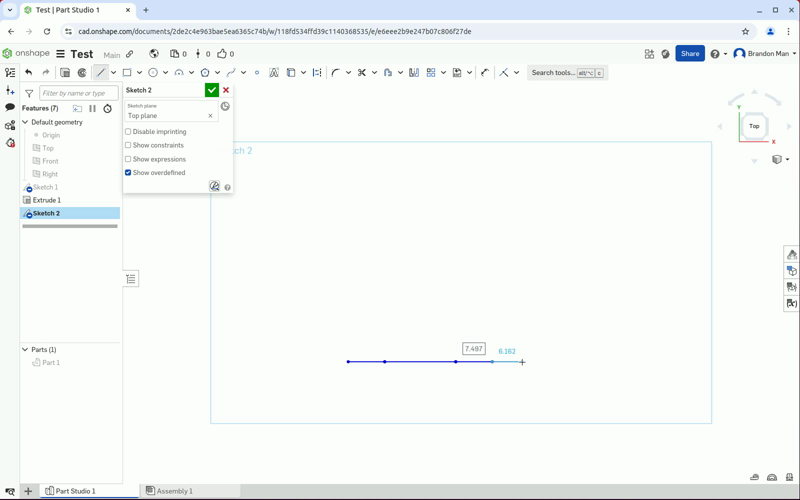
mouse_move(492, 324)
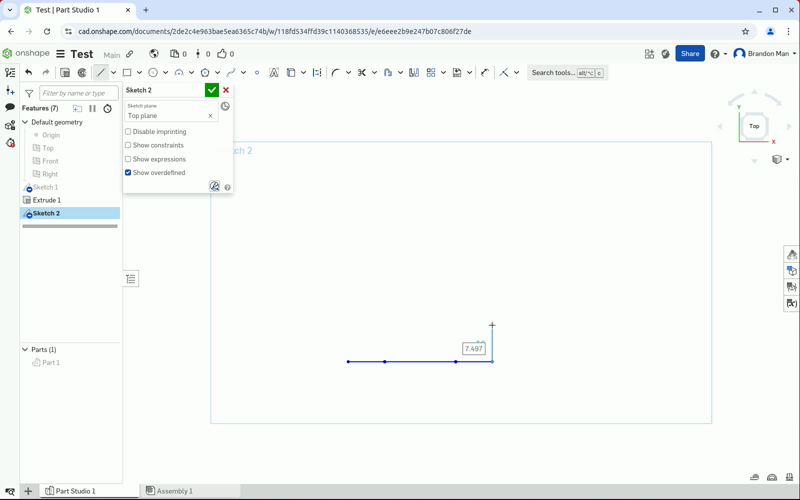
click(492, 324)
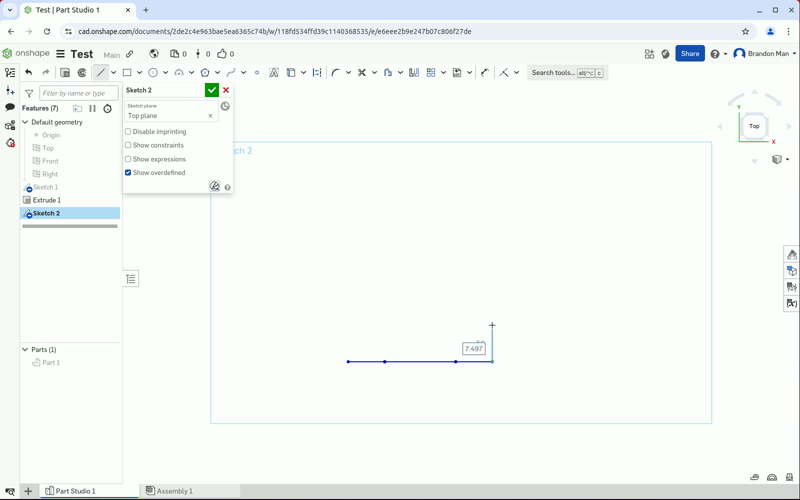
key_up(shift)
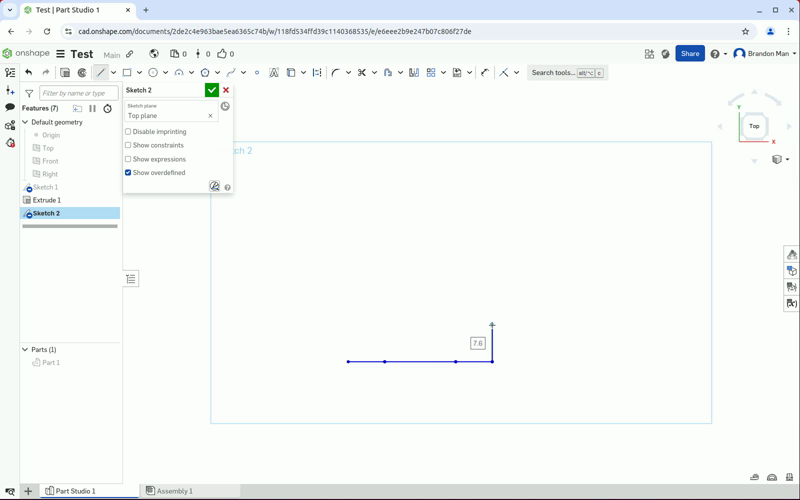
key_down(shift)
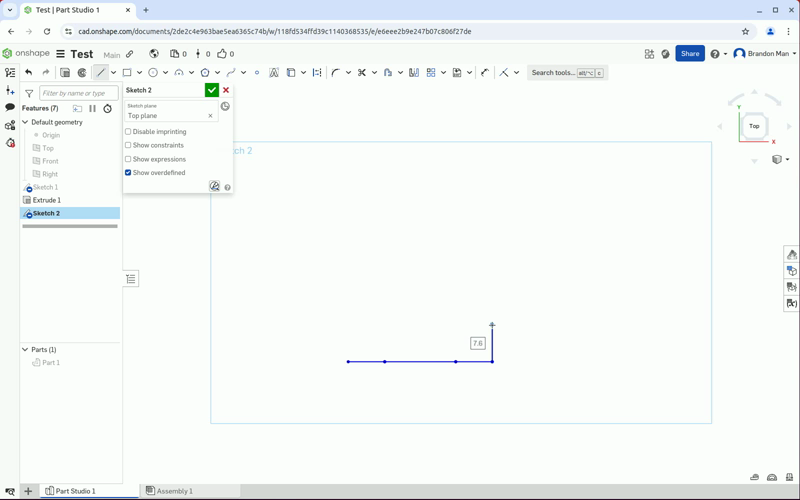
mouse_move(348, 324)
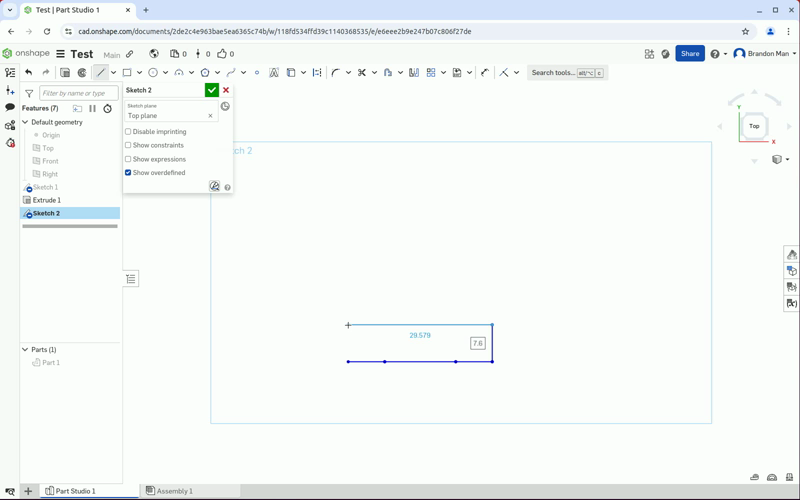
click(348, 324)
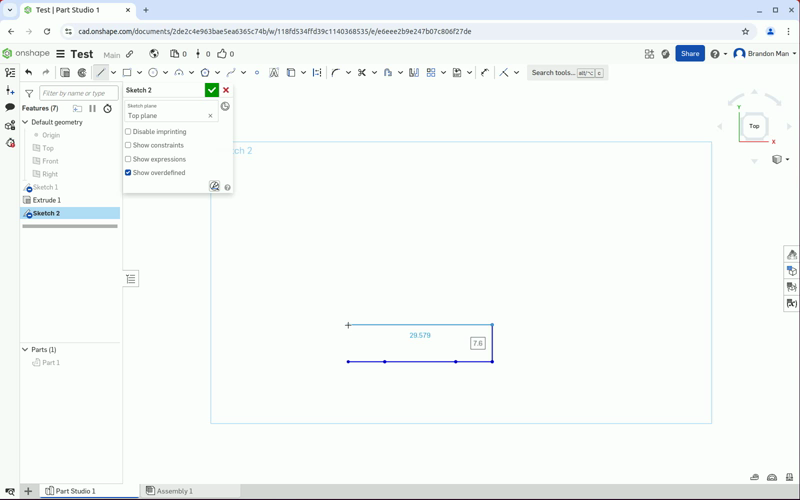
key_up(shift)
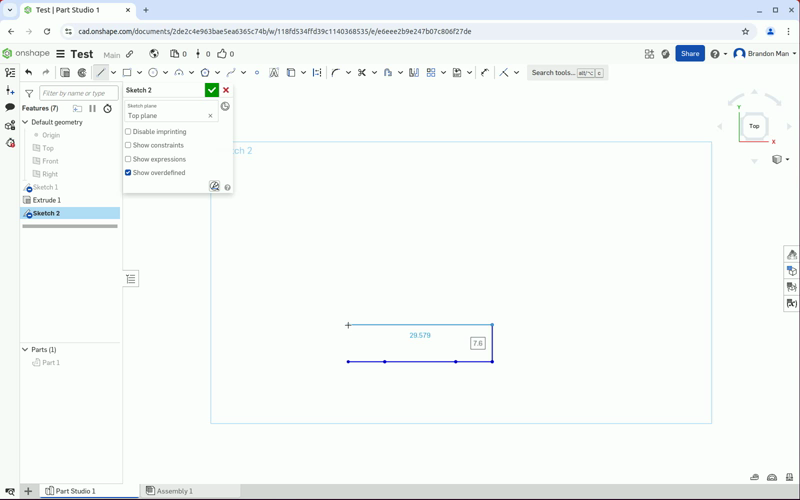
mouse_move(378, 324)
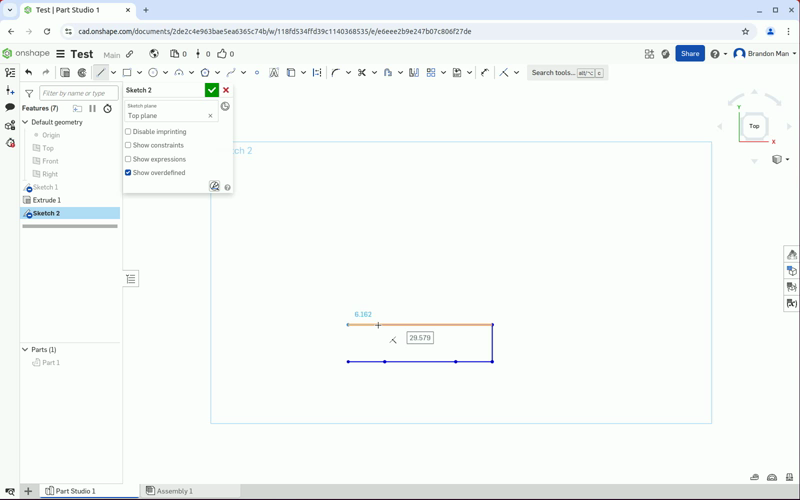
key_down(shift)
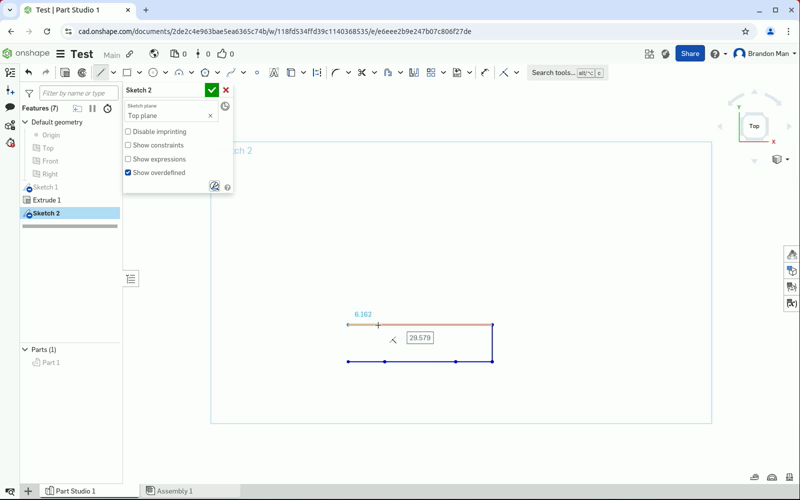
mouse_move(348, 361)
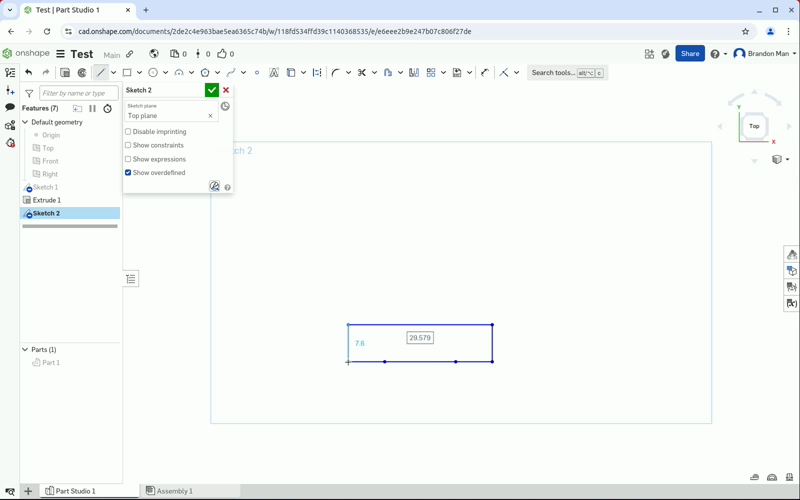
key_up(shift)
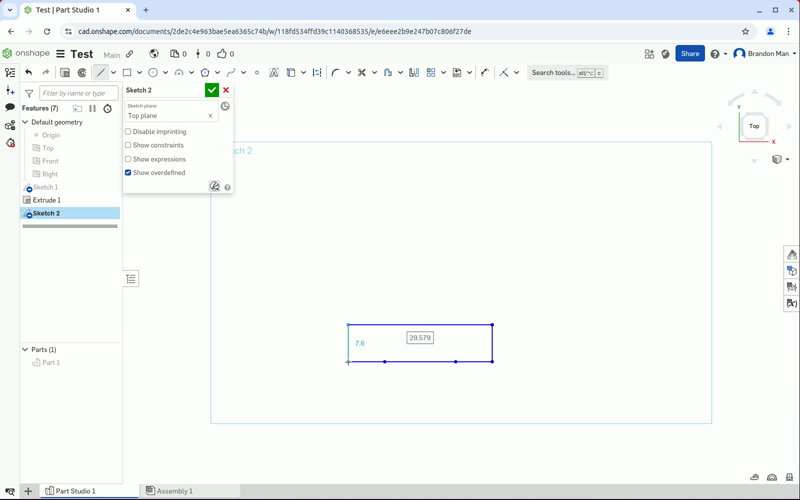
click(348, 361)
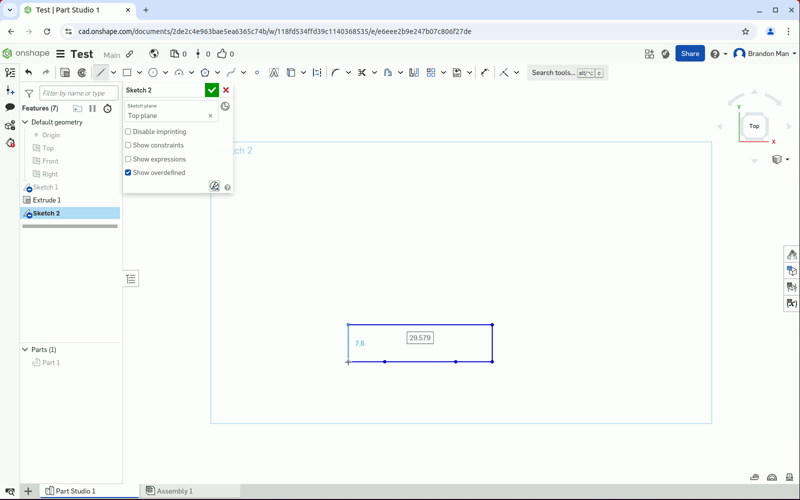
key(esc)
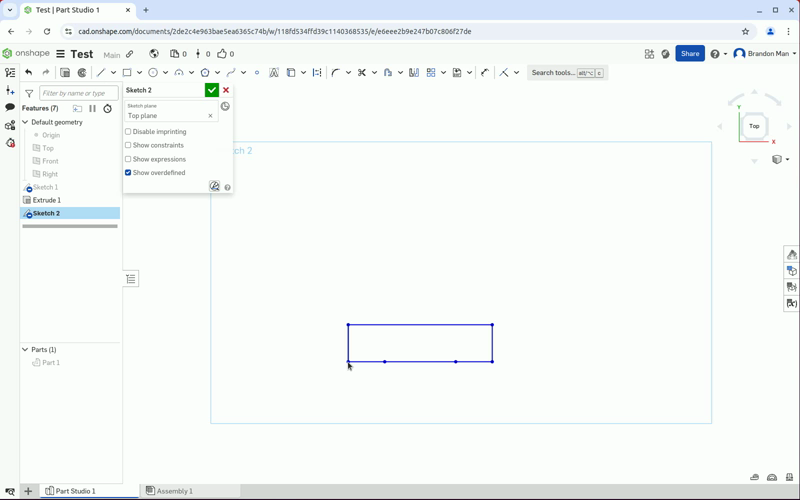
mouse_move(384, 332)
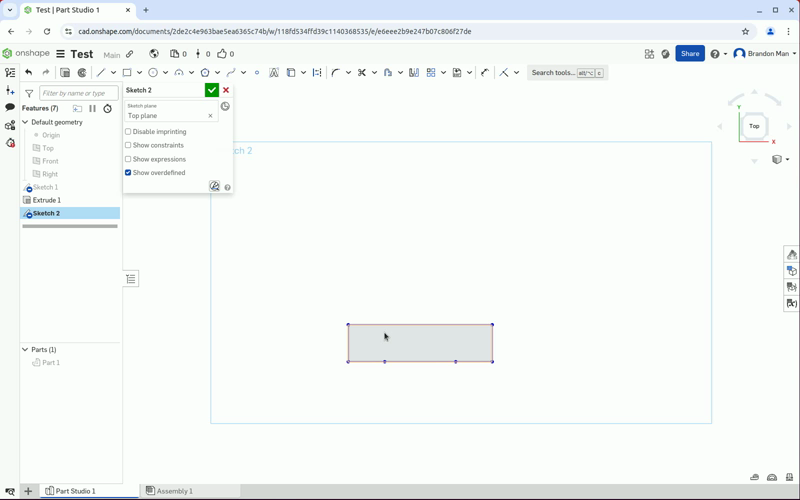
click(384, 332)
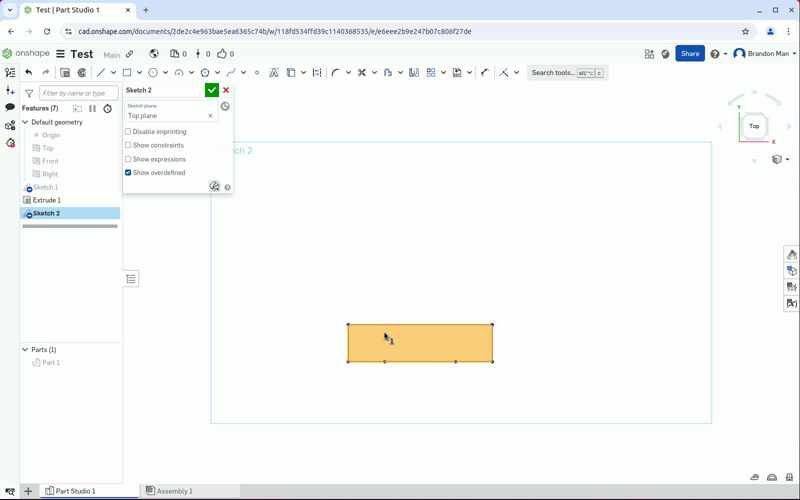
mouse_move(73, 352)
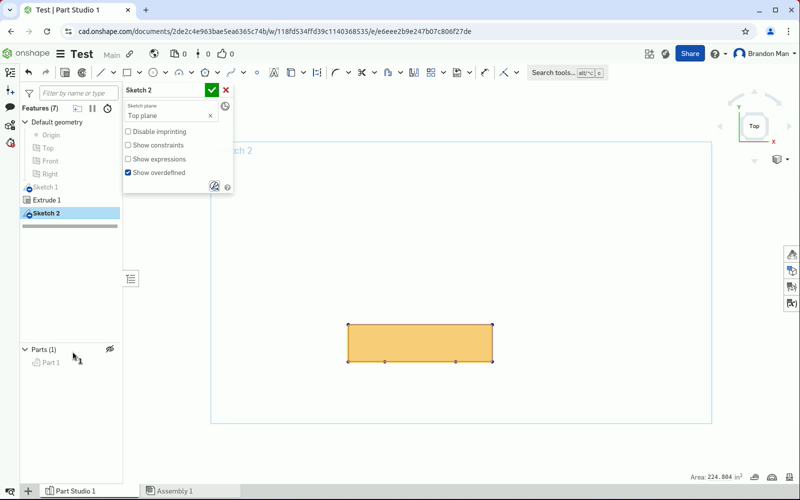
key(shift+y)
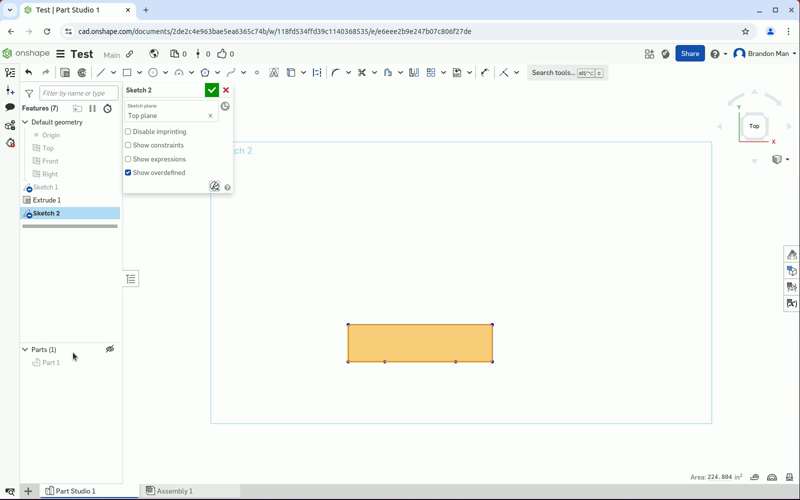
key(shift+e)
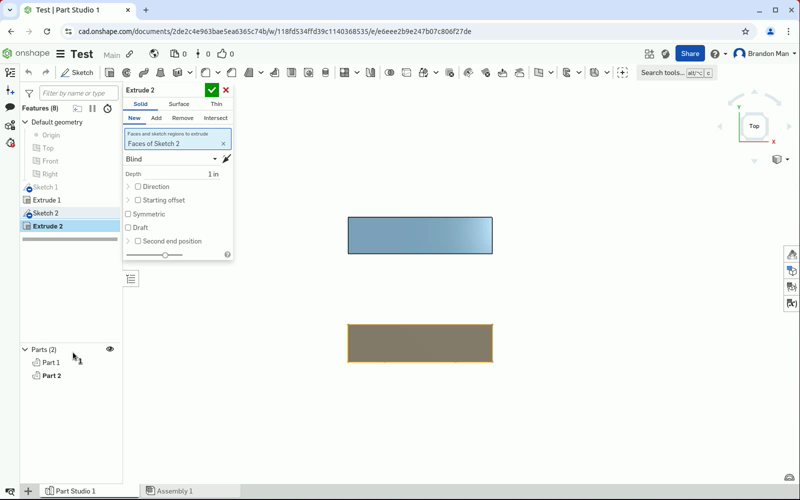
mouse_move(143, 106)
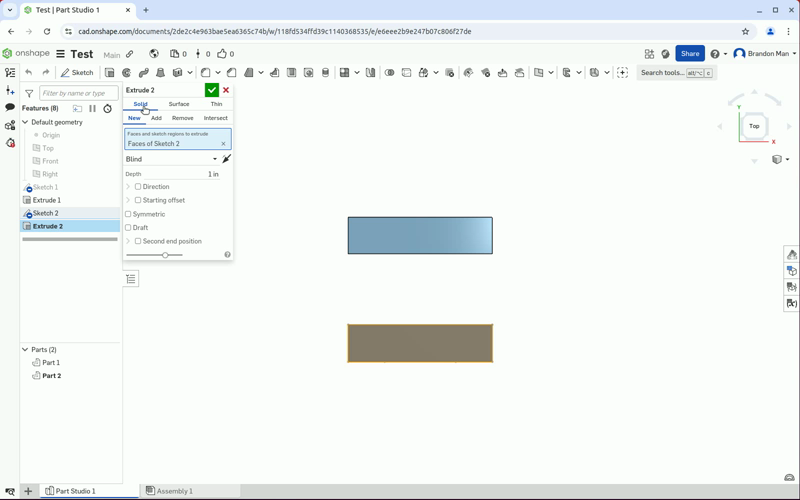
click(143, 106)
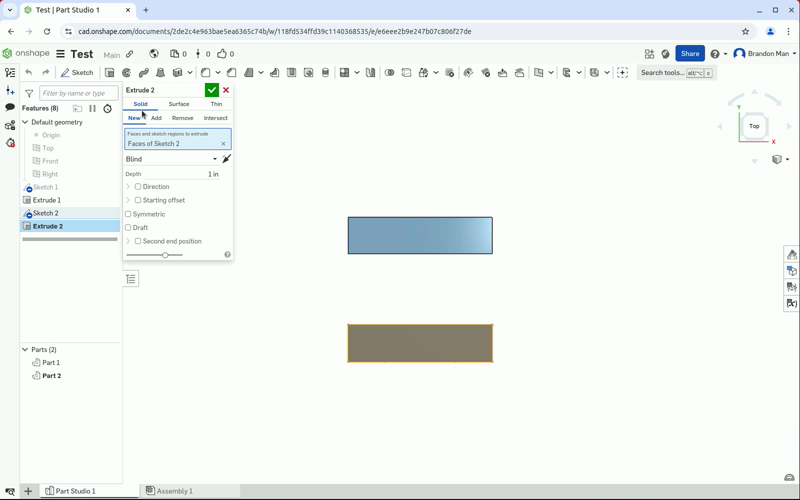
mouse_move(137, 120)
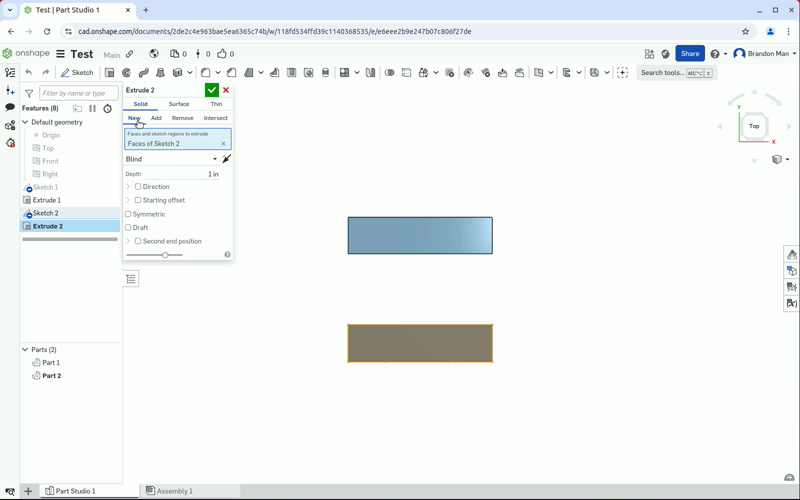
click(137, 120)
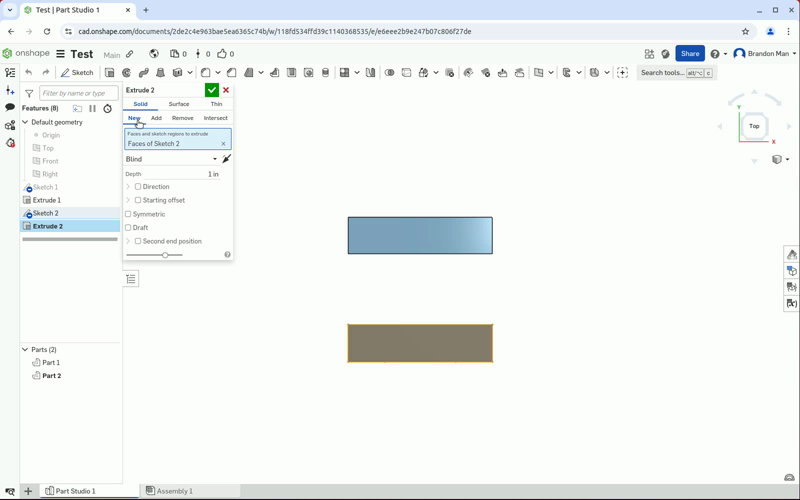
key(tab, 4)
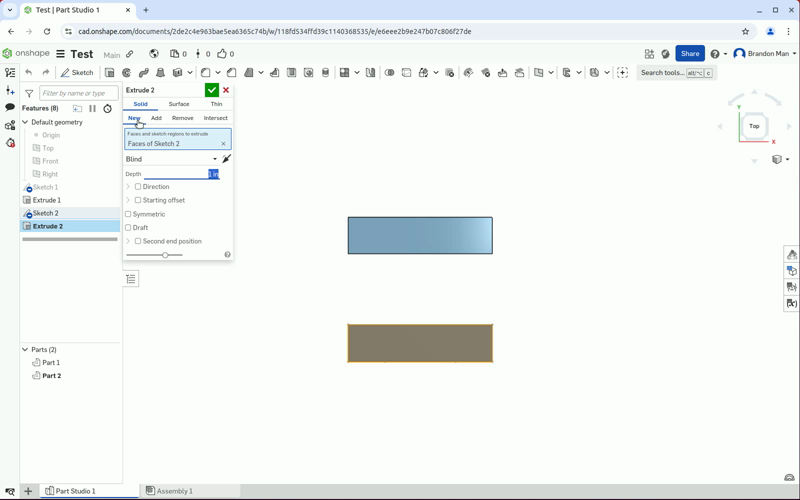
text(7.462)
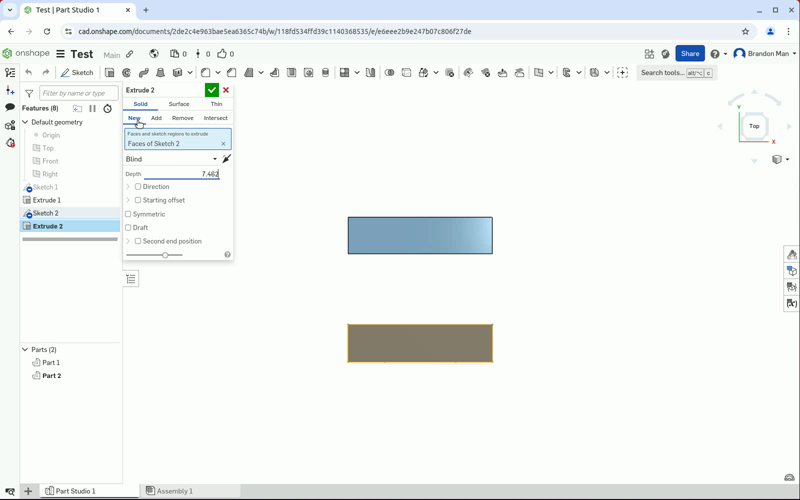
key(enter)
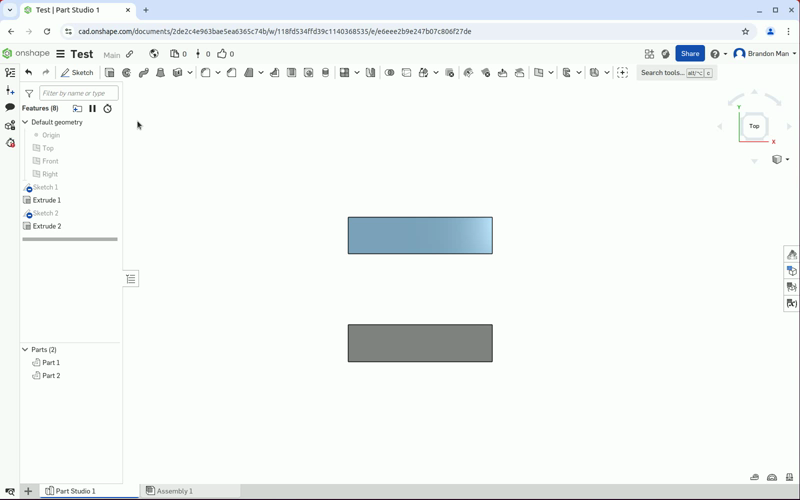
key(shift+h)
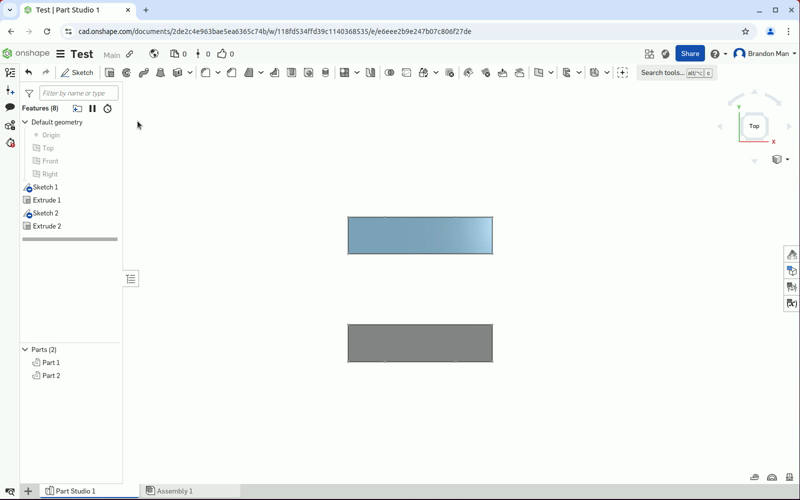
key(shift+h)
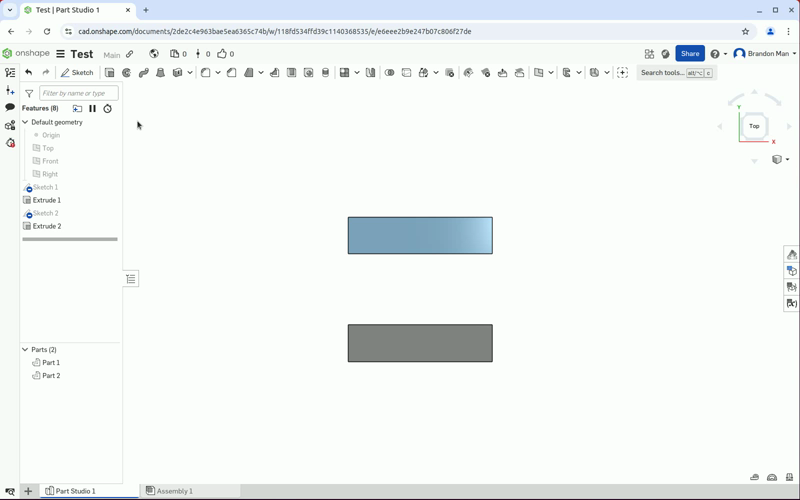
mouse_move(73, 189)
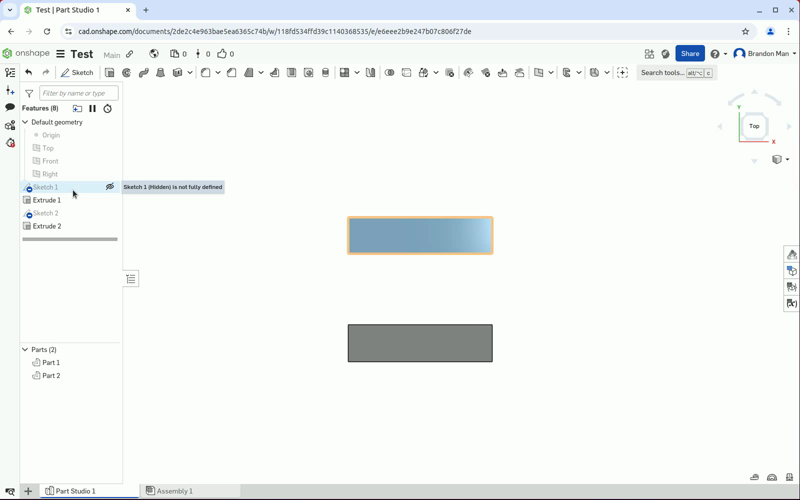
click(73, 189)
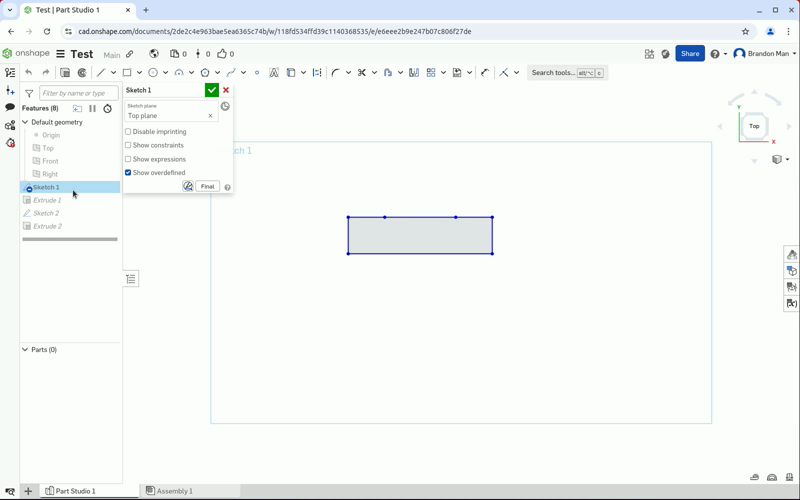
mouse_move(229, 92)
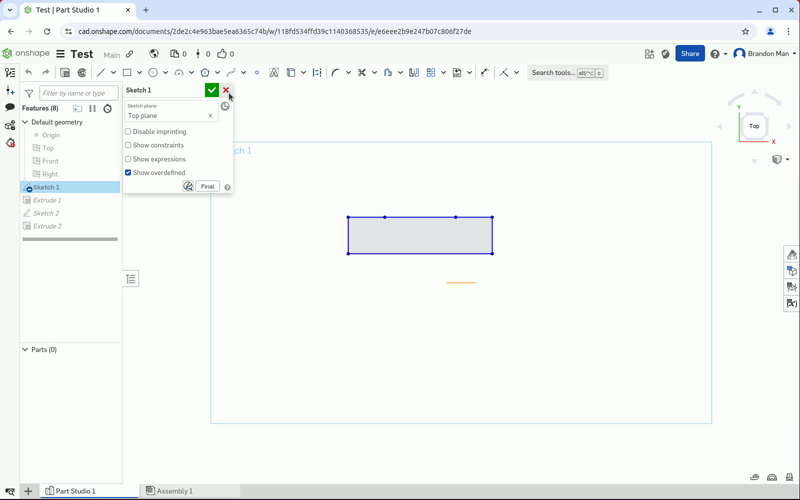
click(229, 92)
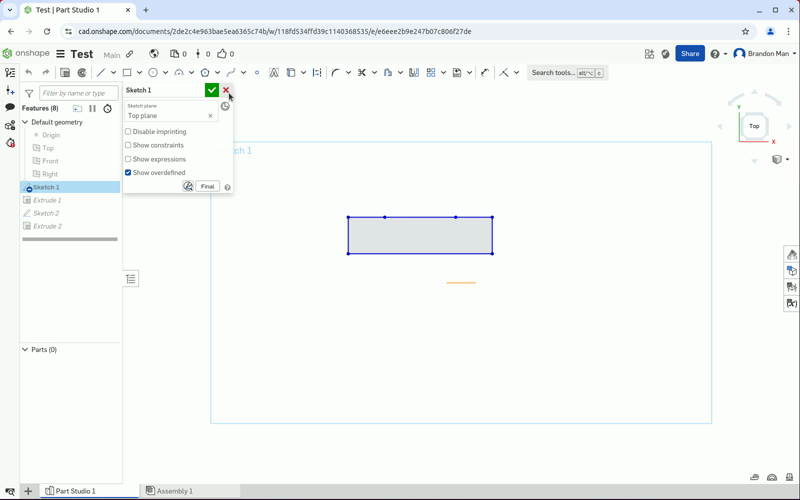
key(shift+s)
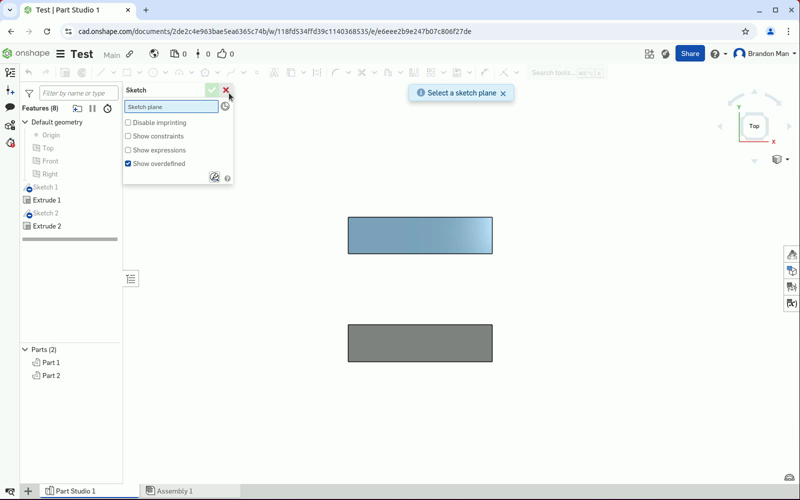
mouse_move(73, 150)
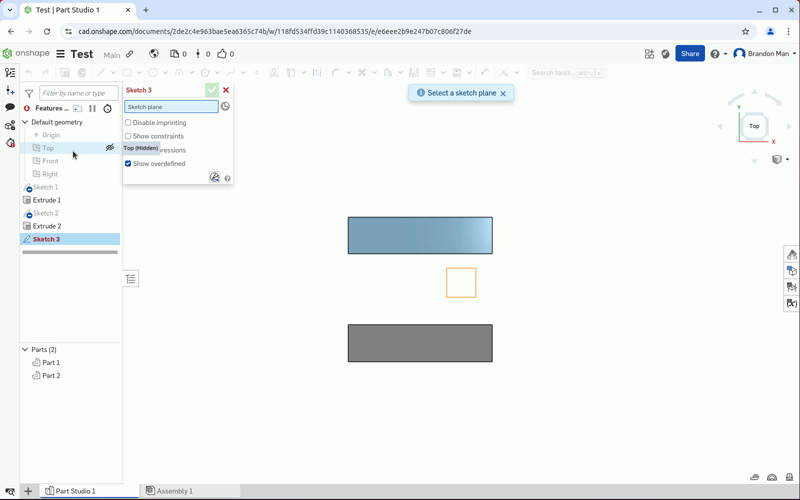
click(73, 150)
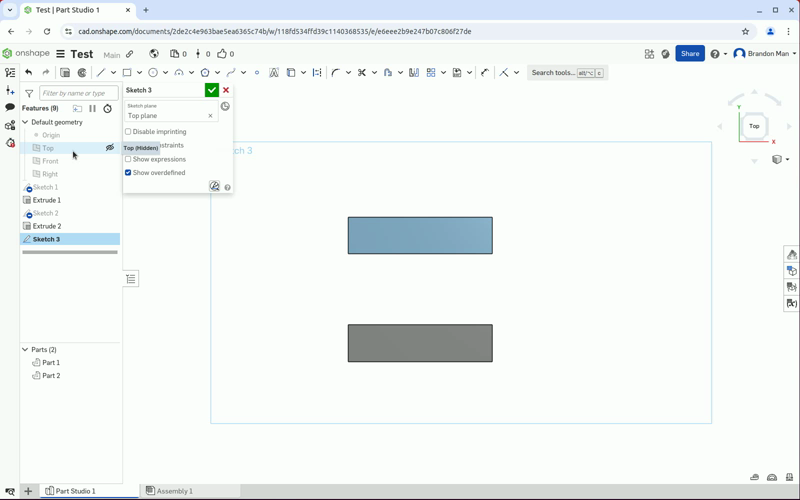
mouse_move(73, 352)
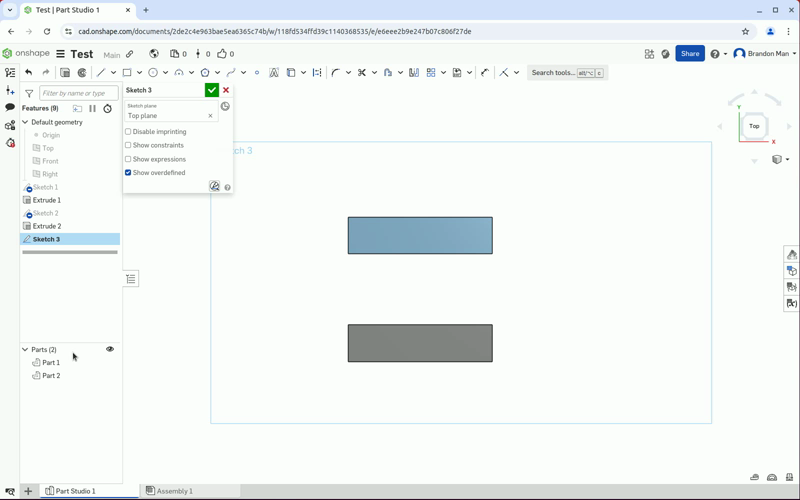
key(y)
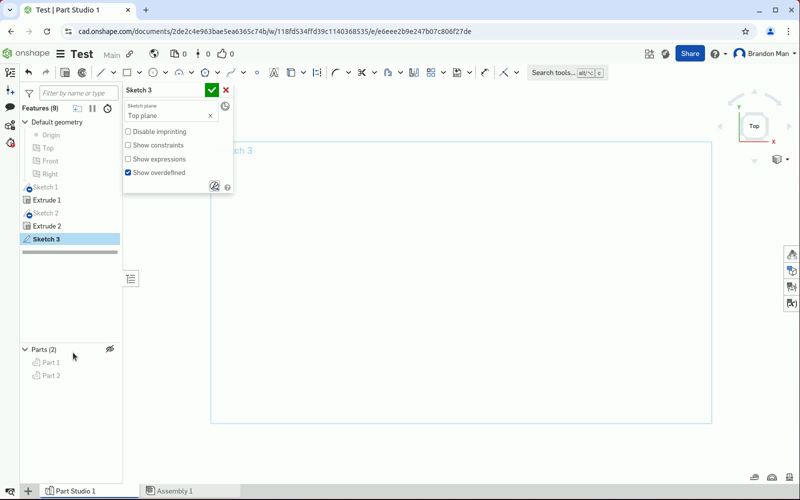
key(l)
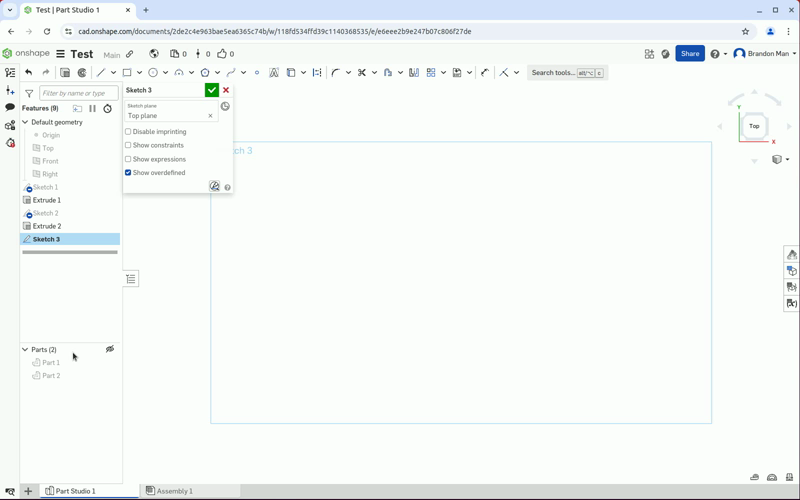
key_down(shift)
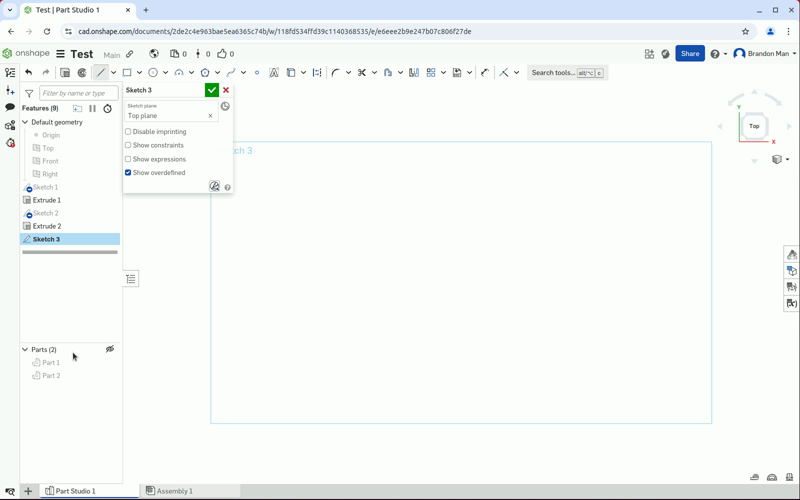
mouse_move(348, 326)
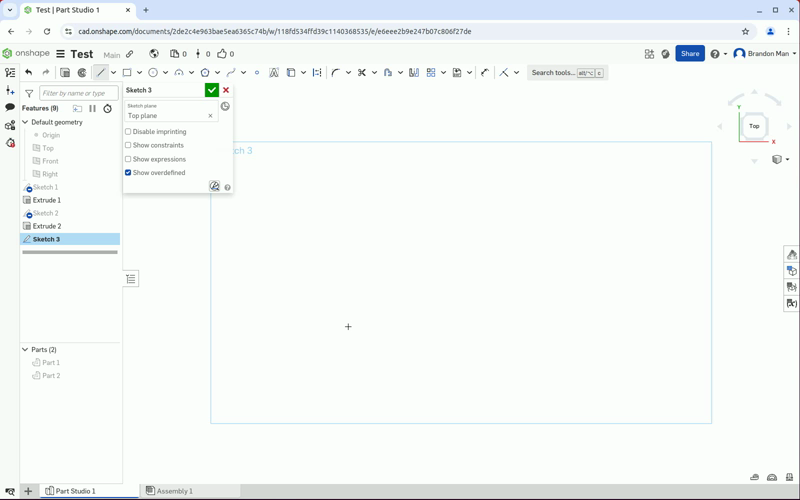
click(348, 326)
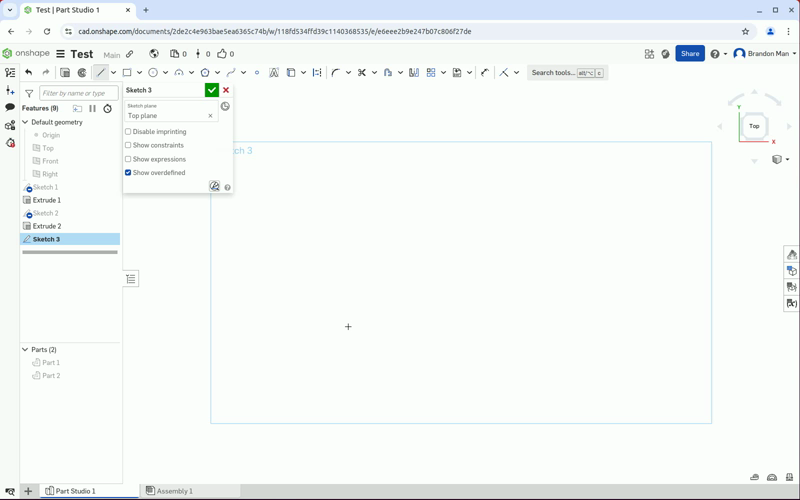
key_up(shift)
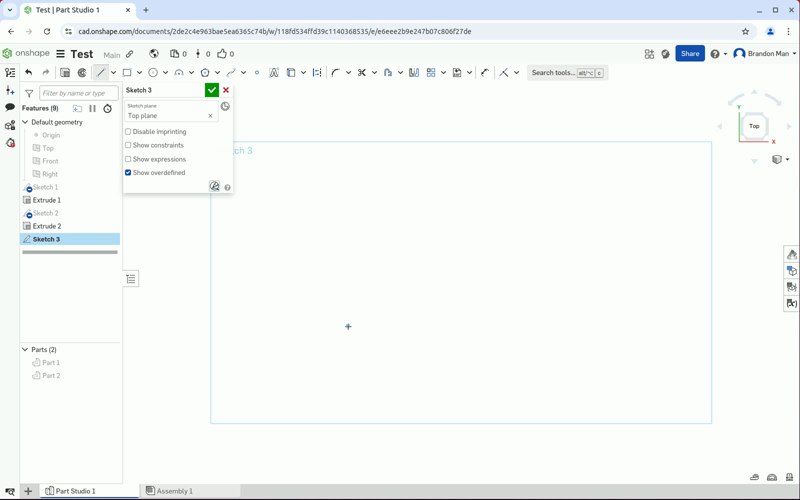
key_down(shift)
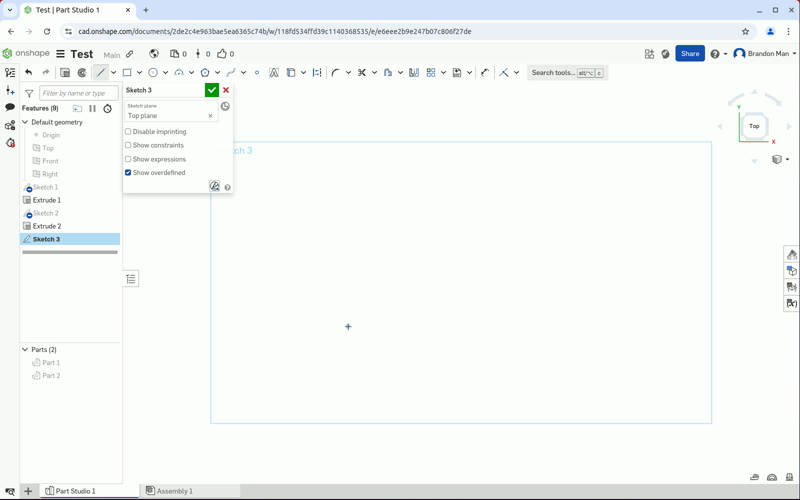
mouse_move(492, 326)
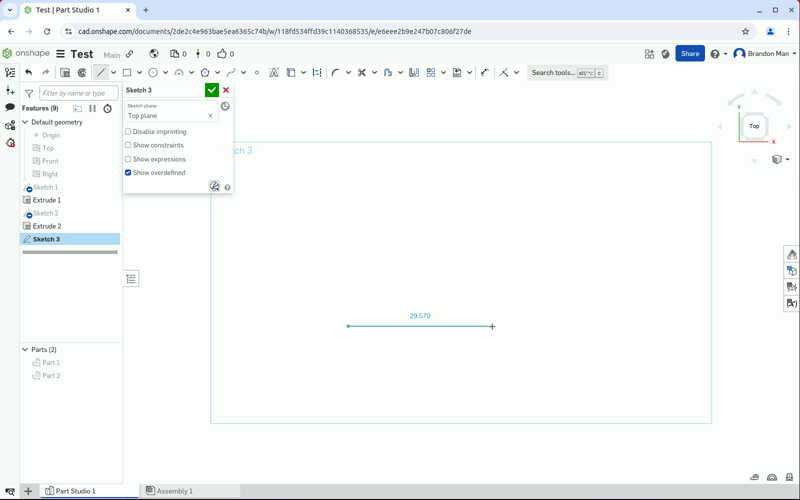
click(492, 326)
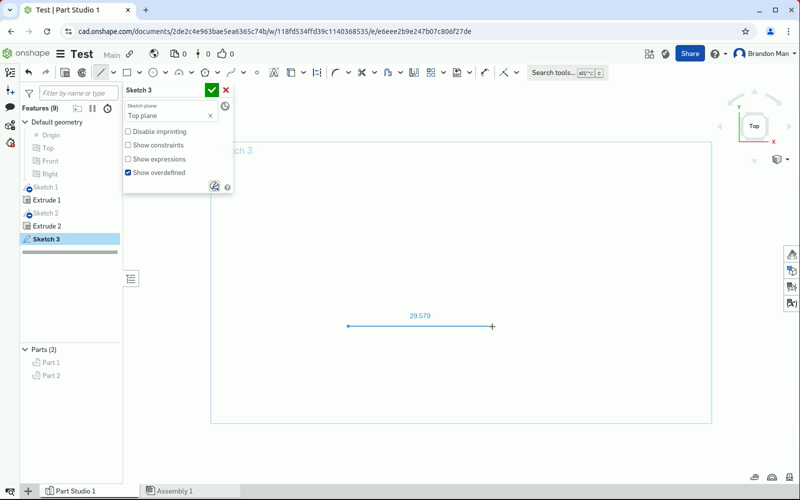
key_up(shift)
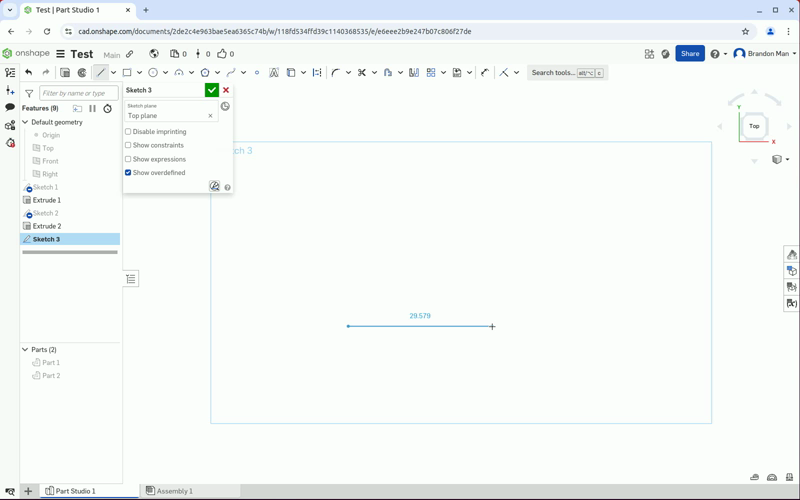
key_down(shift)
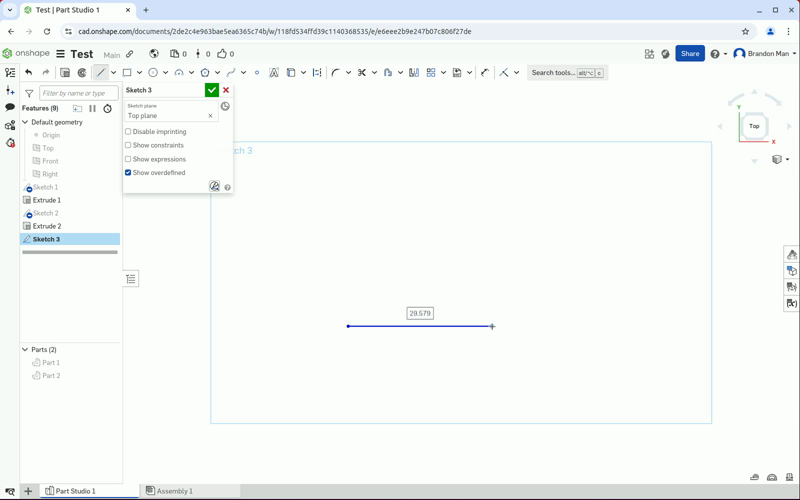
mouse_move(492, 253)
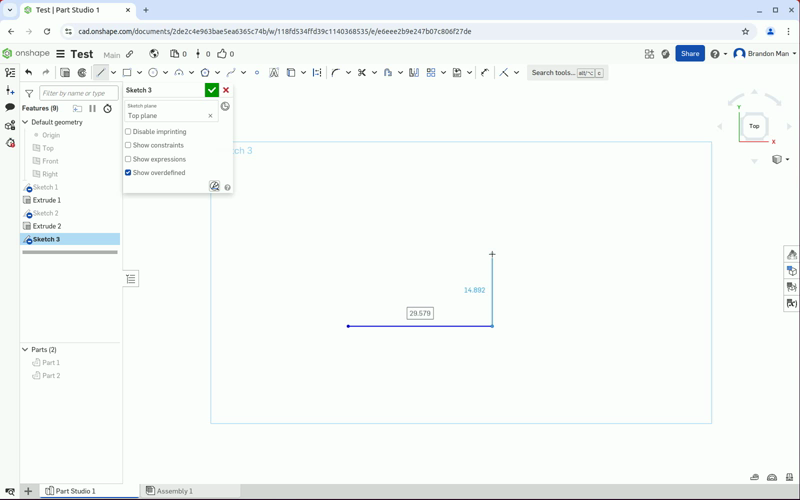
click(492, 253)
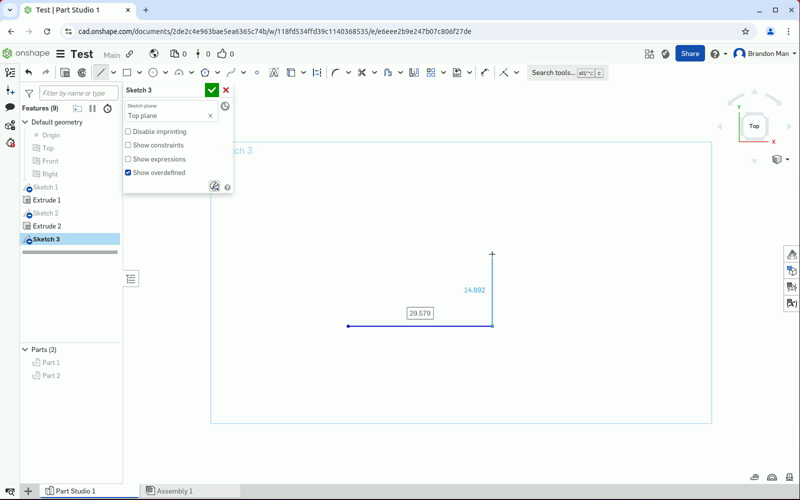
key_up(shift)
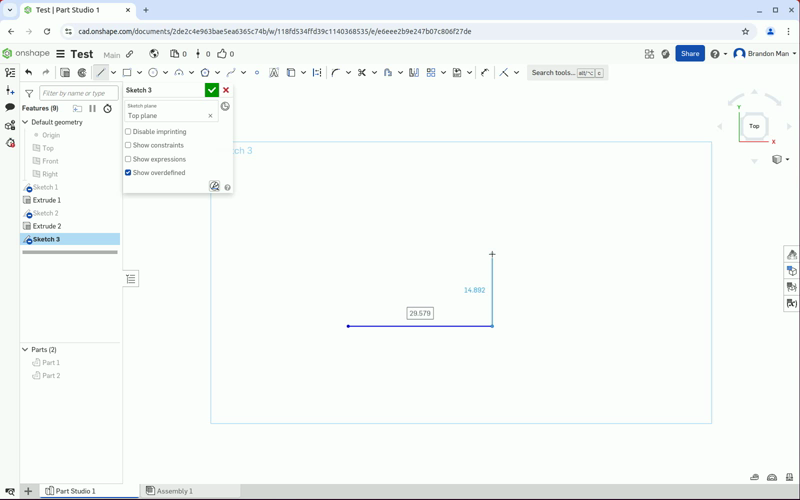
key_down(shift)
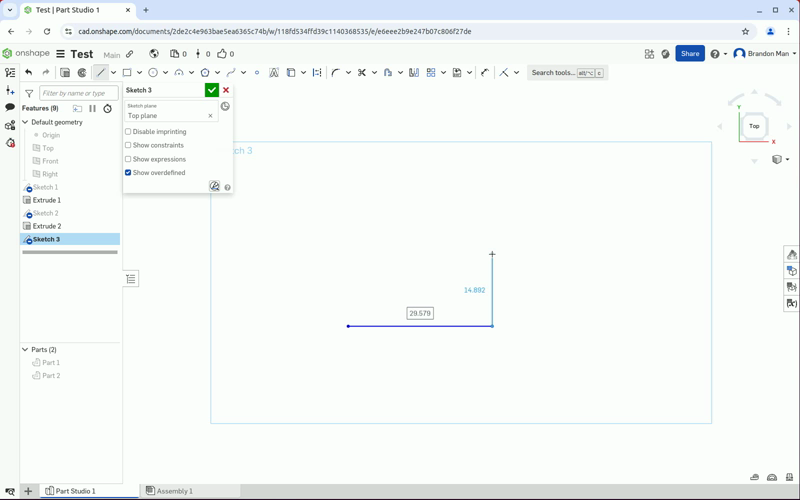
mouse_move(348, 253)
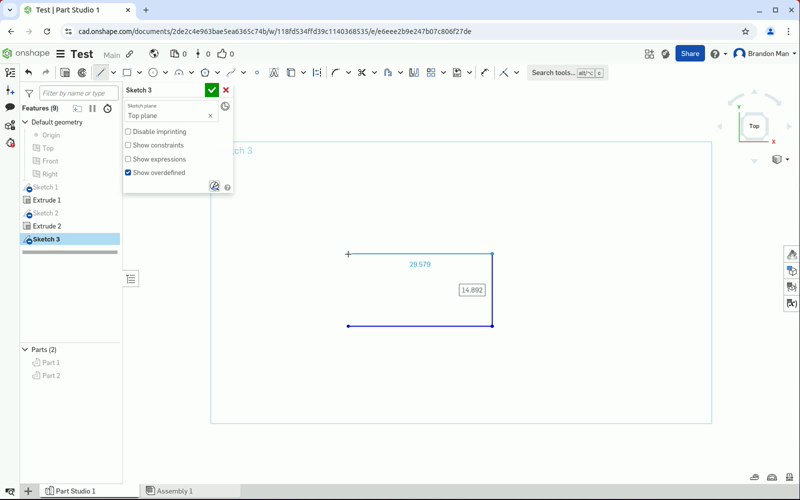
click(348, 253)
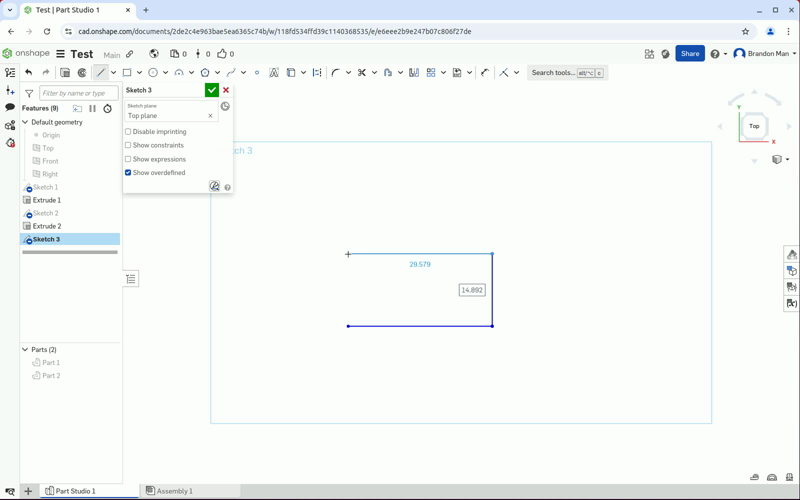
key_up(shift)
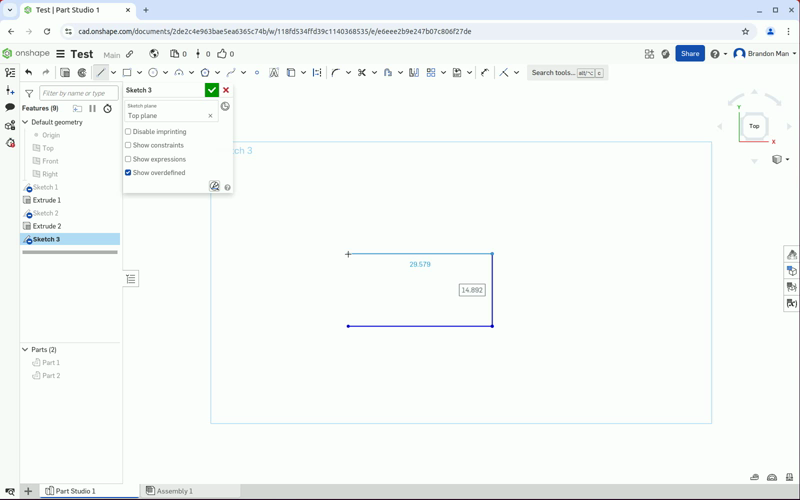
key_down(shift)
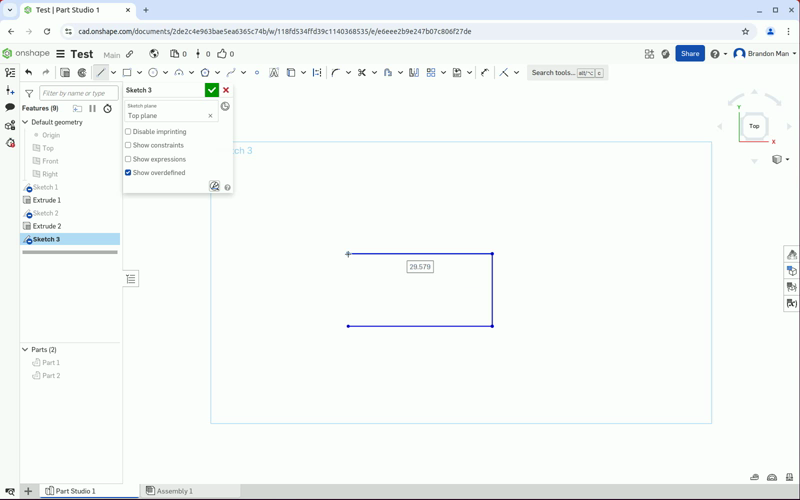
mouse_move(348, 326)
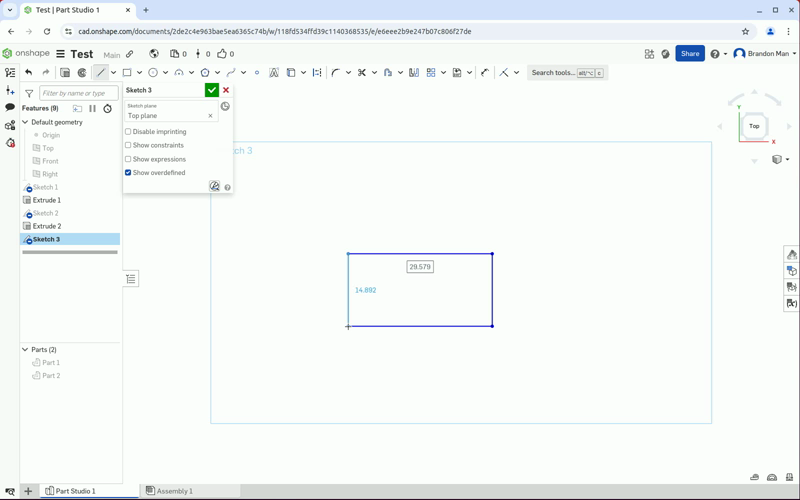
key_up(shift)
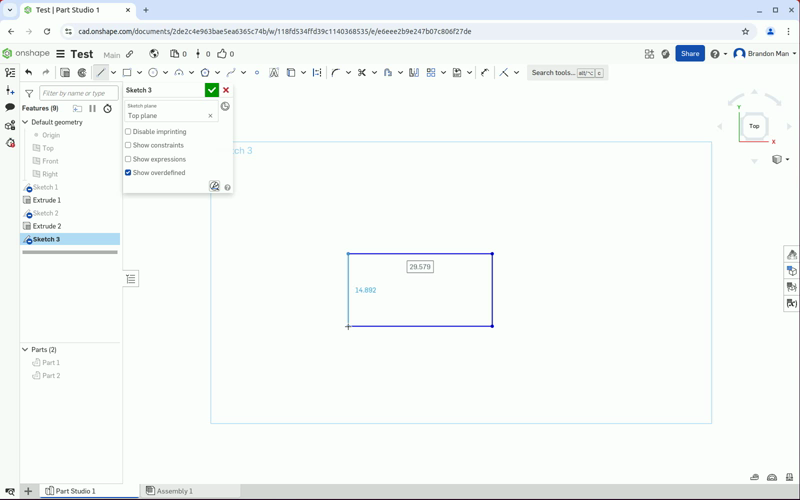
click(348, 326)
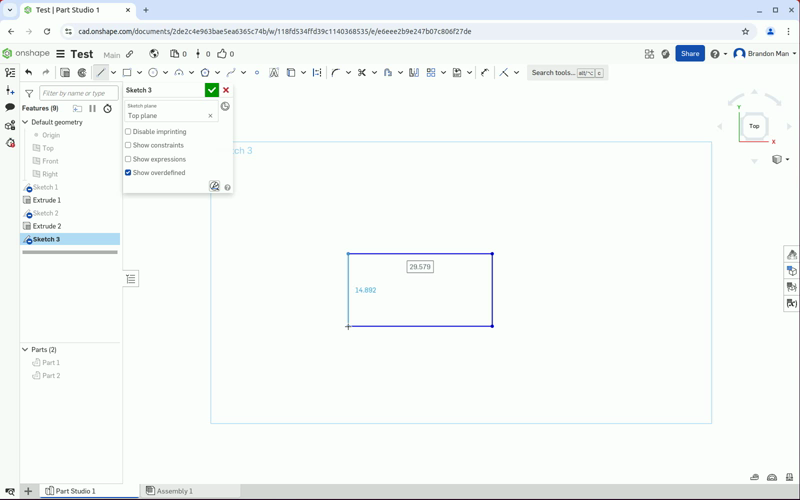
key(esc)
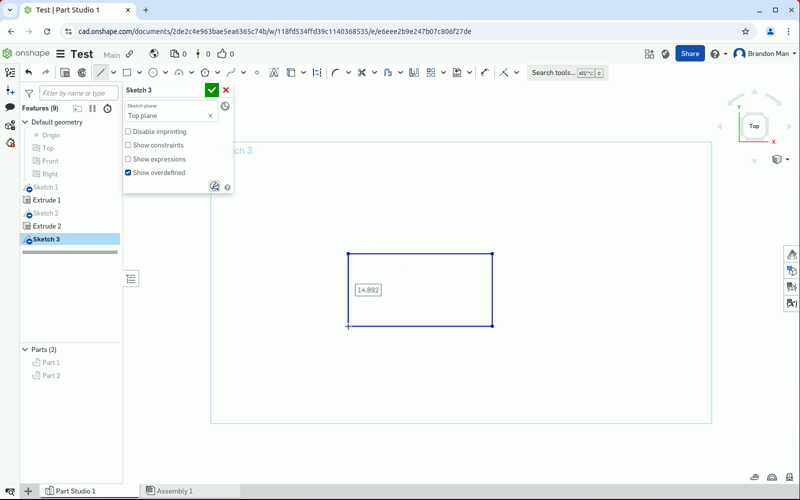
mouse_move(461, 294)
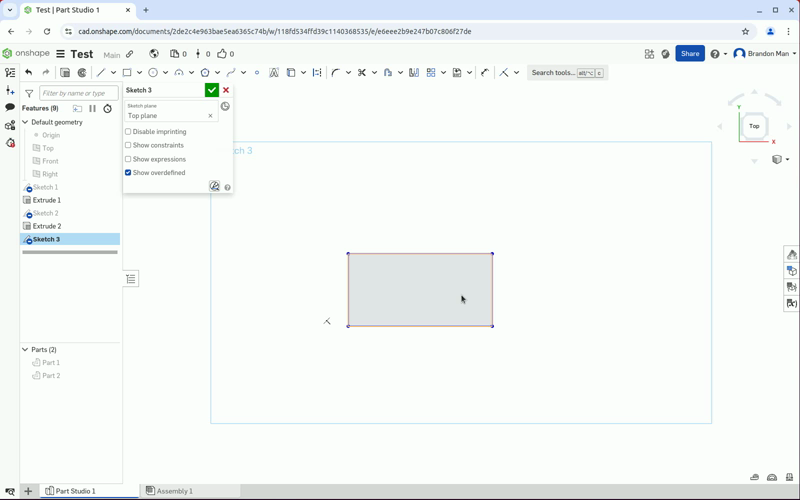
click(461, 294)
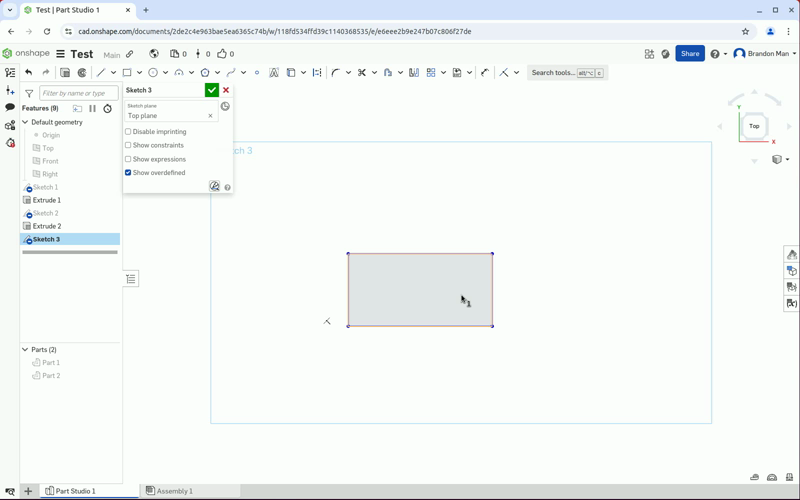
mouse_move(73, 352)
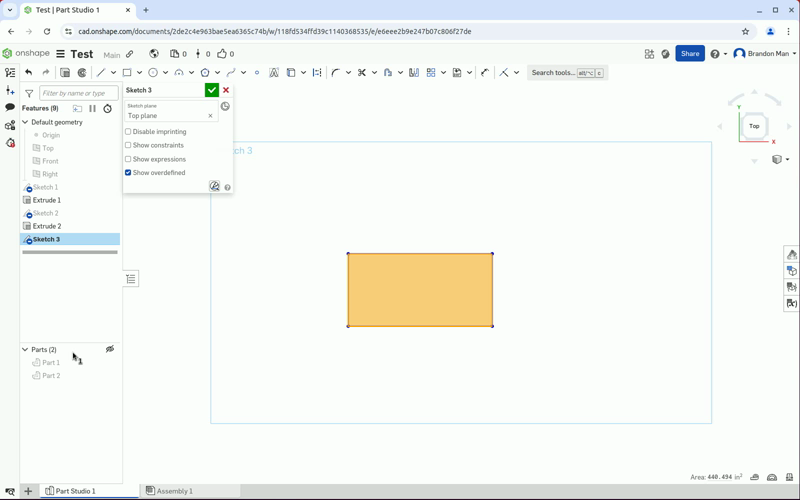
key(shift+y)
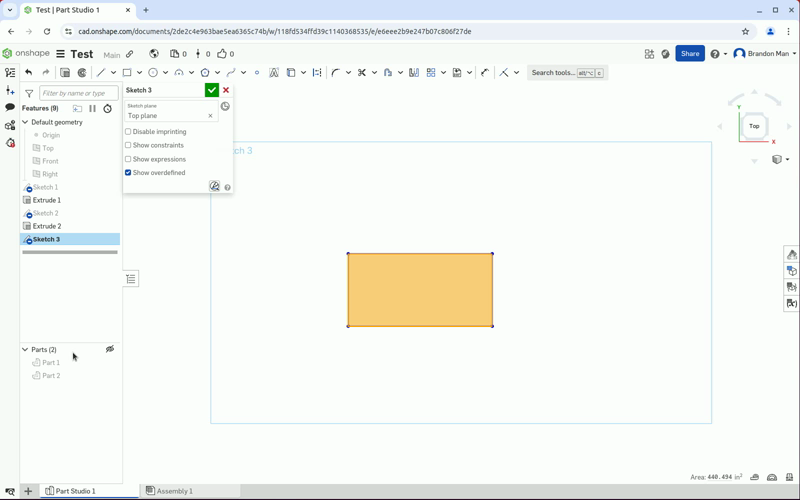
key(shift+e)
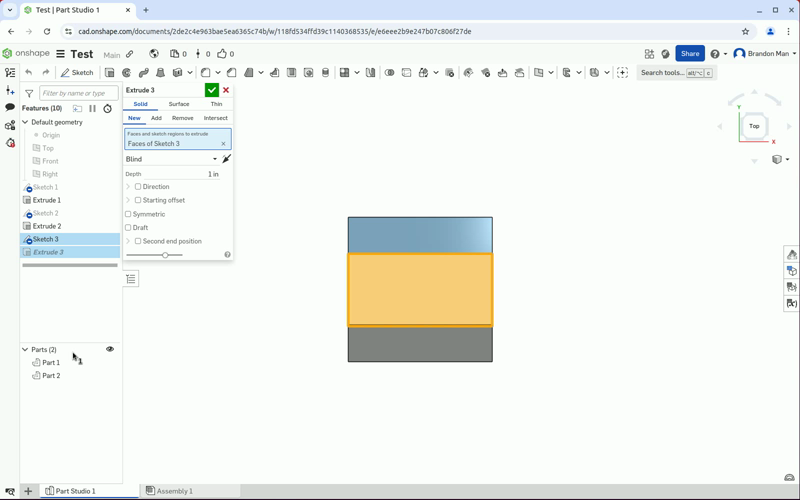
mouse_move(143, 106)
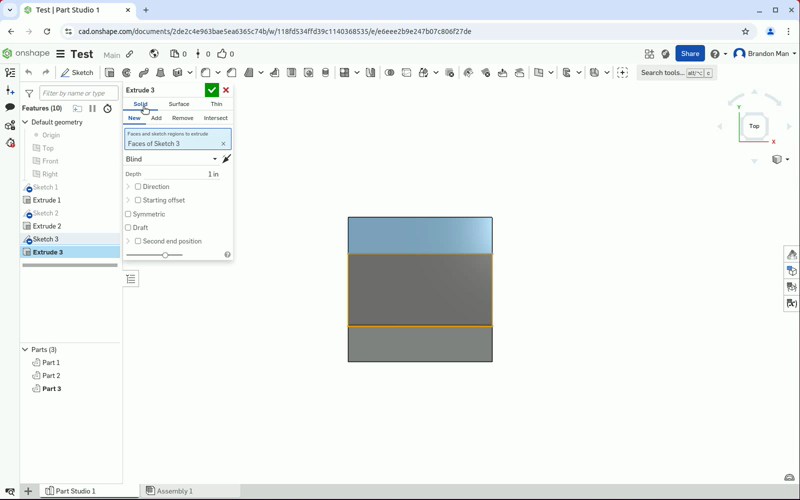
click(143, 106)
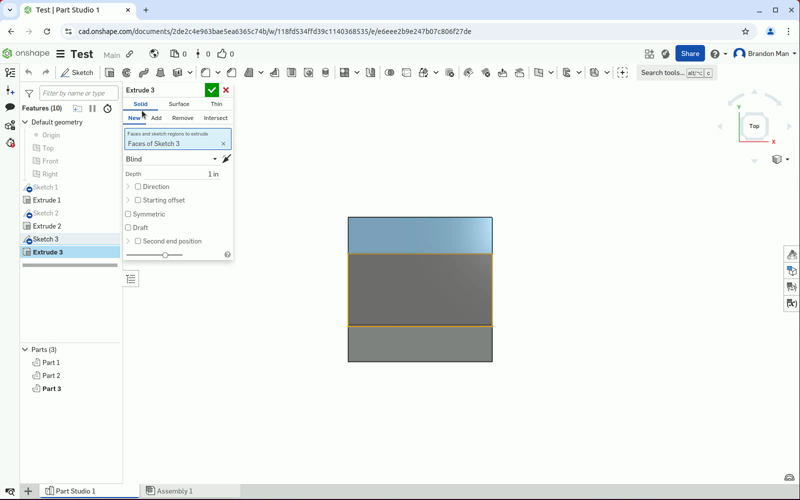
mouse_move(137, 120)
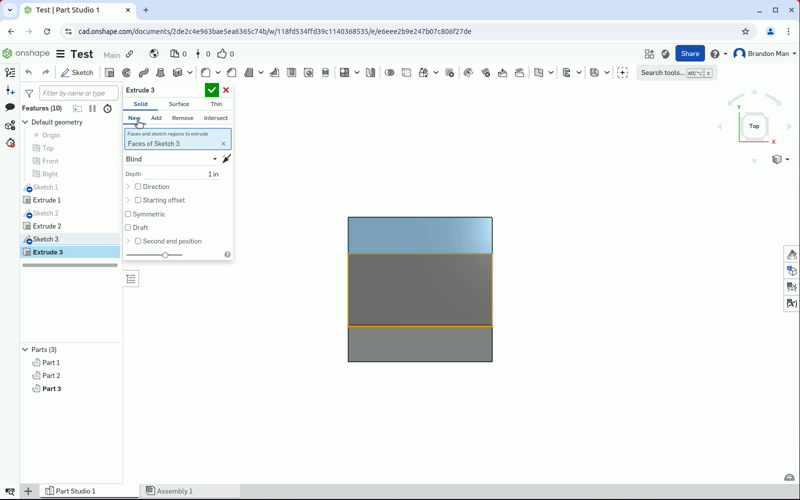
click(137, 120)
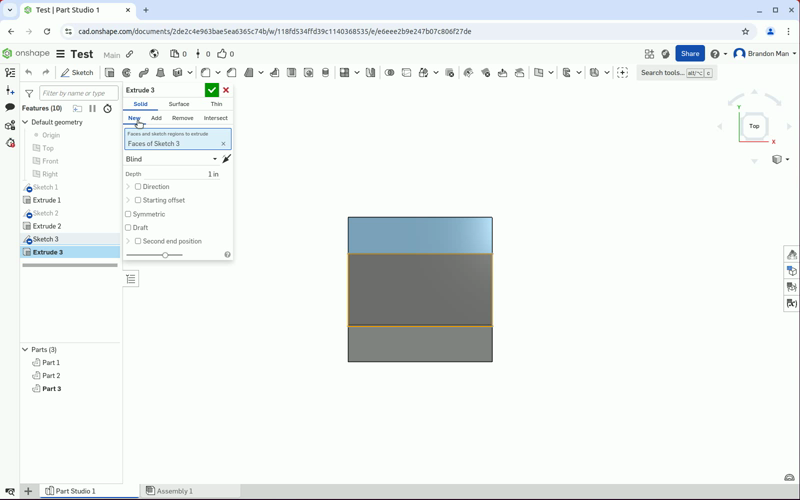
key(tab, 4)
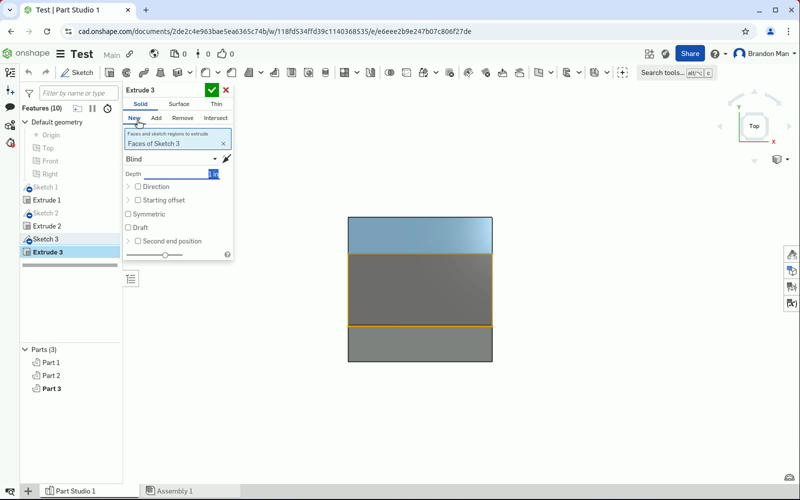
text(7.462)
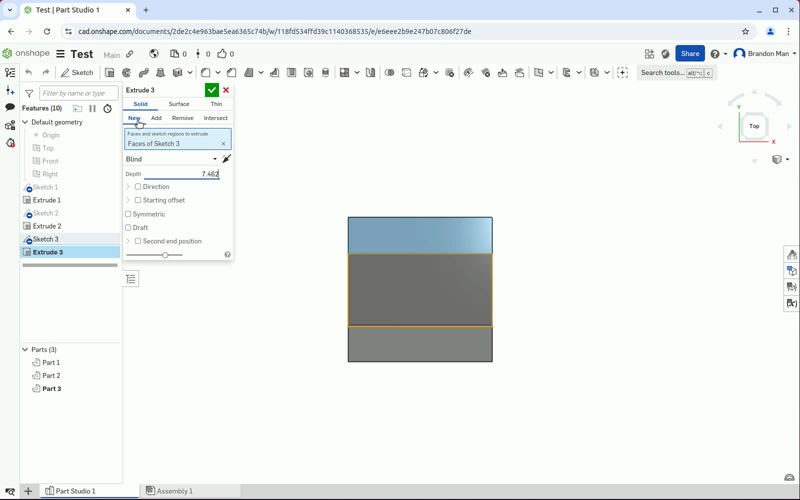
key(enter)
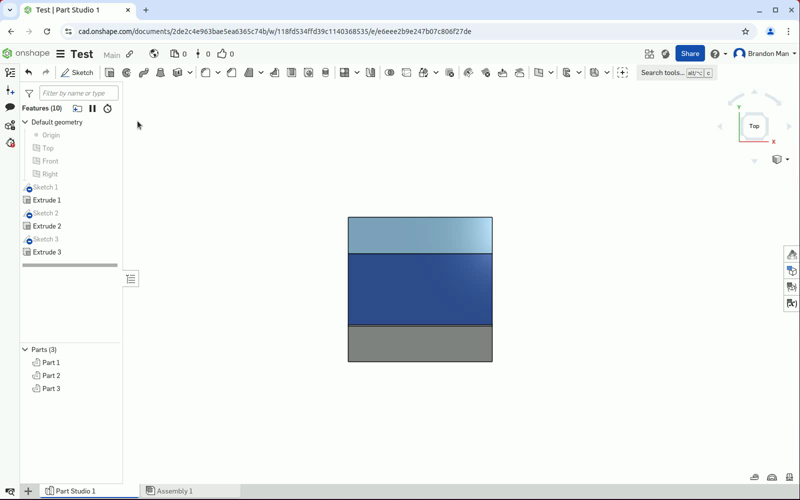
key(shift+h)
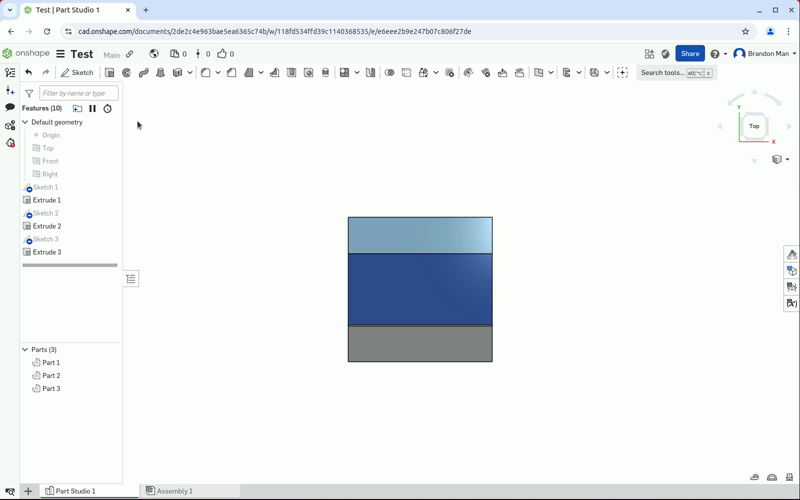
key(shift+h)
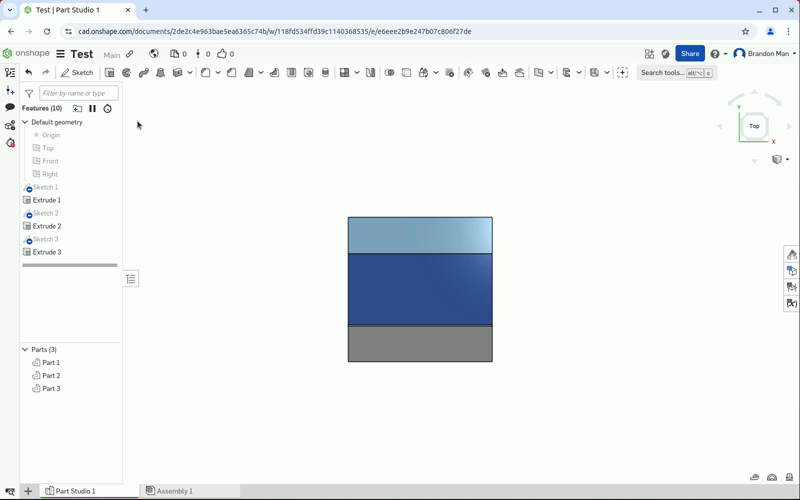
mouse_move(73, 189)
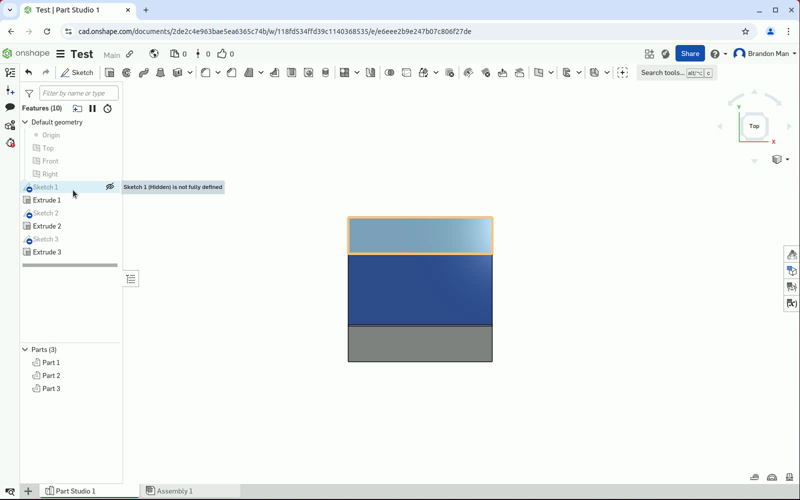
click(73, 189)
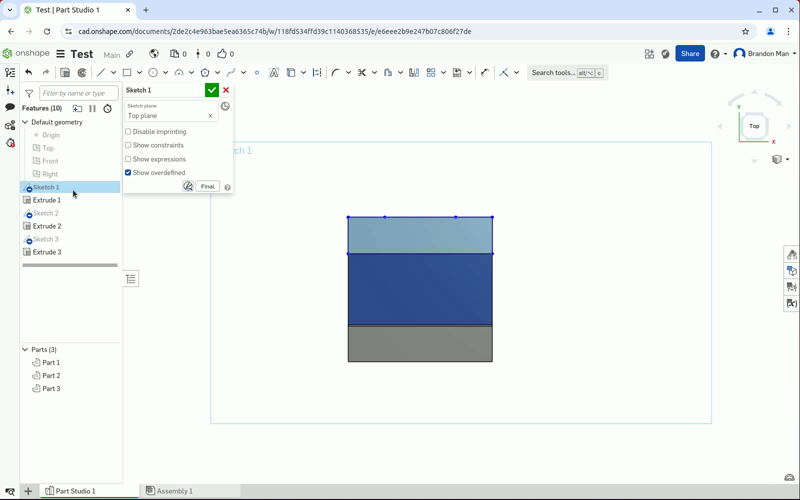
mouse_move(229, 92)
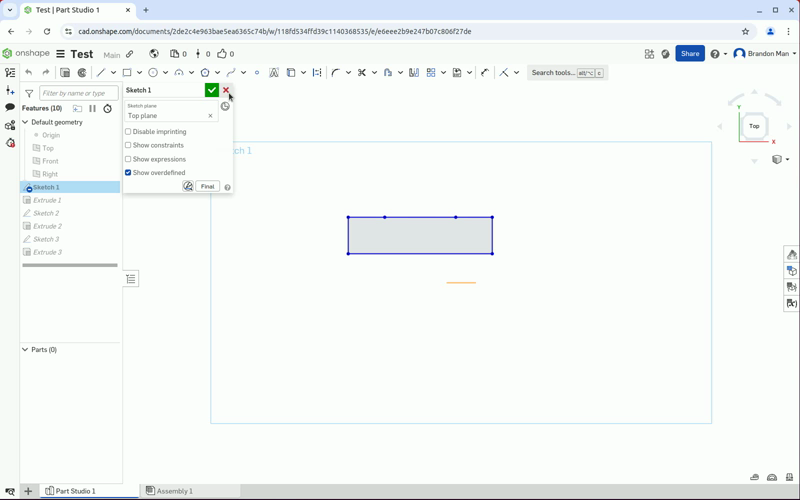
click(229, 92)
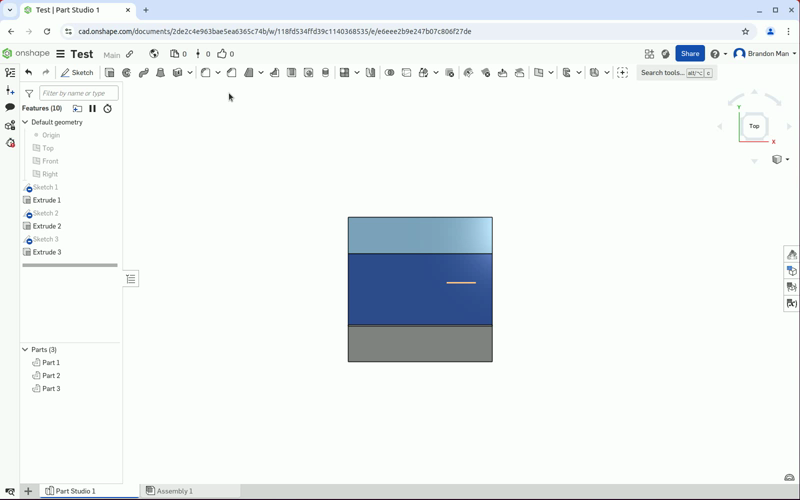
mouse_move(541, 75)
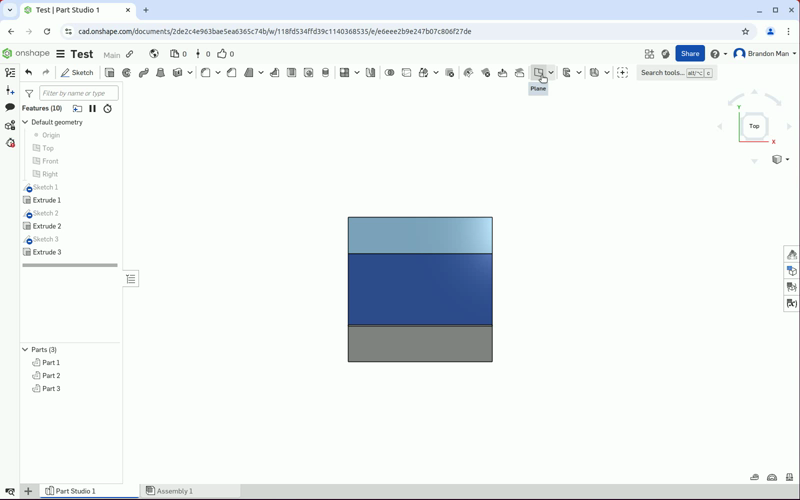
click(541, 75)
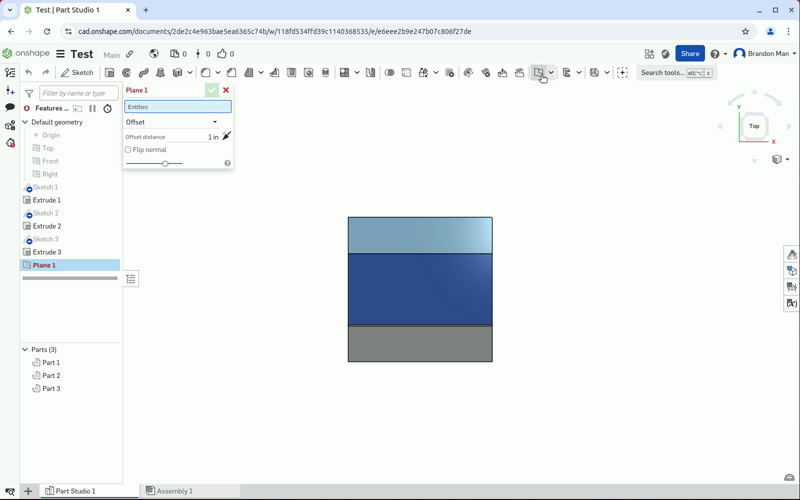
mouse_move(73, 150)
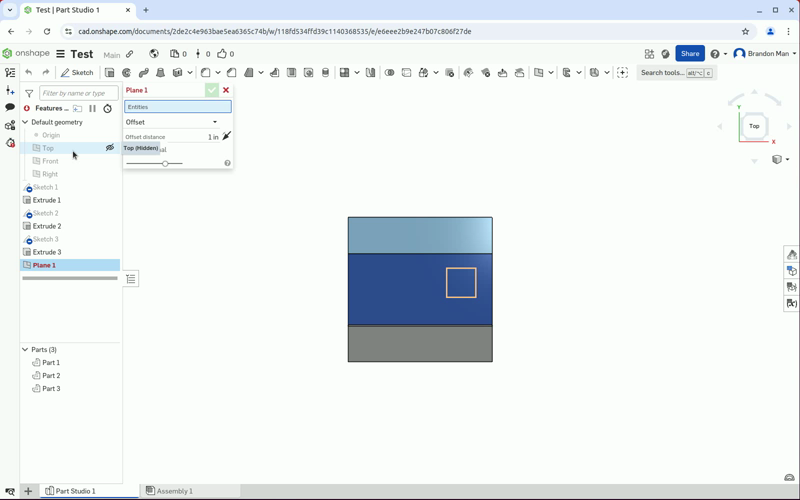
click(73, 150)
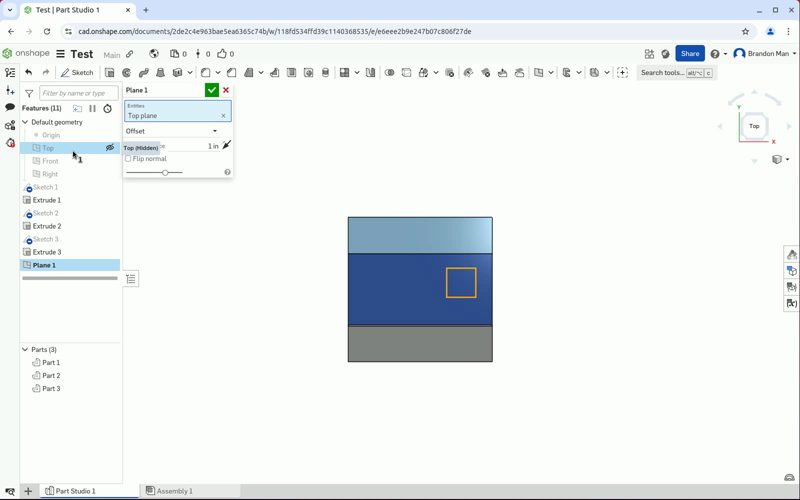
key(tab, 2)
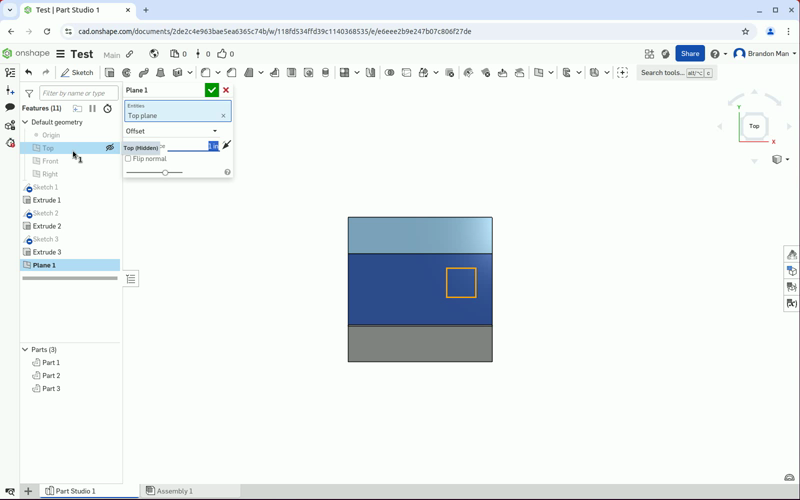
text(7.456)
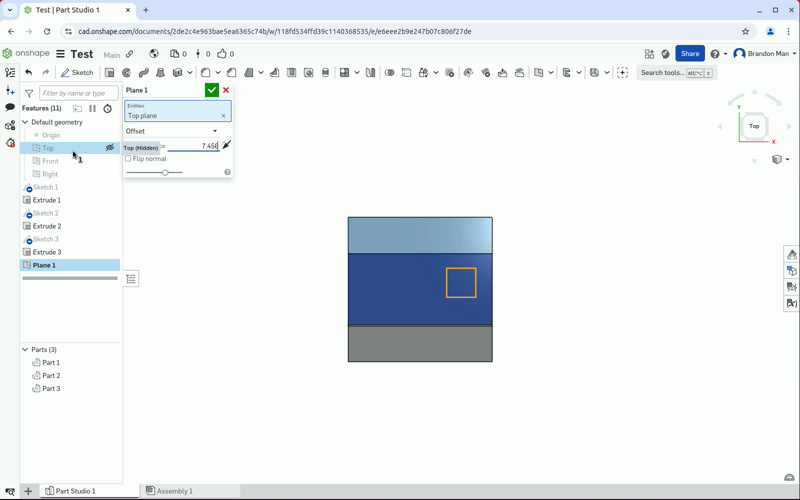
key(enter, 2)
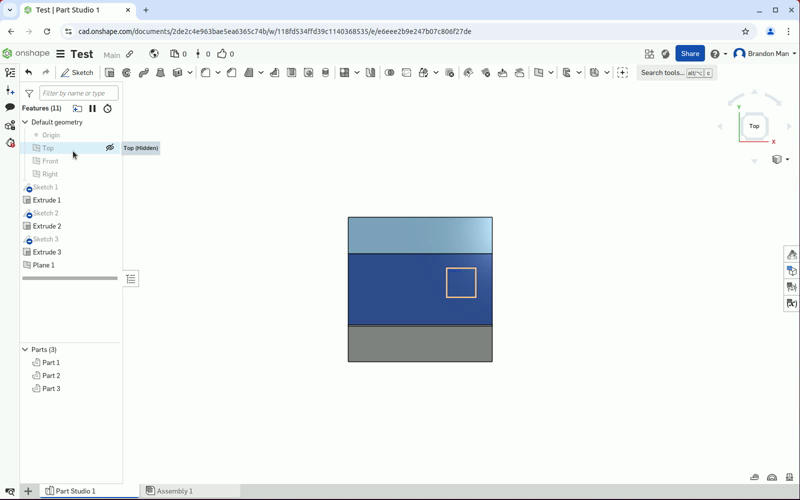
key(shift+s)
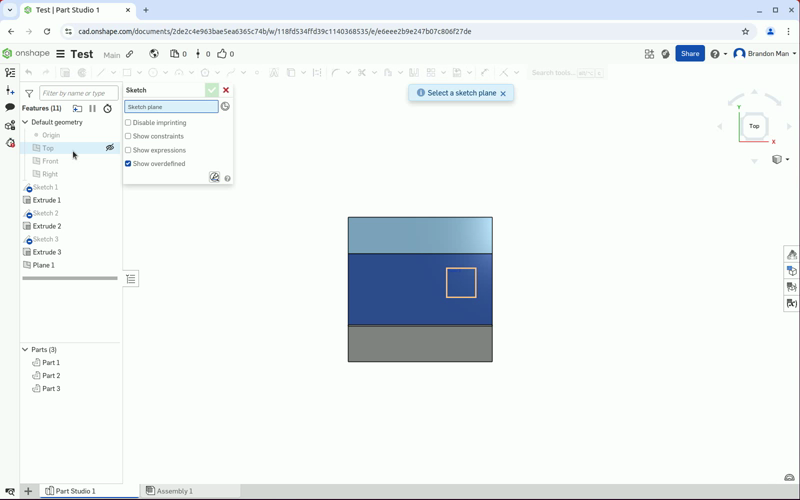
mouse_move(73, 267)
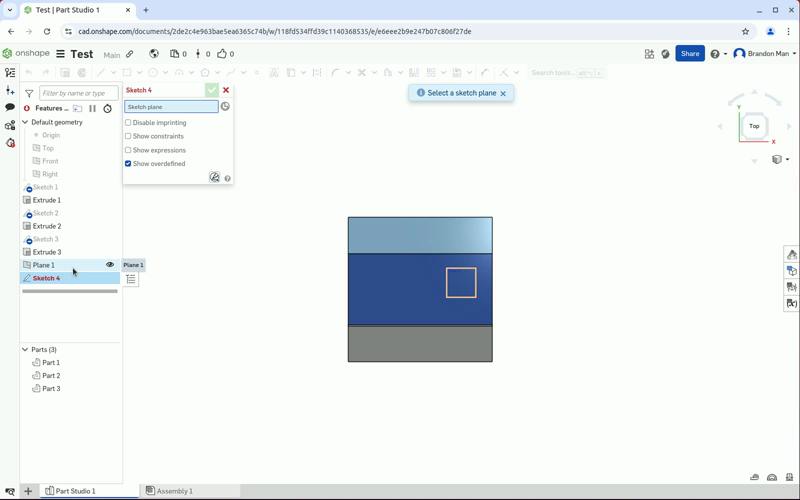
click(73, 267)
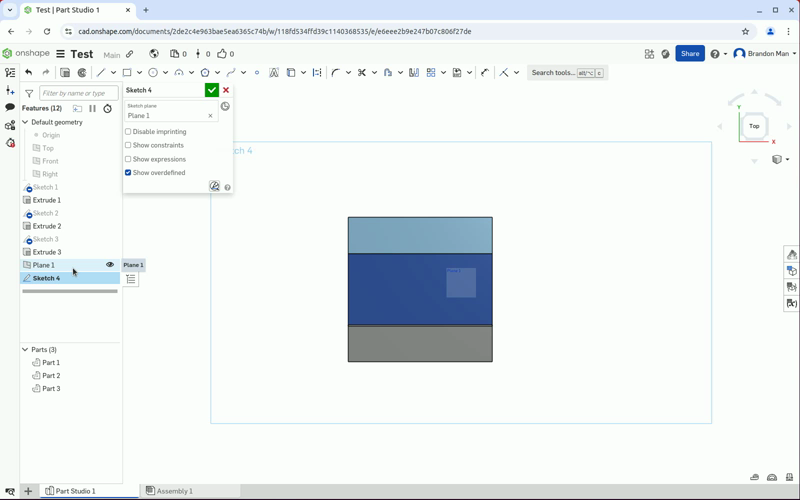
mouse_move(73, 352)
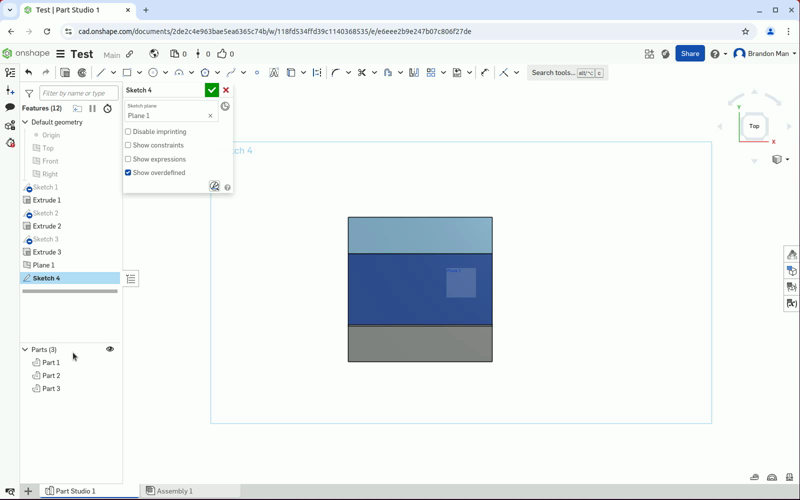
key(y)
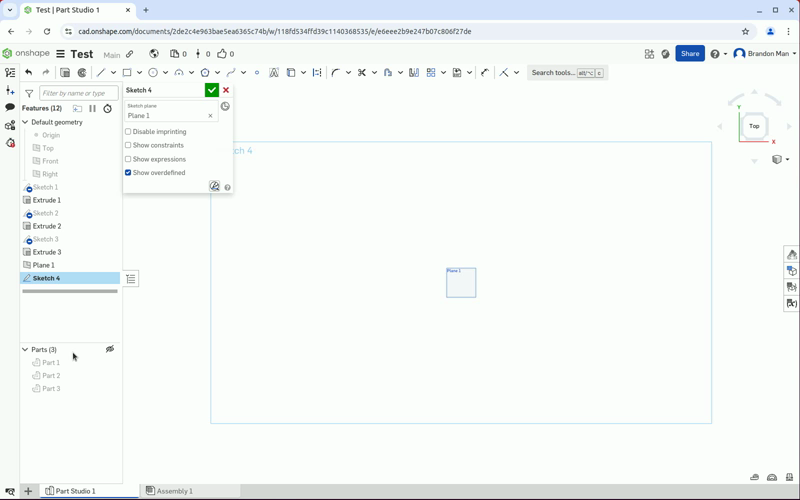
key(l)
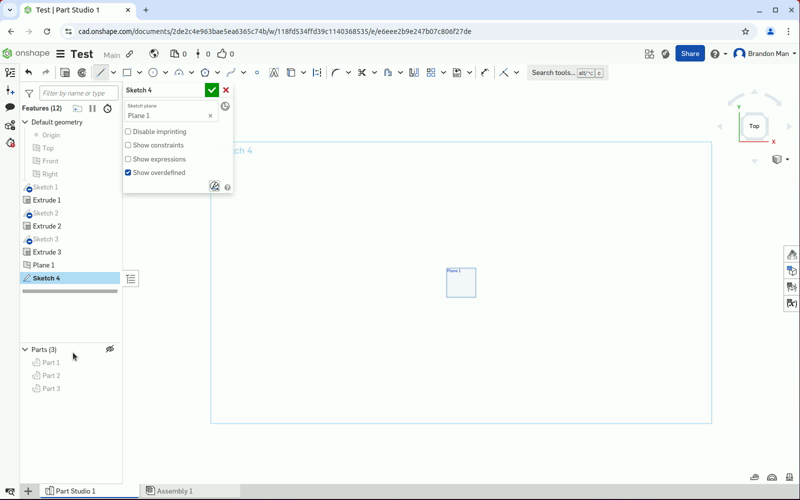
key_down(shift)
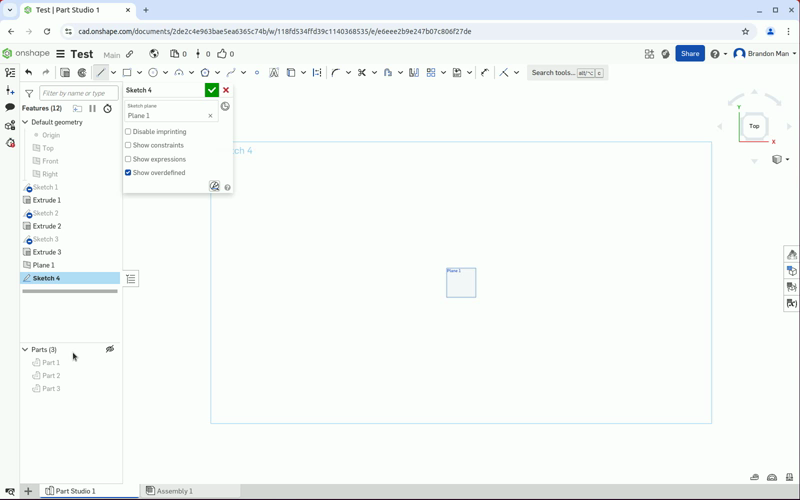
mouse_move(348, 361)
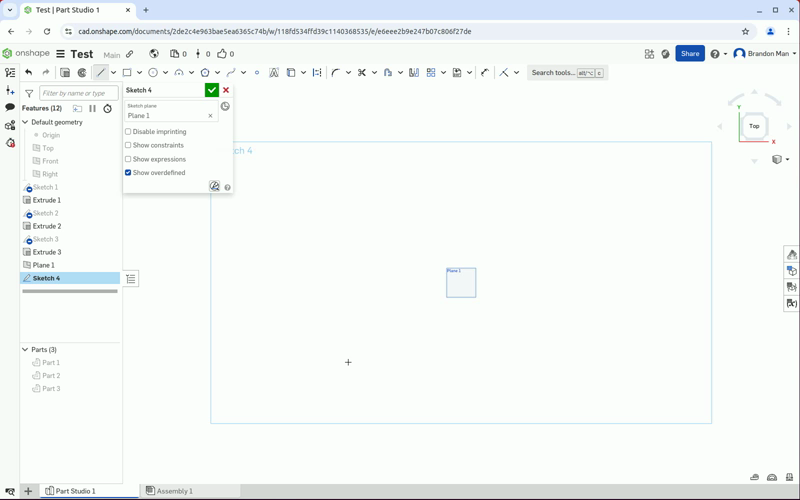
click(348, 361)
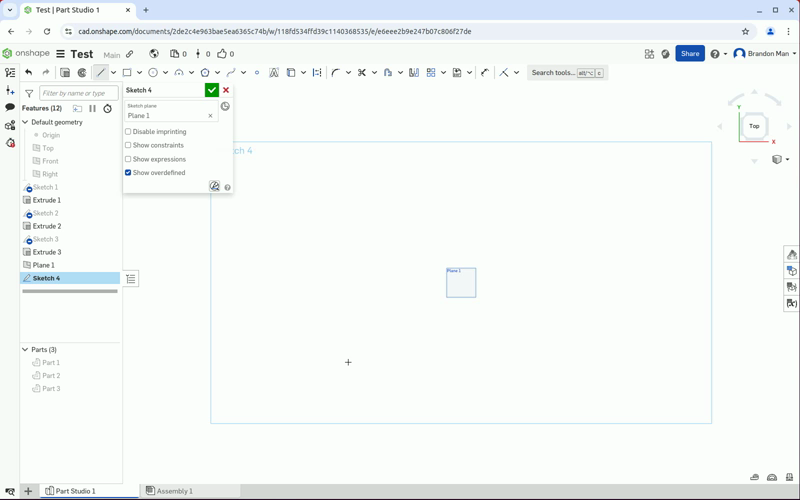
key_up(shift)
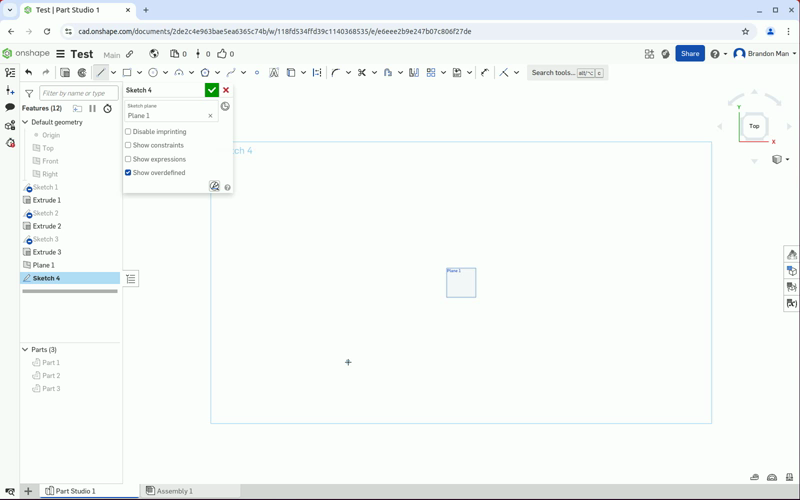
key_down(shift)
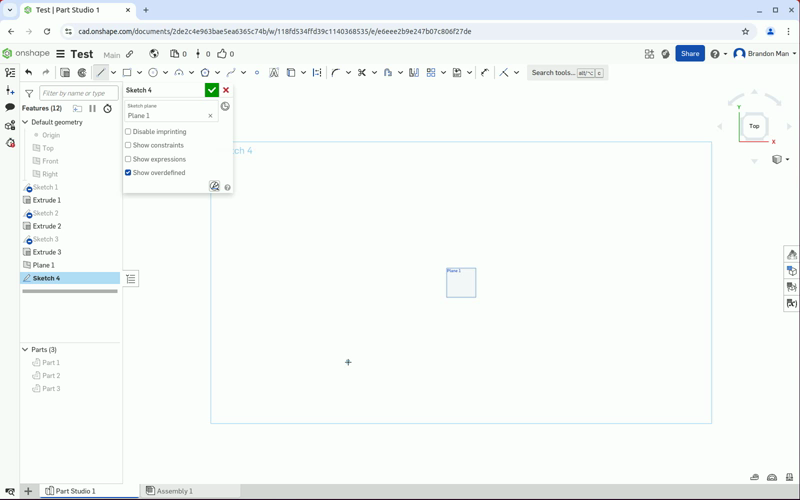
mouse_move(378, 361)
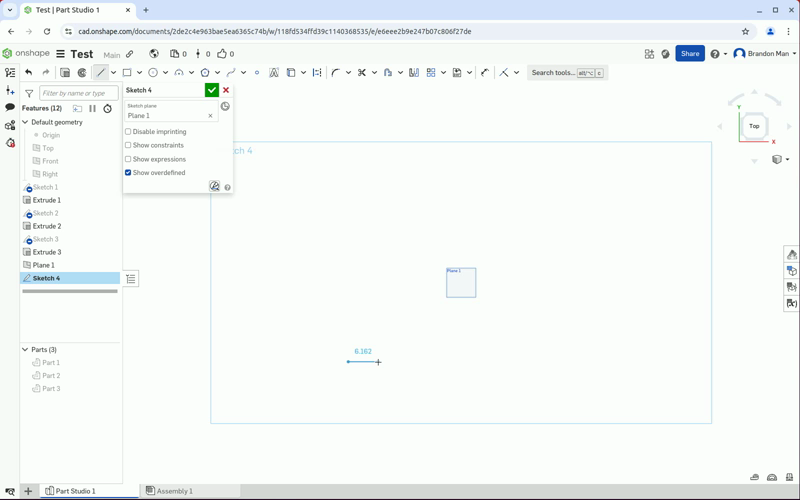
mouse_move(384, 361)
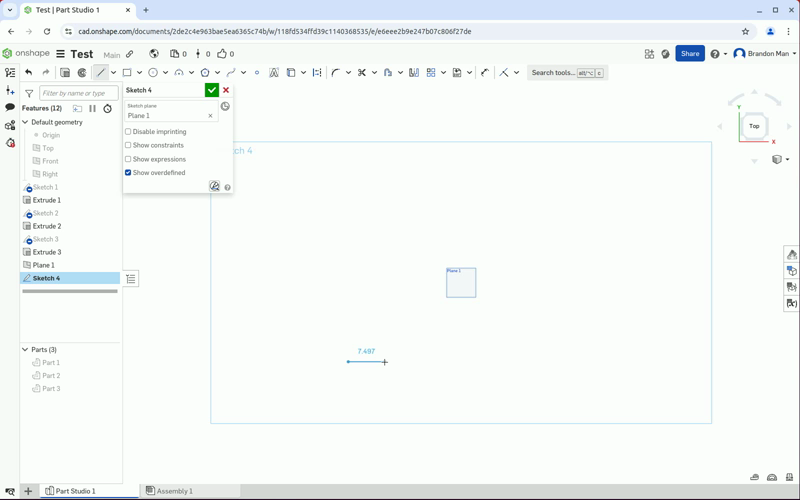
click(384, 361)
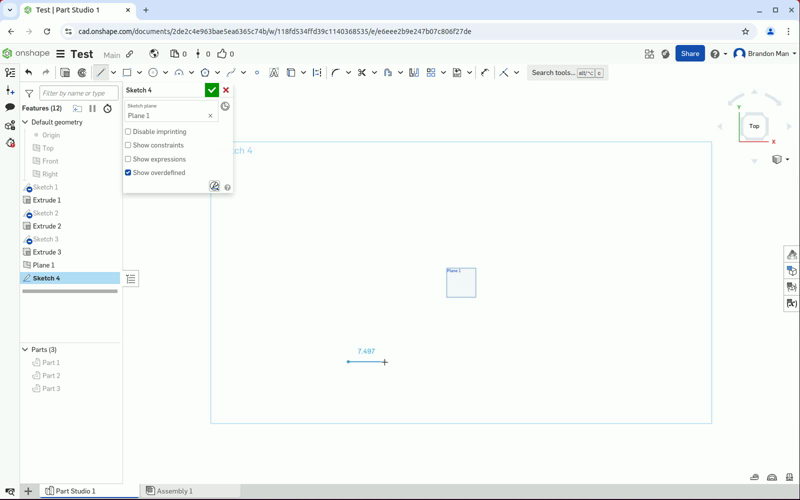
key_up(shift)
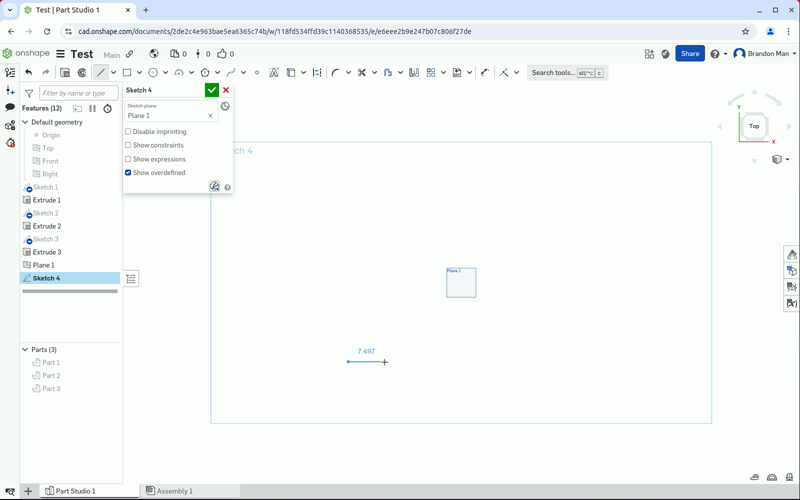
key_down(shift)
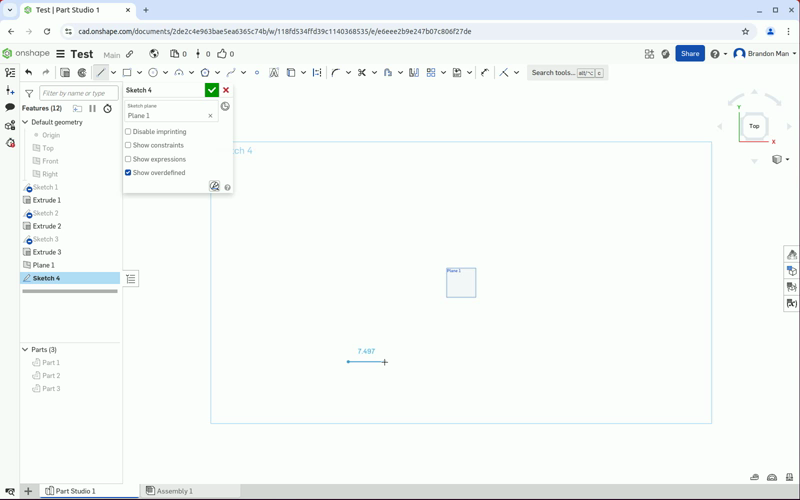
mouse_move(384, 217)
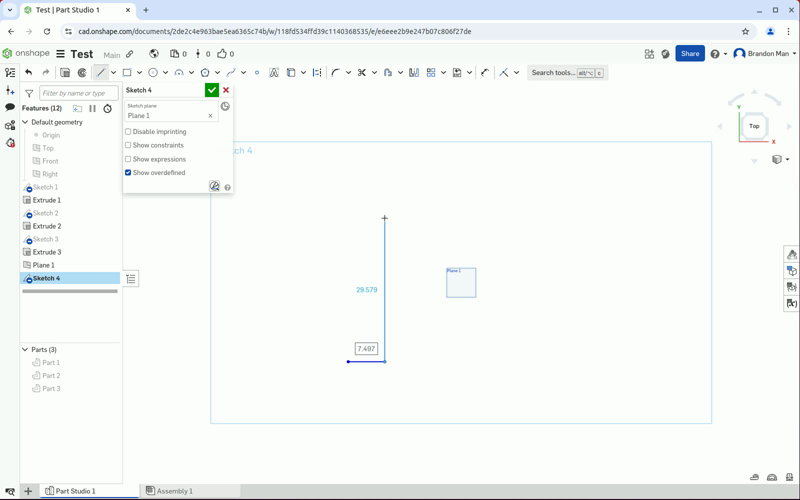
click(384, 217)
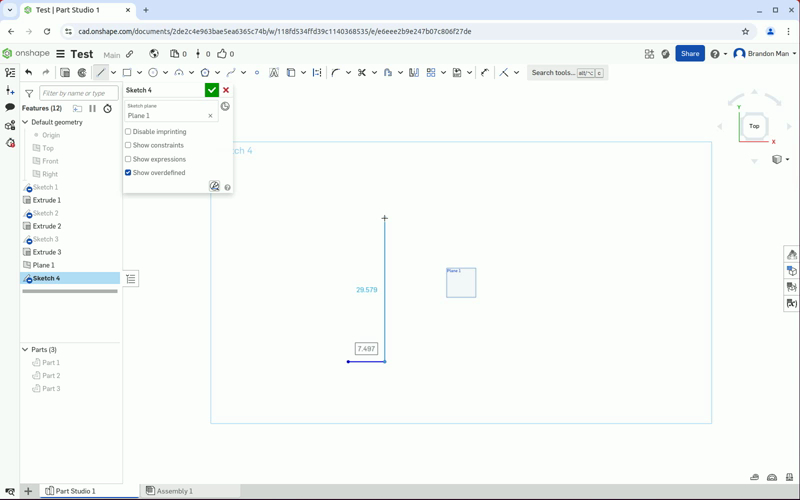
key_up(shift)
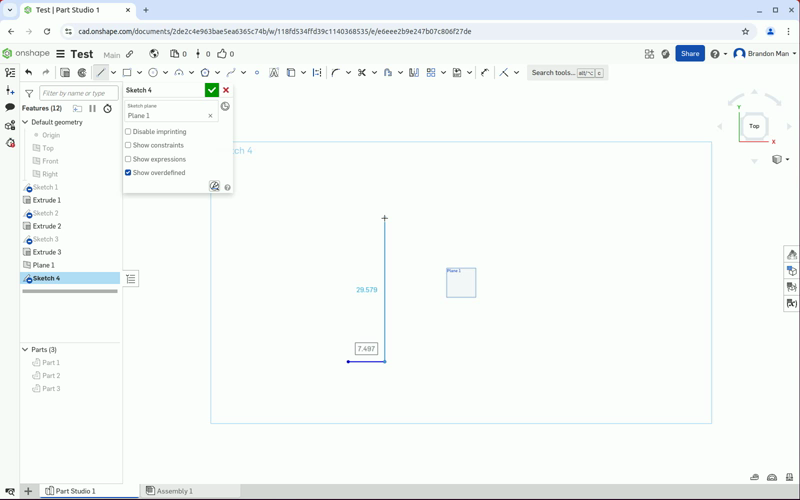
key_down(shift)
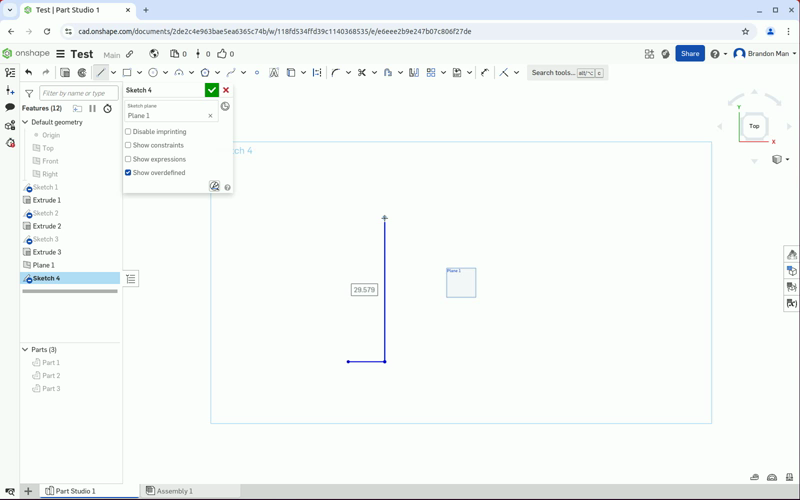
mouse_move(414, 217)
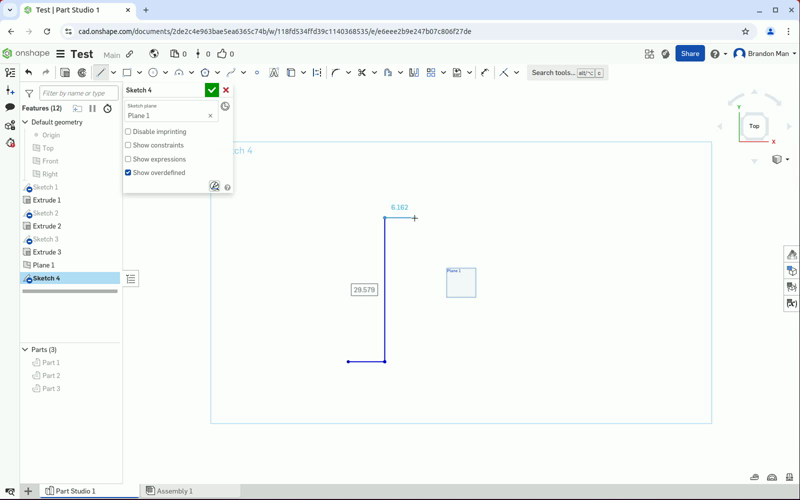
mouse_move(348, 217)
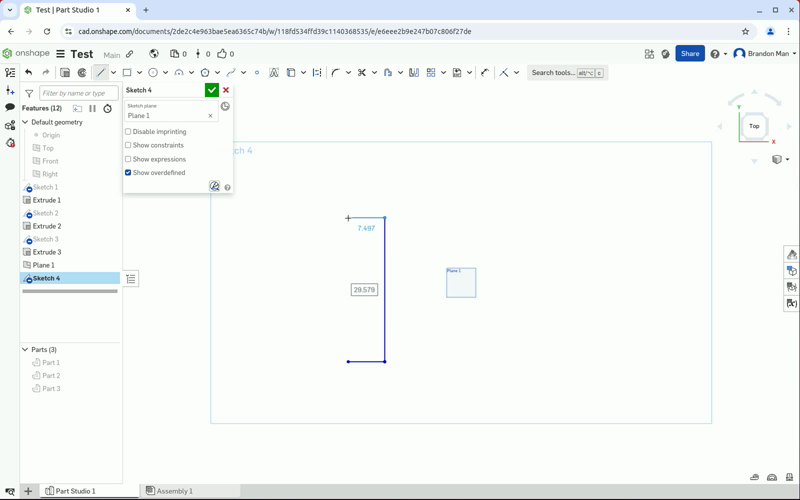
click(348, 217)
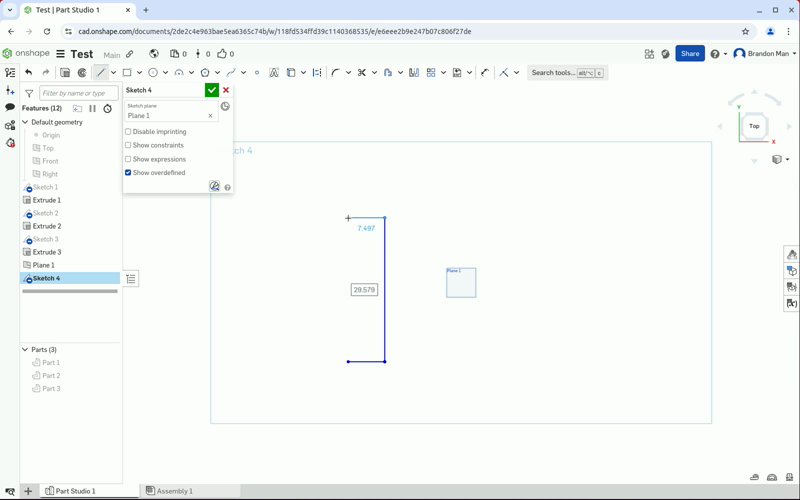
key_up(shift)
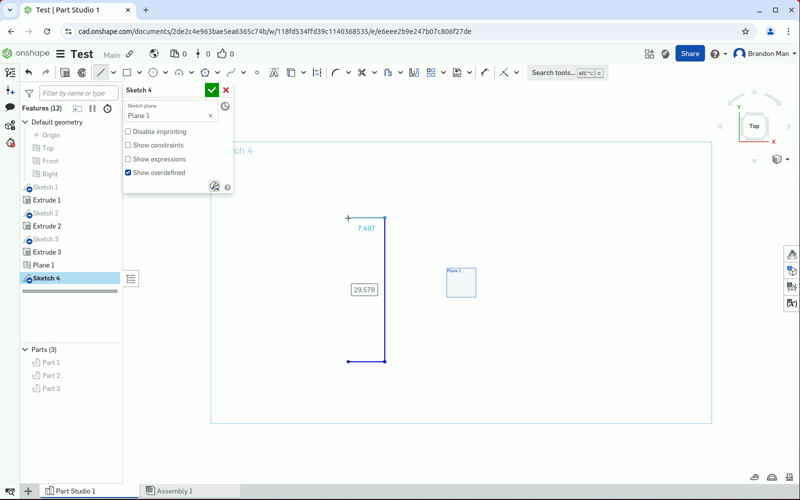
key_down(shift)
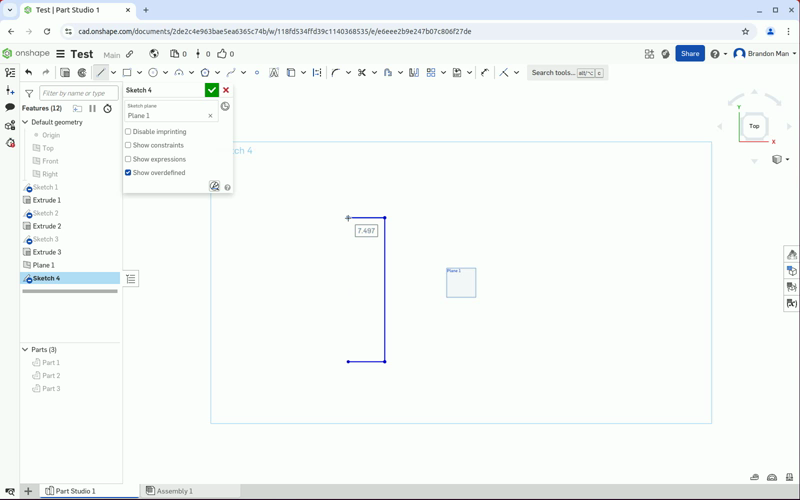
mouse_move(348, 361)
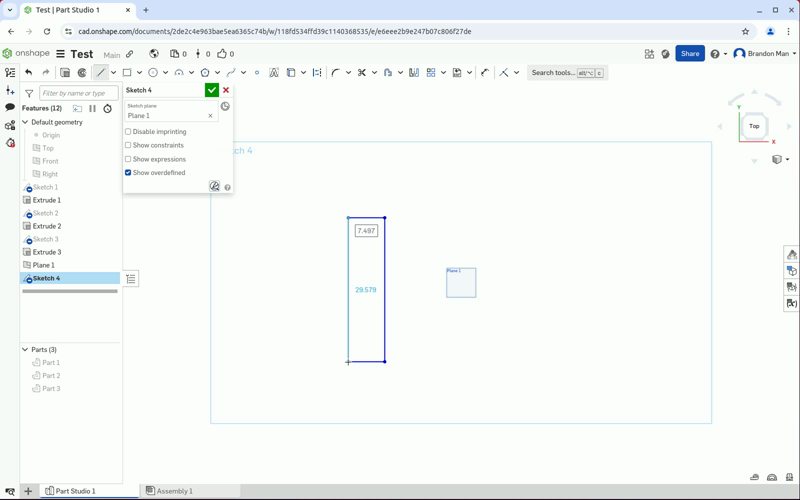
key_up(shift)
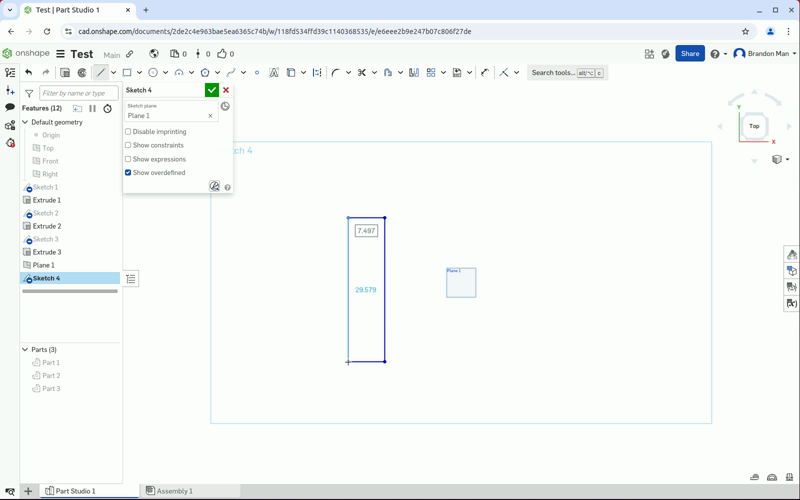
click(348, 361)
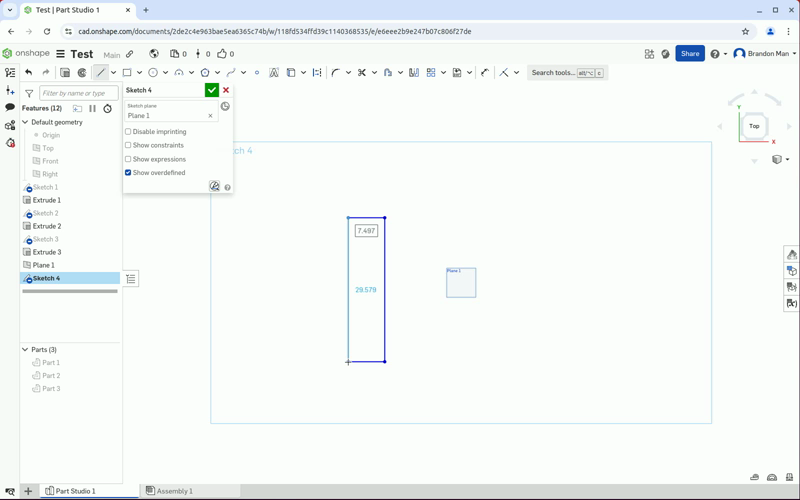
key(esc)
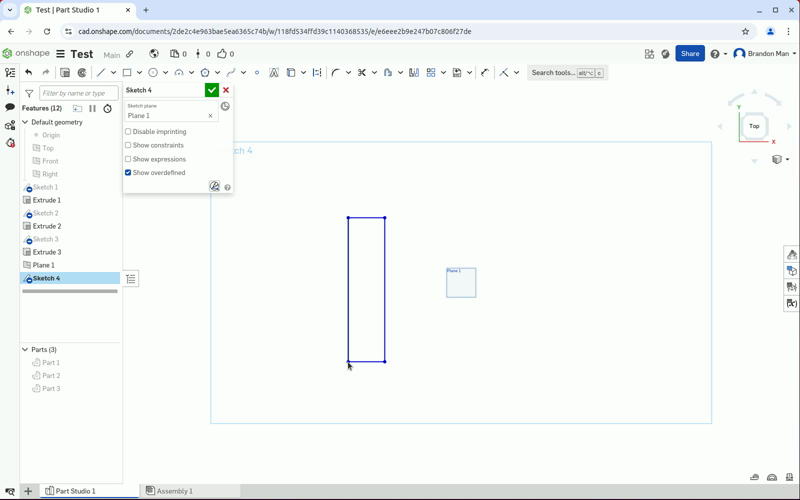
mouse_move(359, 334)
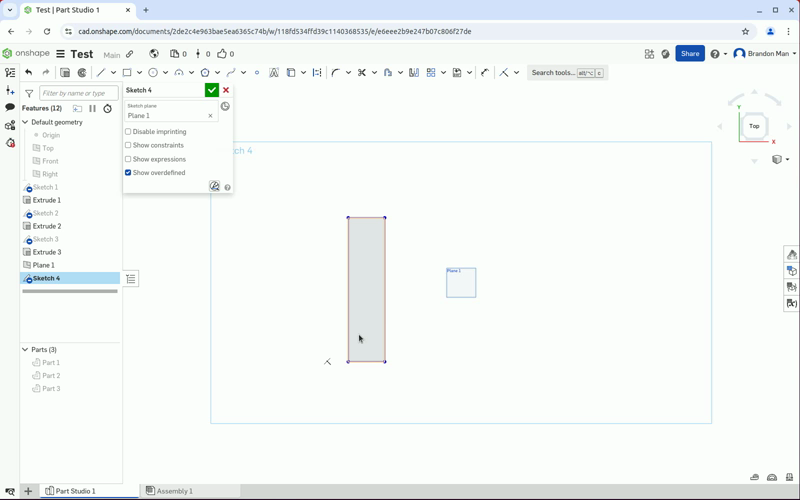
click(359, 334)
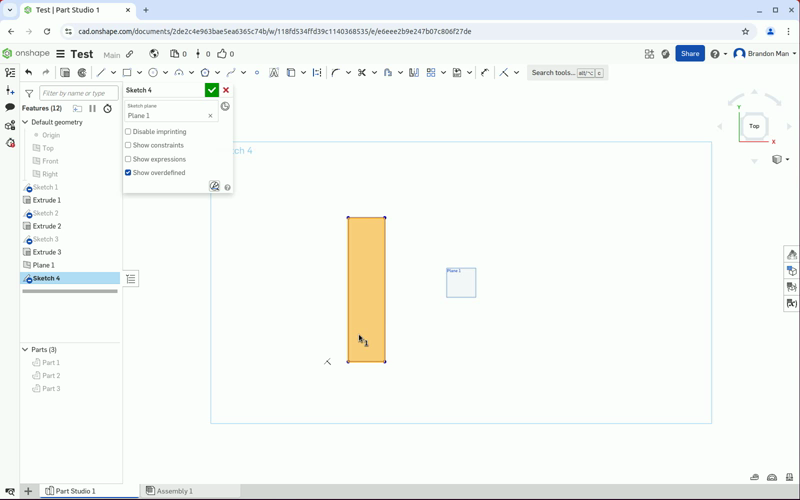
mouse_move(73, 352)
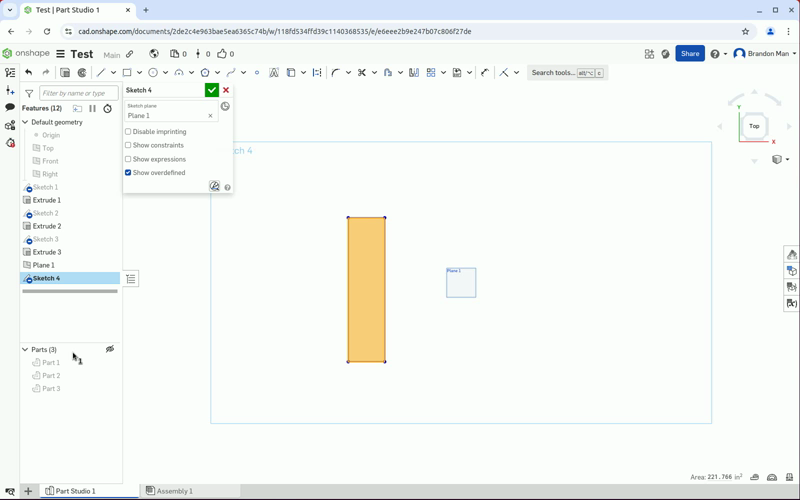
key(shift+y)
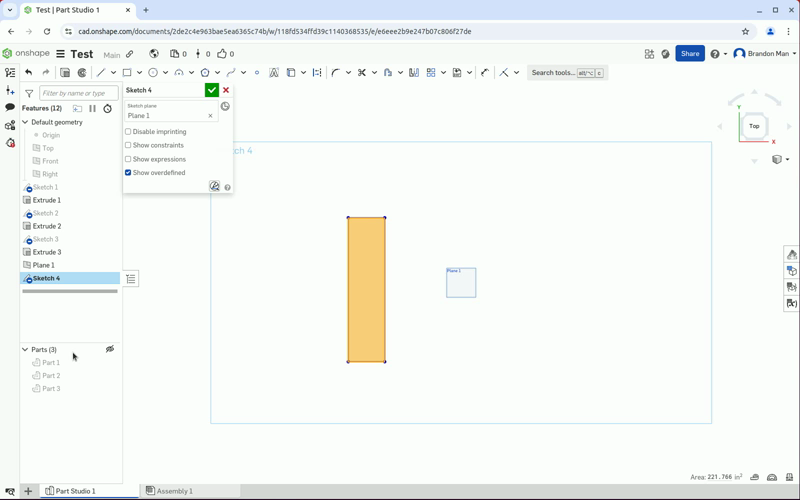
key(shift+e)
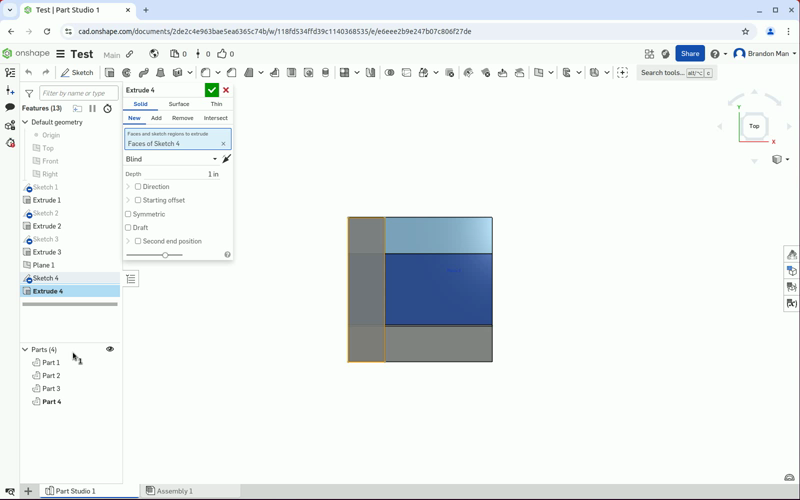
mouse_move(143, 106)
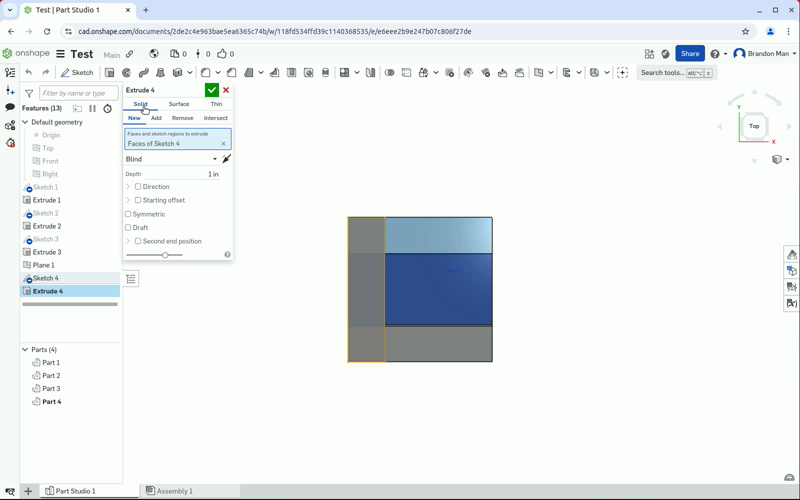
click(143, 106)
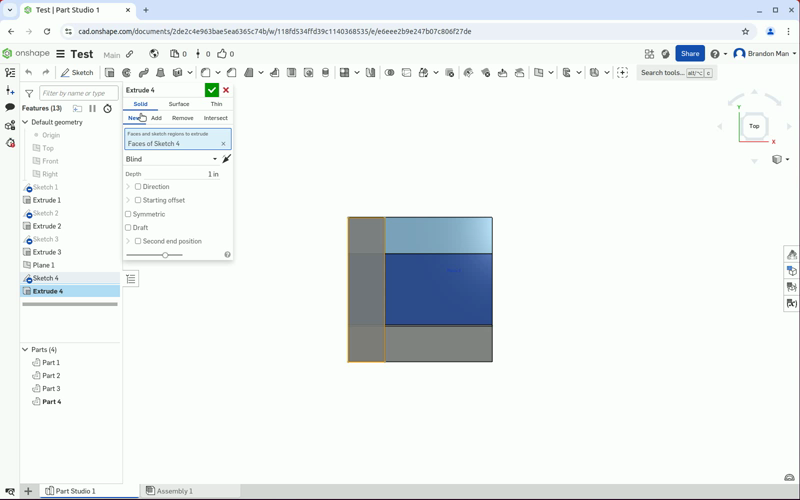
mouse_move(137, 120)
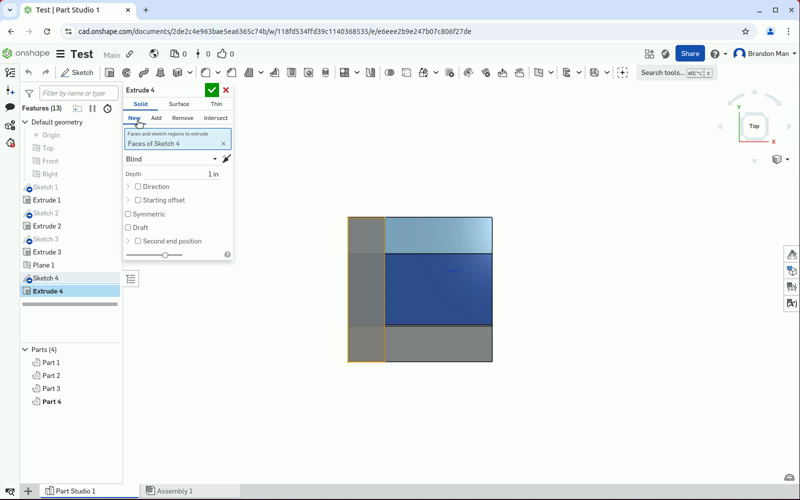
click(137, 120)
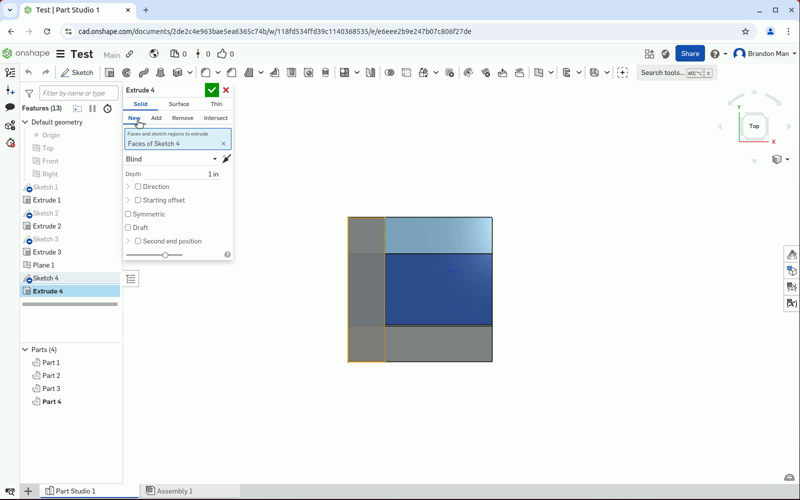
key(tab, 4)
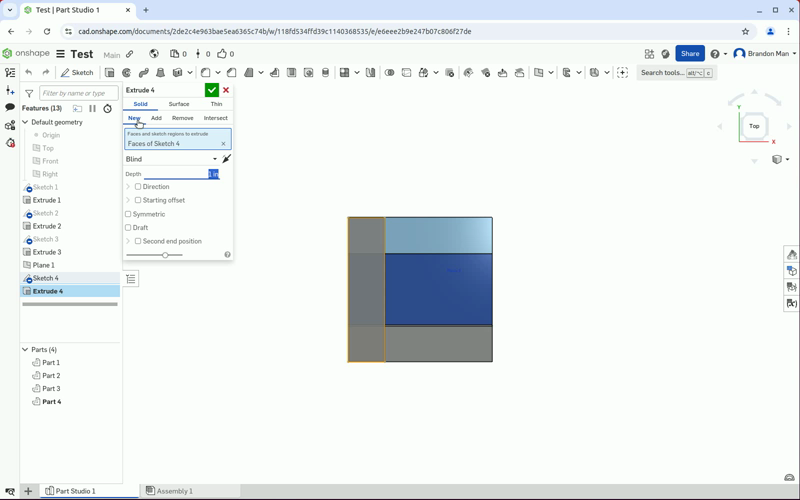
text(14.683)
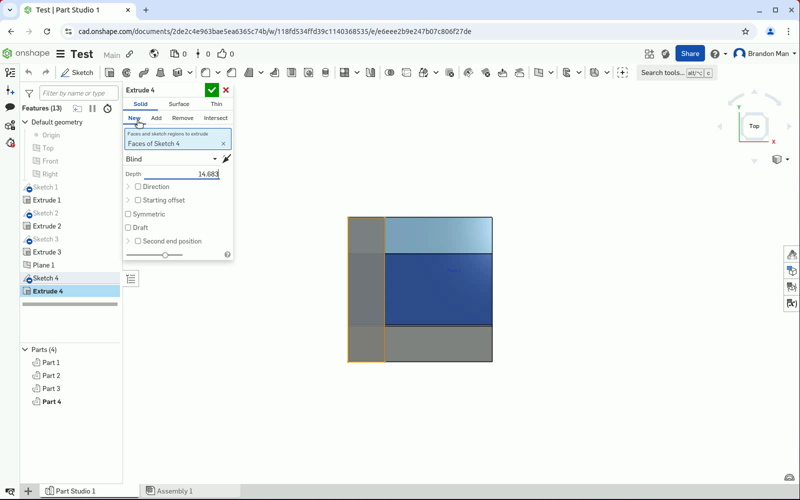
key(enter)
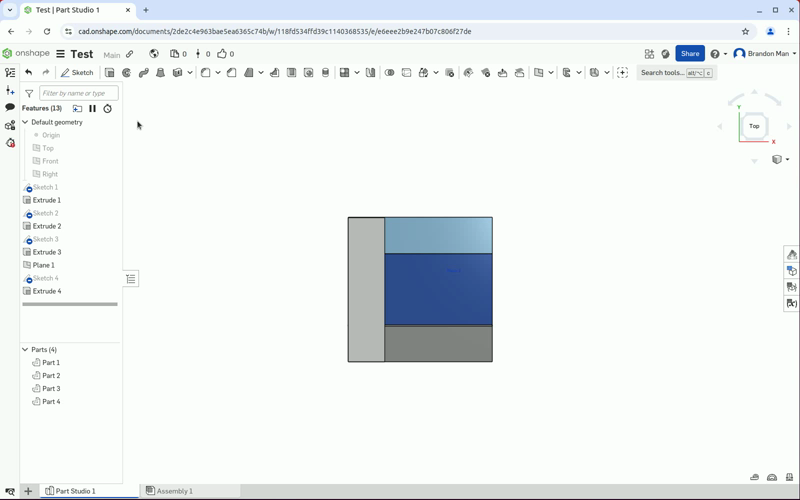
key(shift+h)
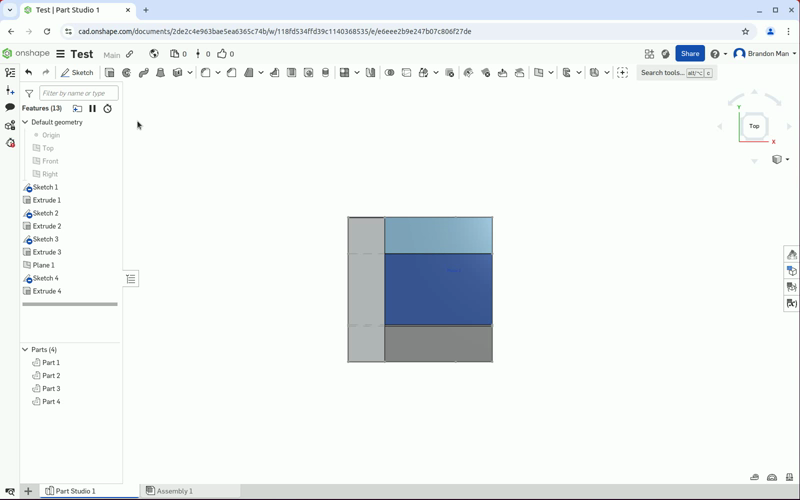
key(shift+h)
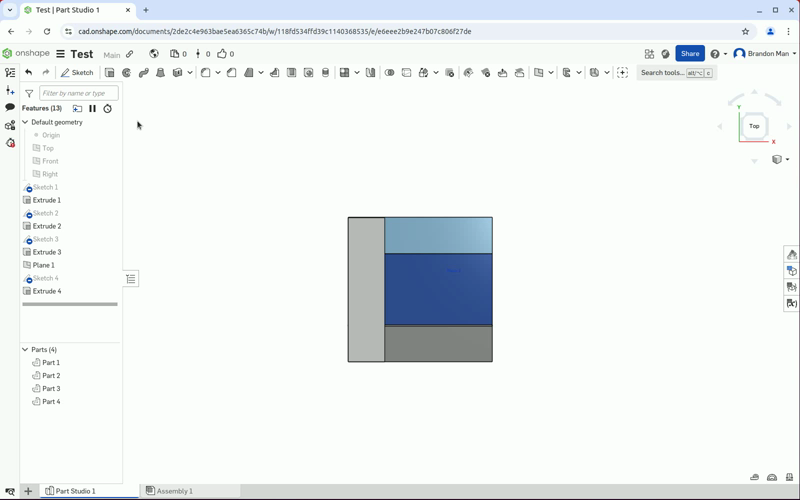
mouse_move(73, 189)
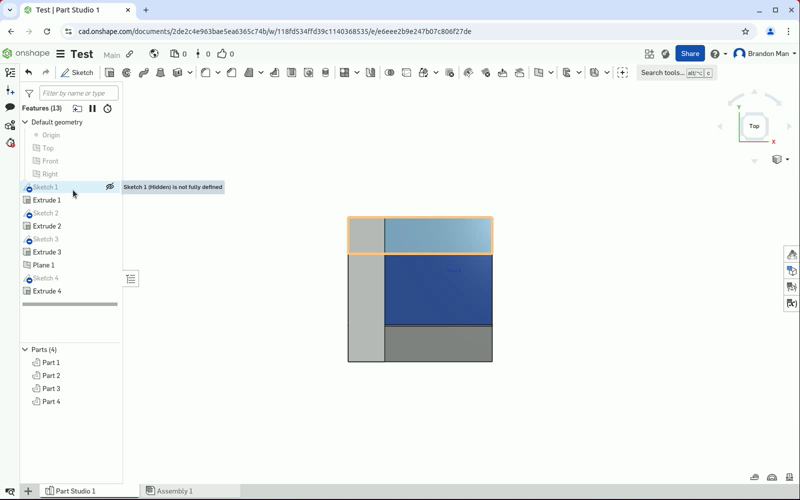
click(73, 189)
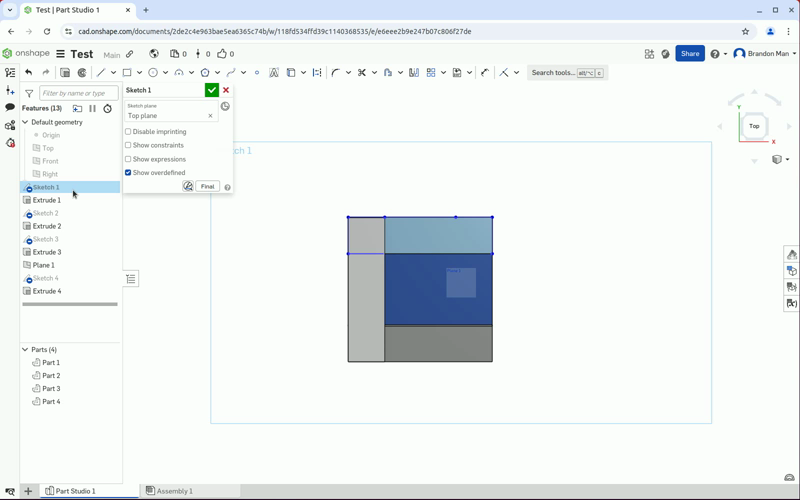
mouse_move(229, 92)
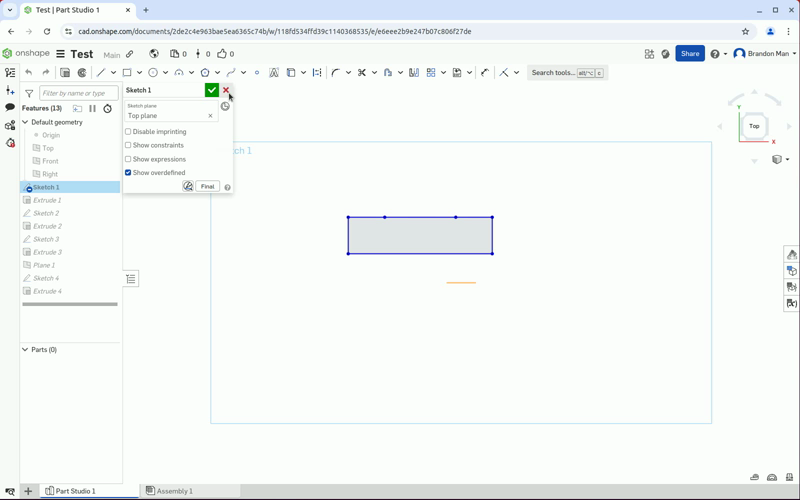
click(229, 92)
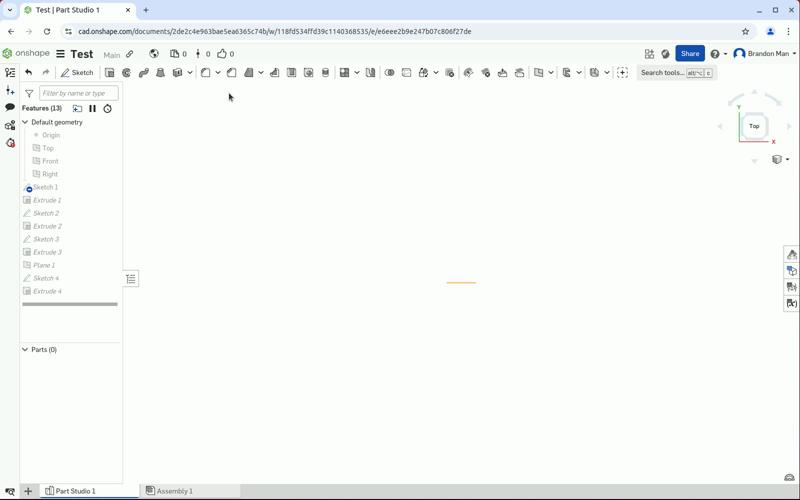
key(shift+s)
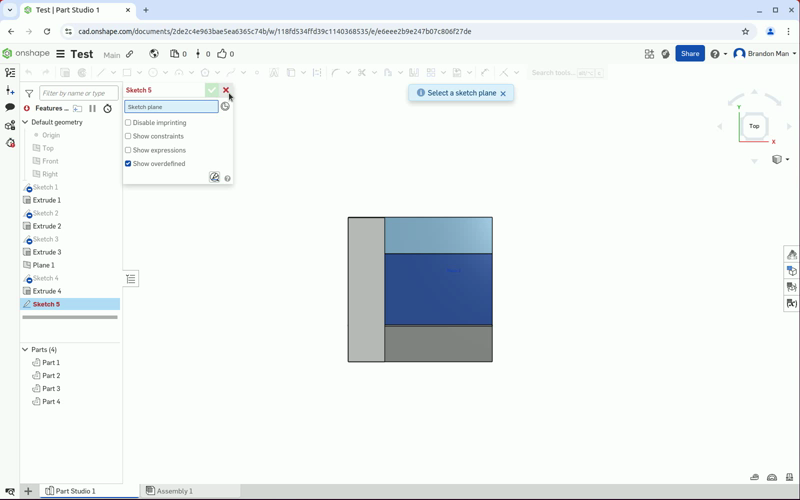
mouse_move(73, 267)
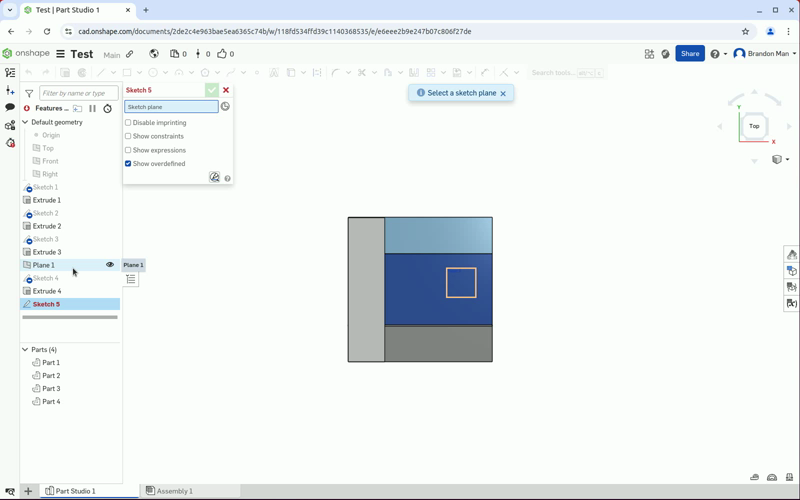
click(73, 267)
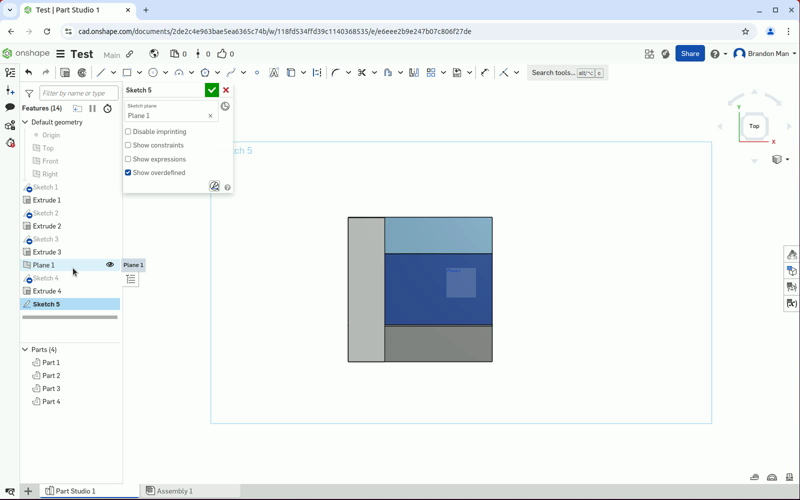
mouse_move(73, 352)
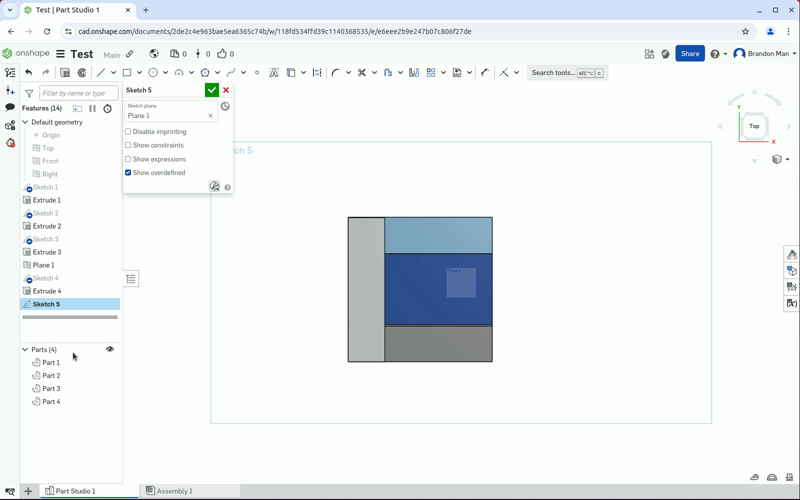
key(y)
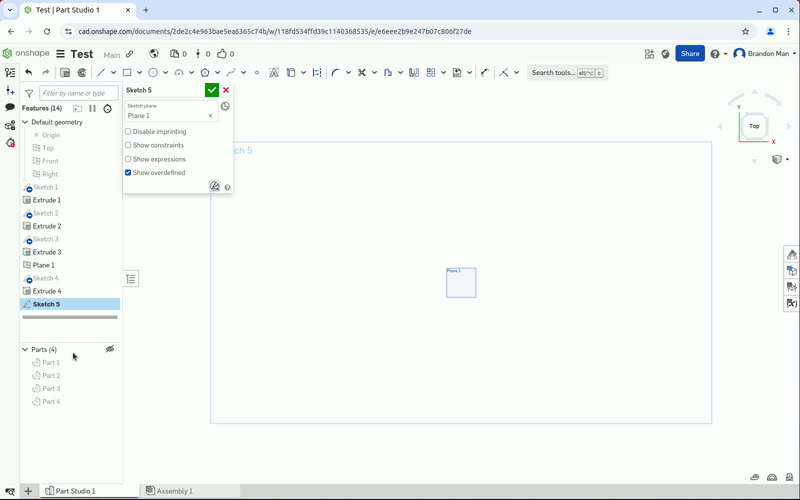
key(l)
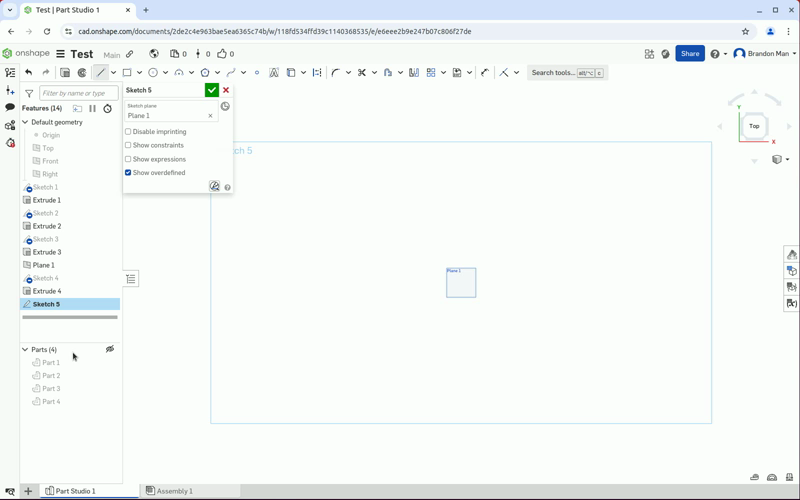
key_down(shift)
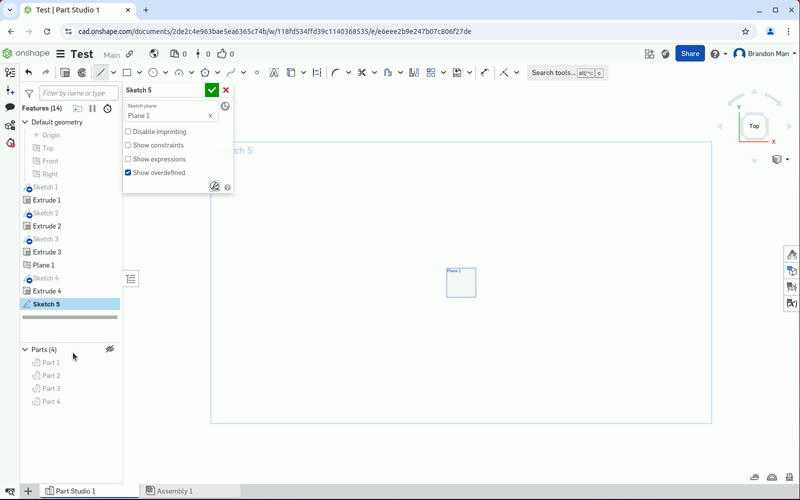
mouse_move(456, 361)
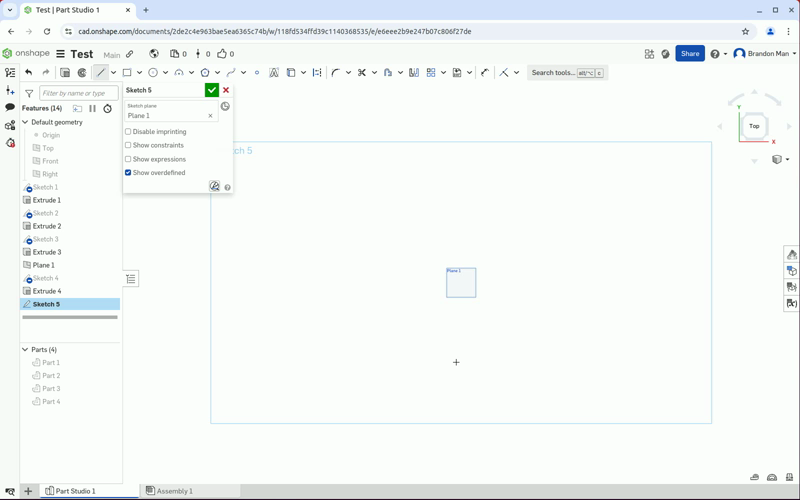
click(456, 361)
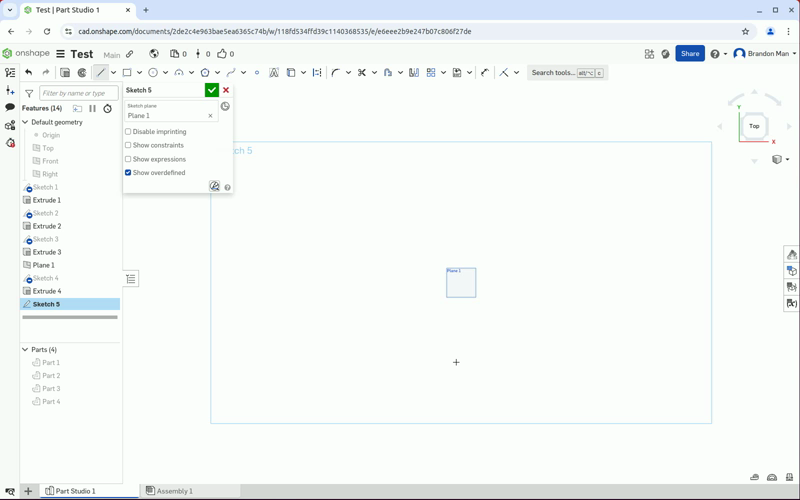
key_up(shift)
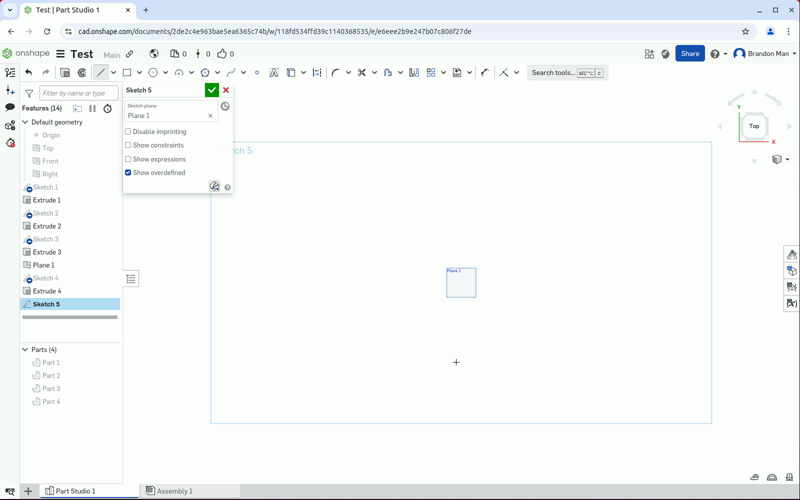
key_down(shift)
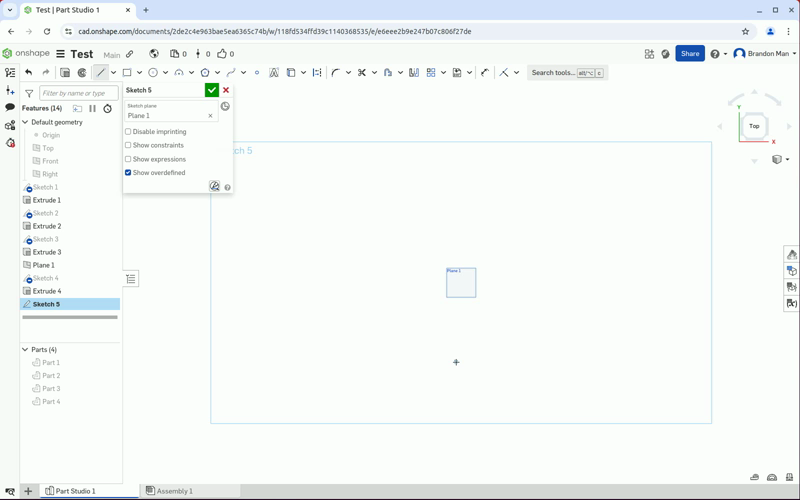
mouse_move(486, 361)
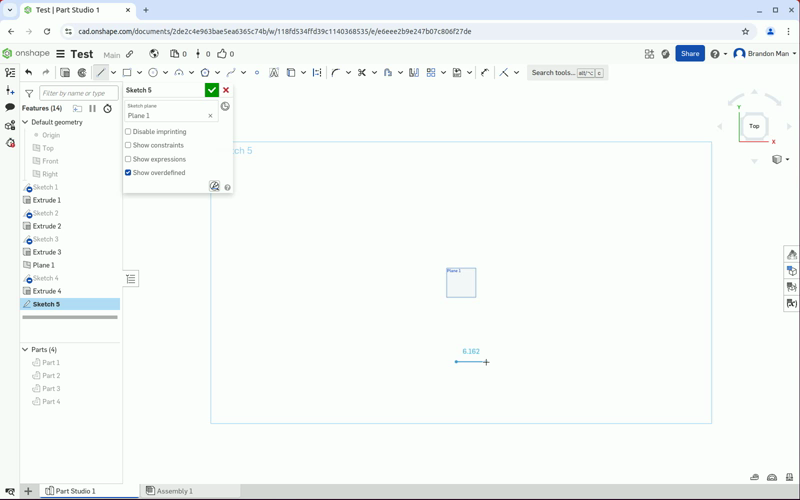
mouse_move(492, 361)
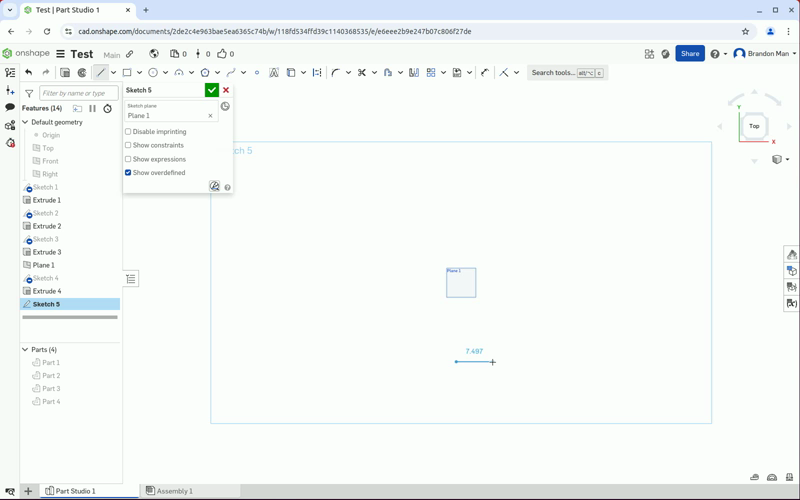
click(492, 361)
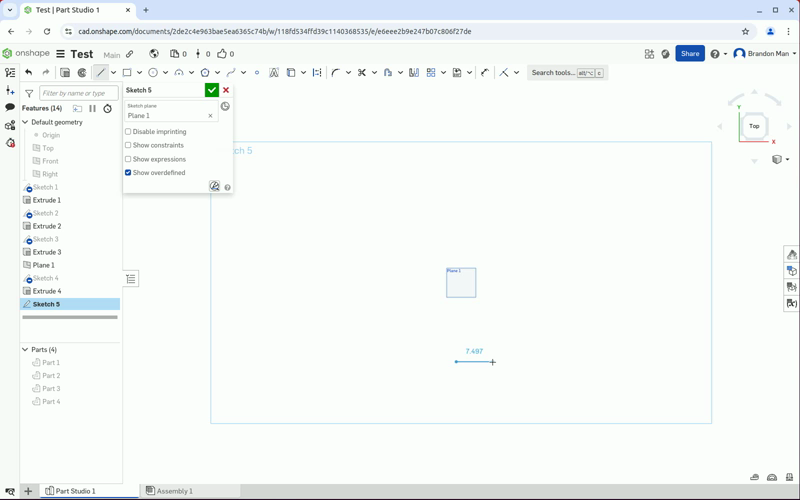
key_up(shift)
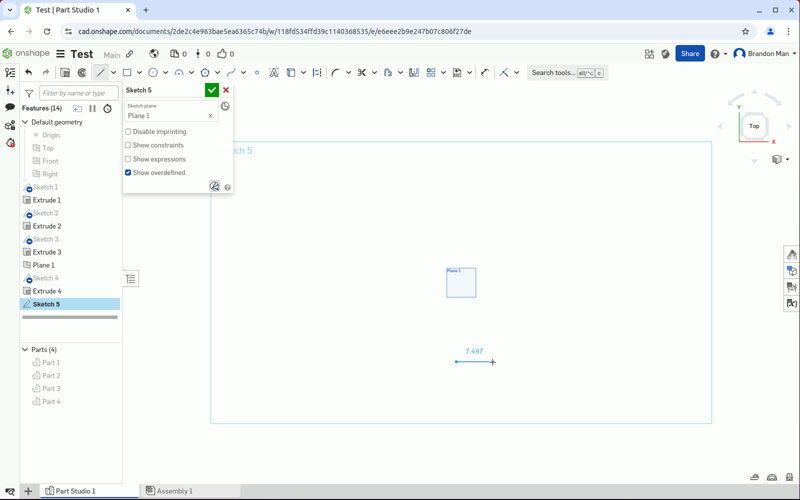
key_down(shift)
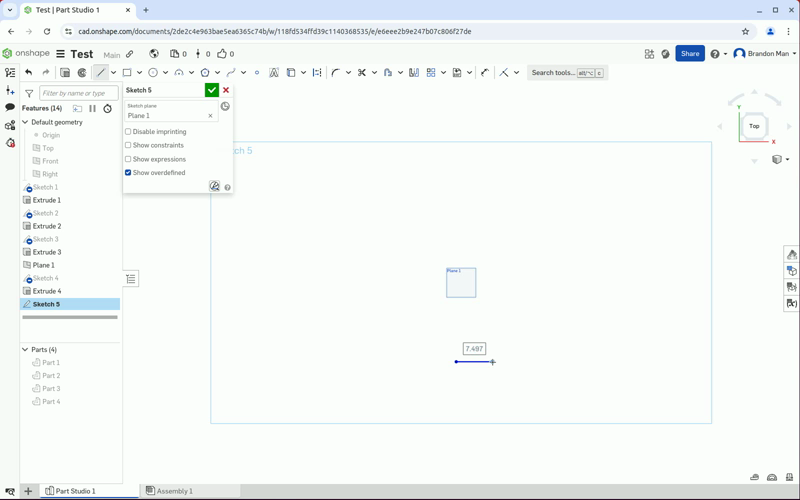
mouse_move(492, 217)
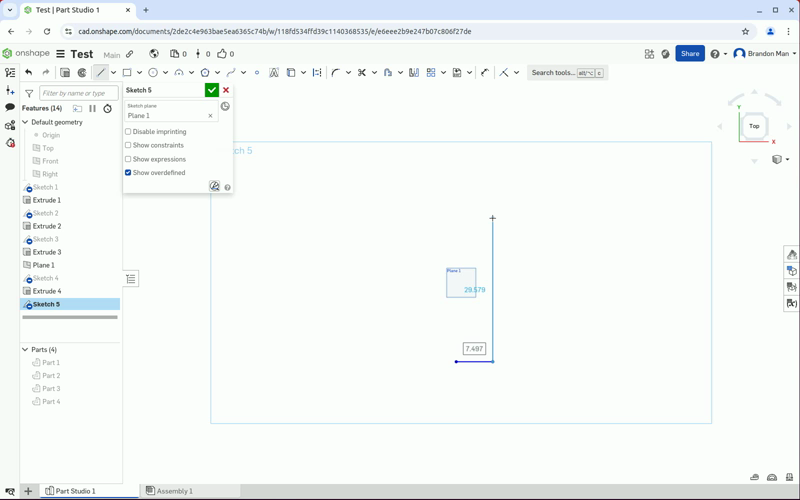
click(492, 217)
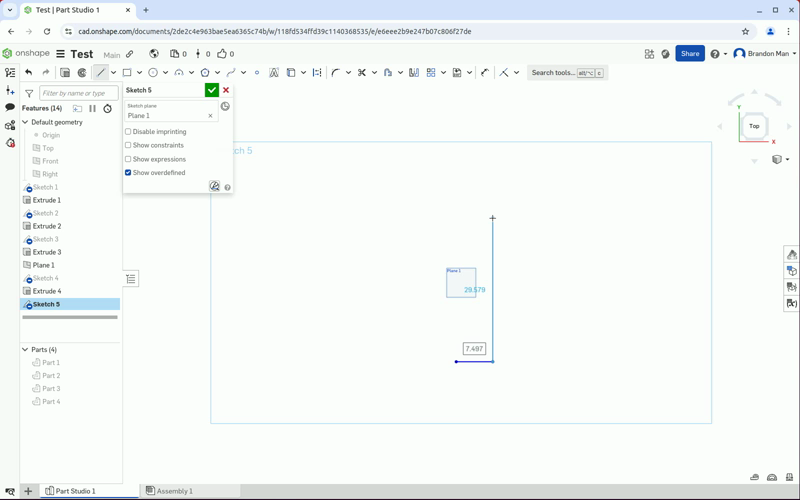
key_up(shift)
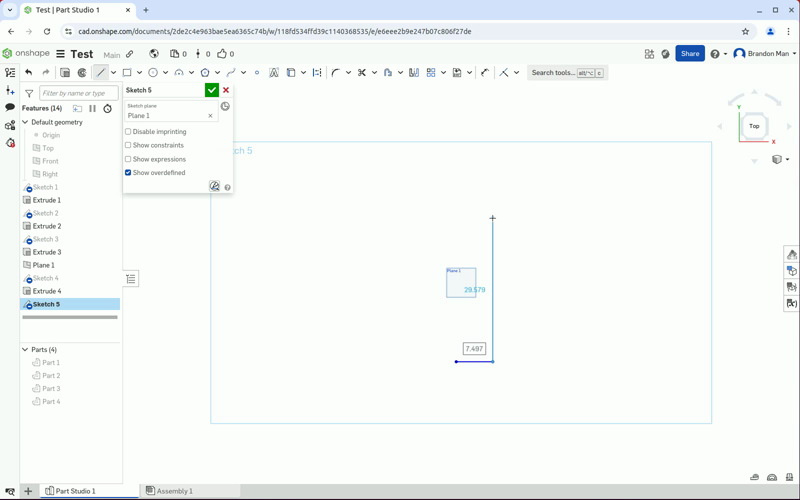
key_down(shift)
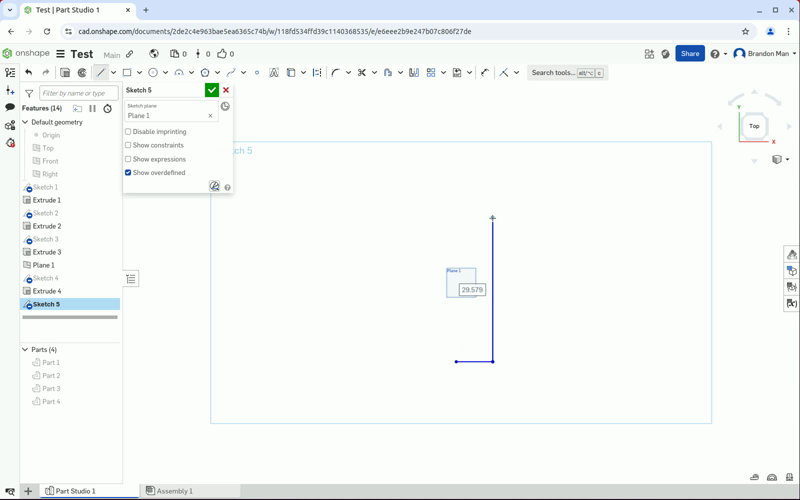
mouse_move(522, 217)
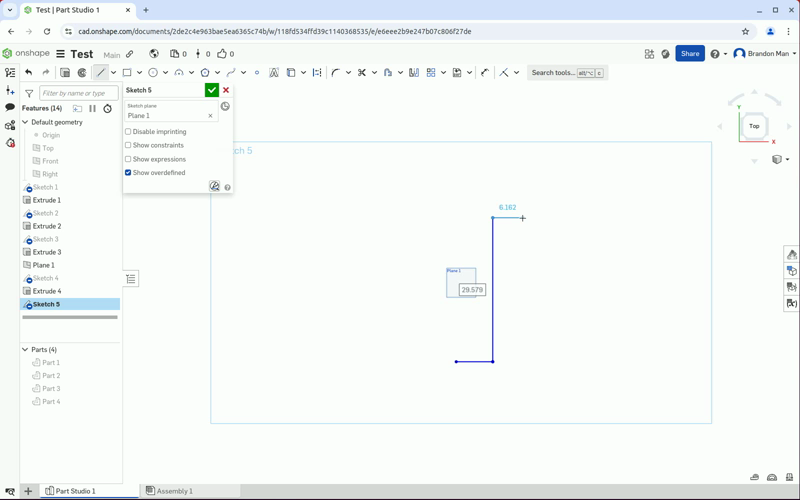
mouse_move(456, 217)
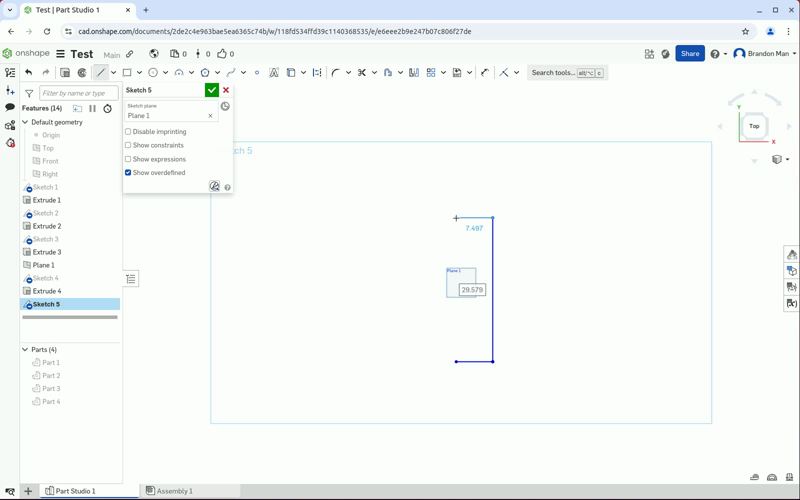
click(456, 217)
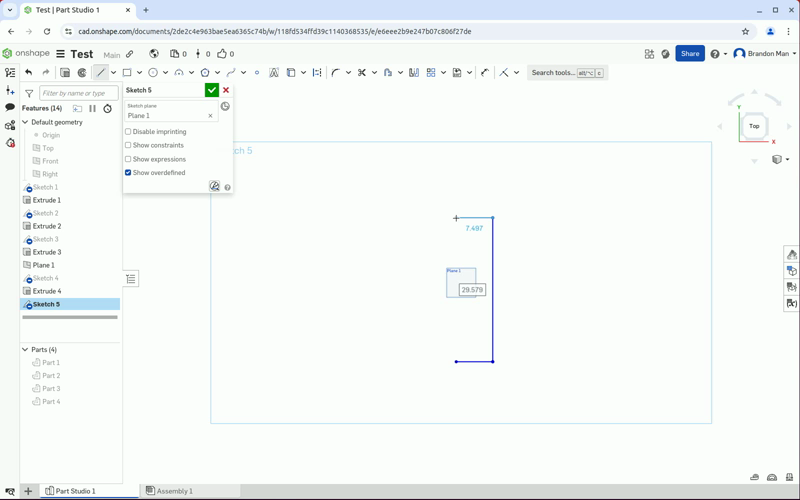
key_up(shift)
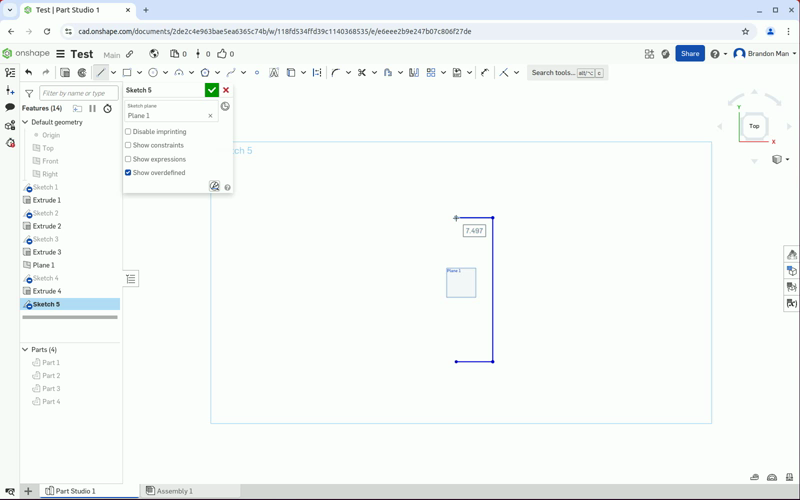
key_down(shift)
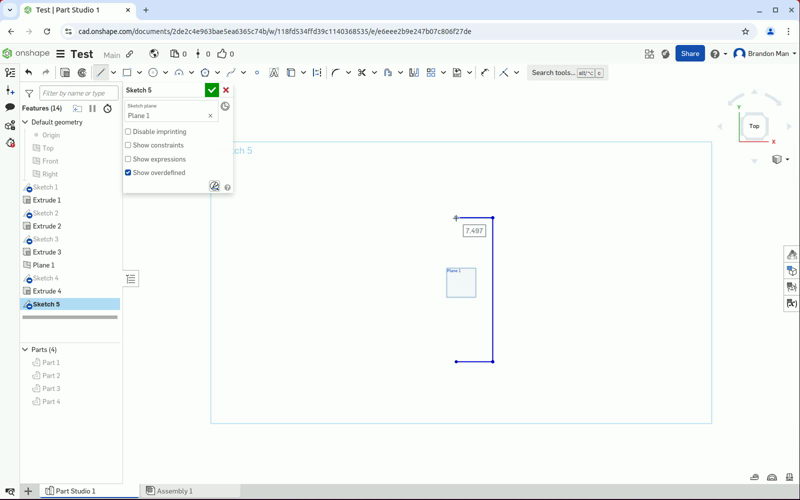
mouse_move(456, 361)
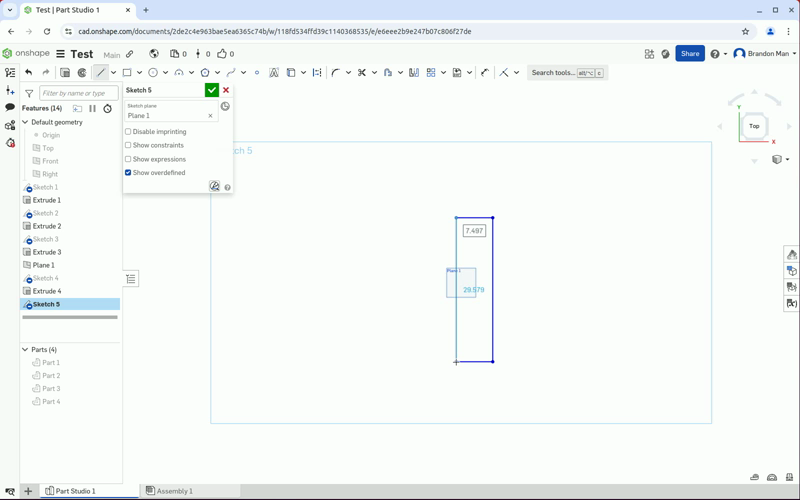
key_up(shift)
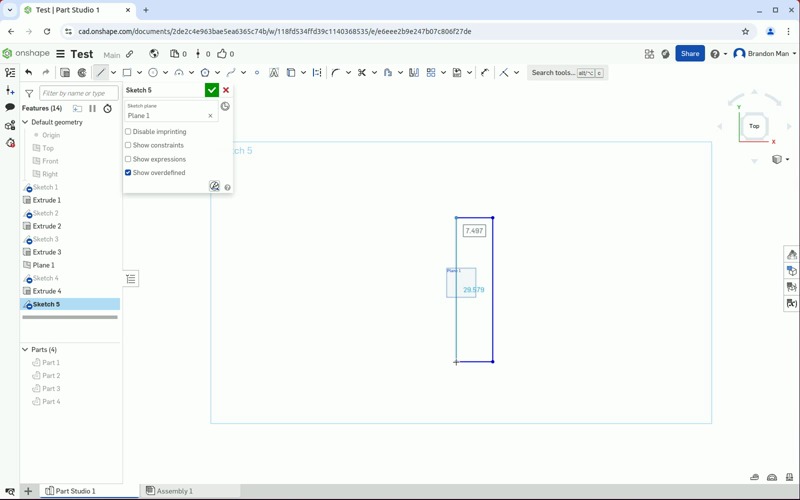
click(456, 361)
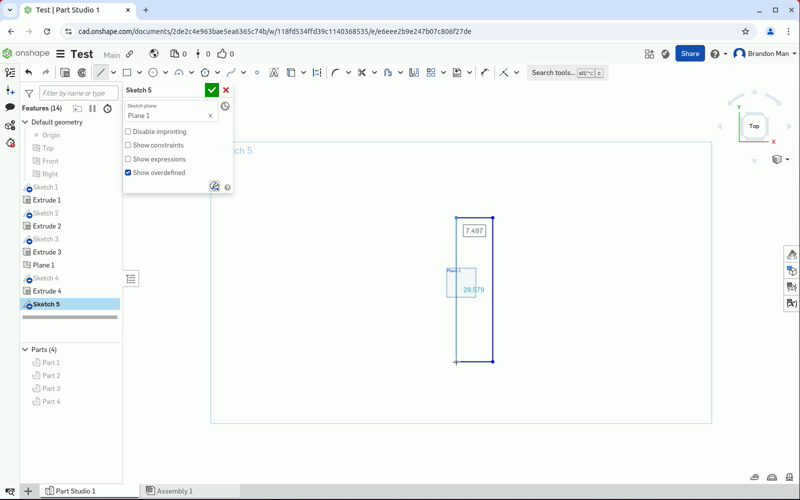
key(esc)
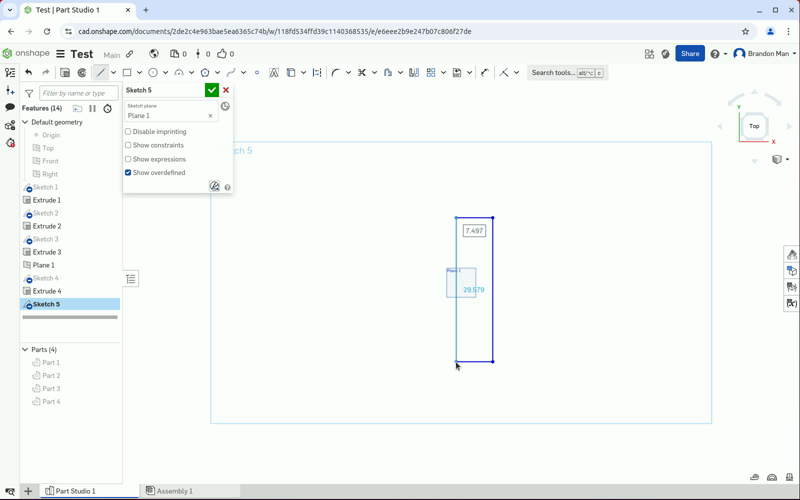
mouse_move(462, 295)
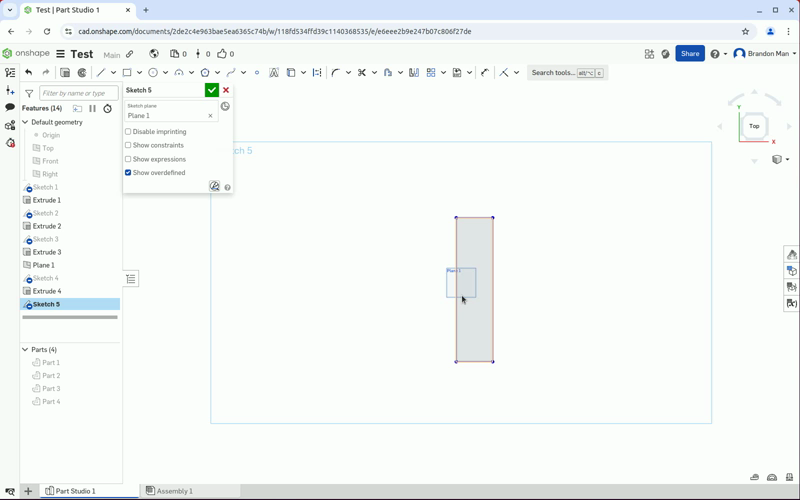
click(462, 295)
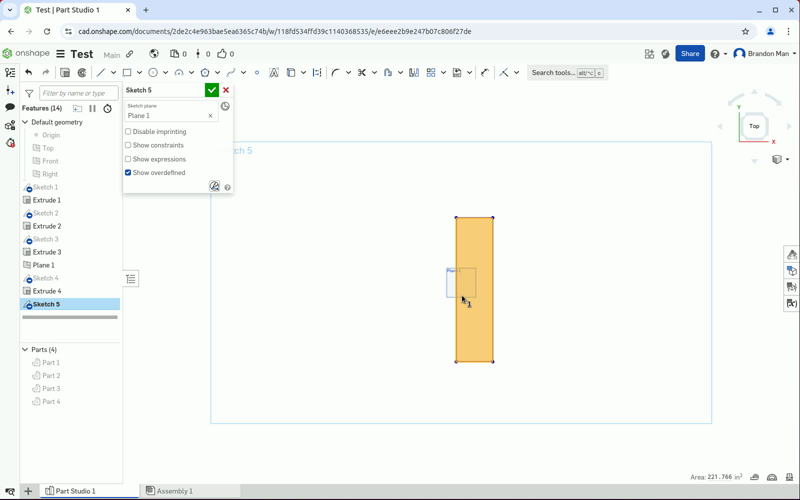
mouse_move(73, 352)
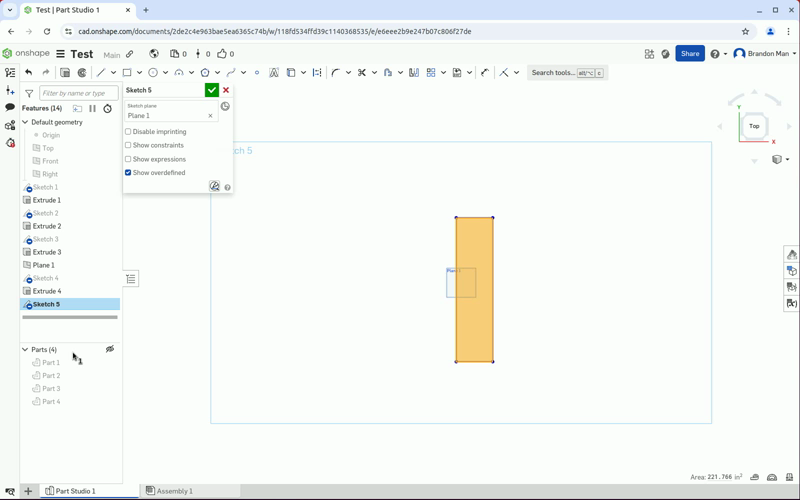
key(shift+y)
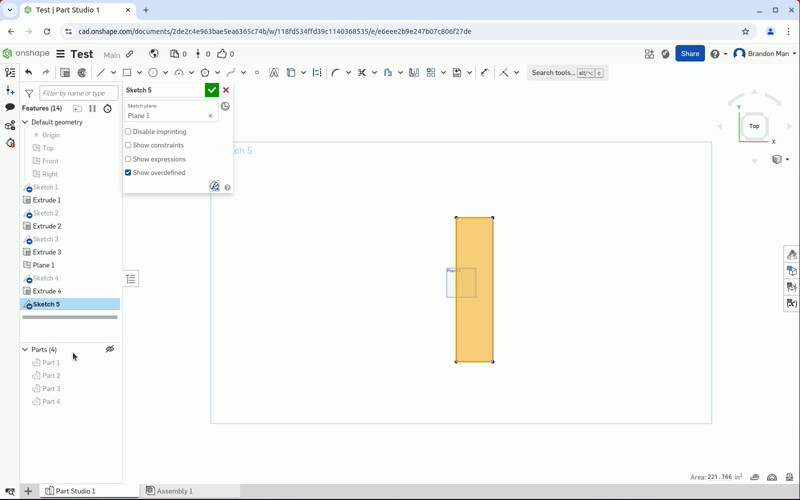
key(shift+e)
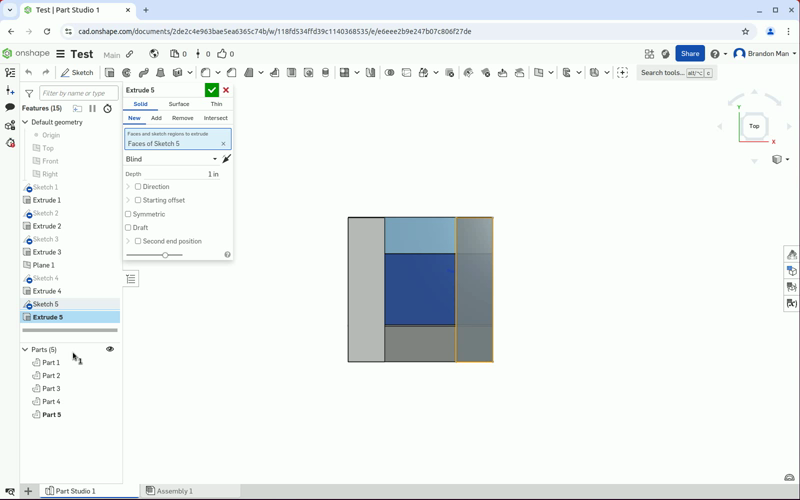
mouse_move(143, 106)
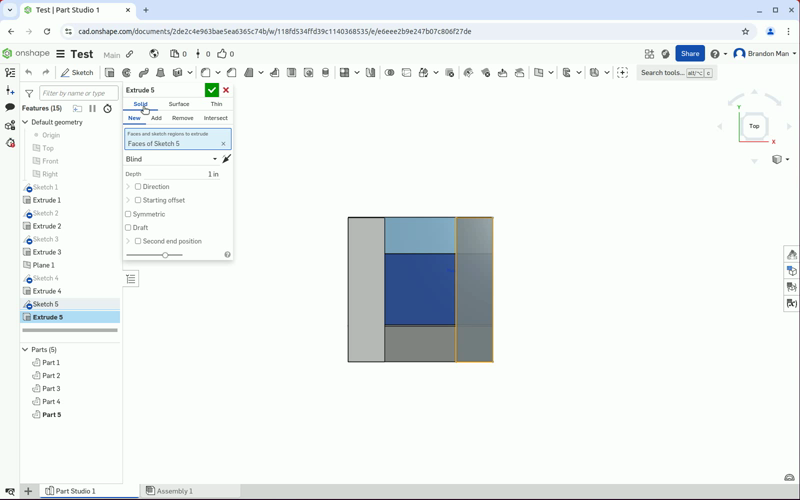
click(143, 106)
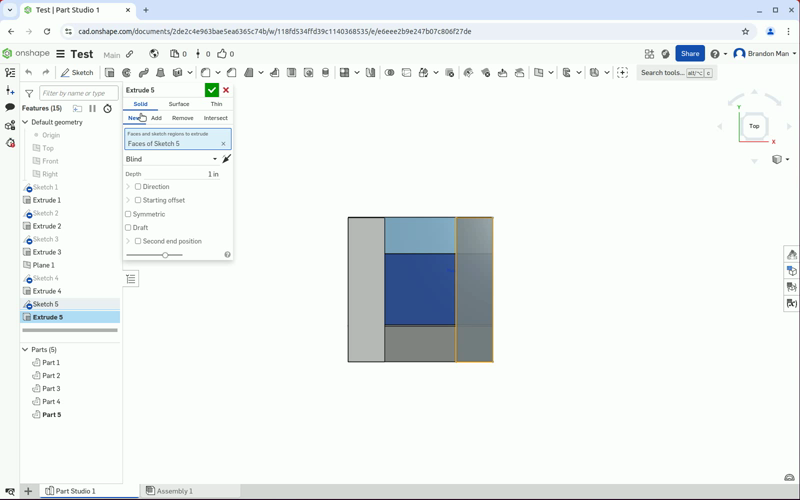
mouse_move(137, 120)
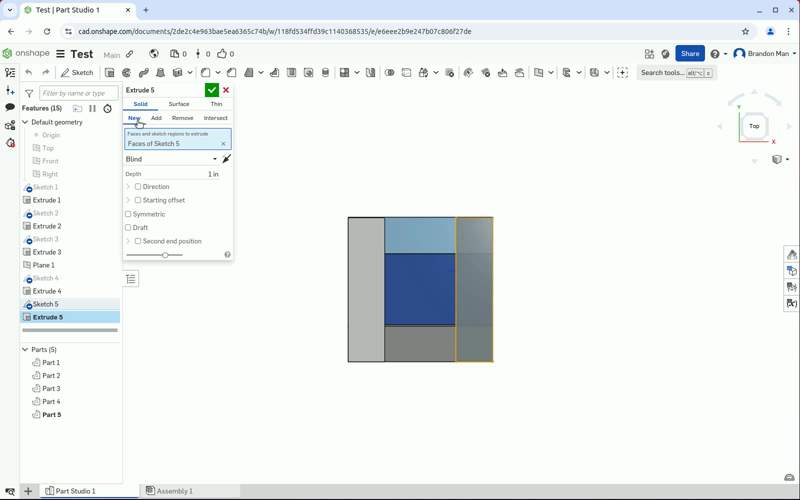
click(137, 120)
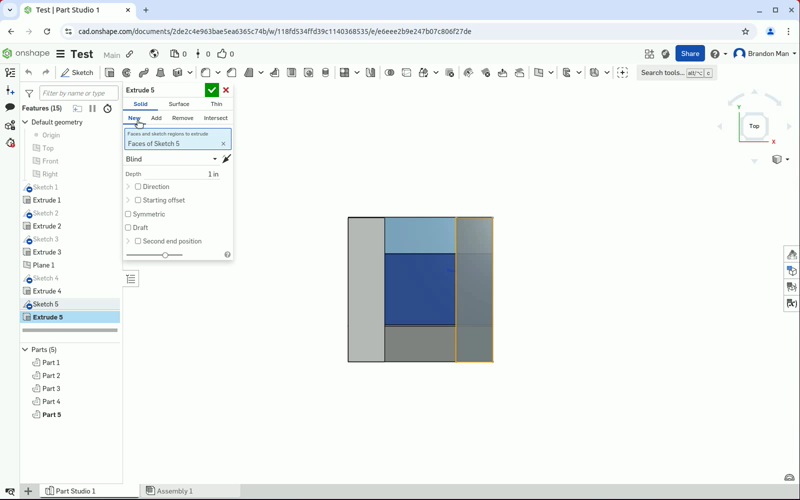
key(tab, 4)
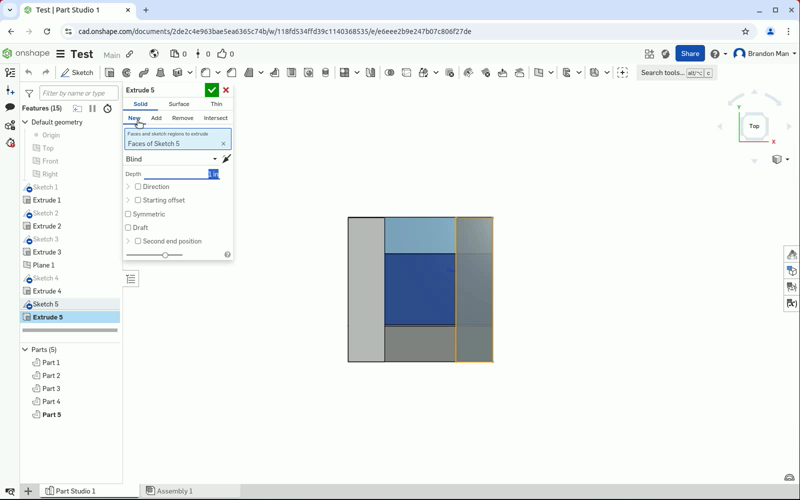
text(14.683)
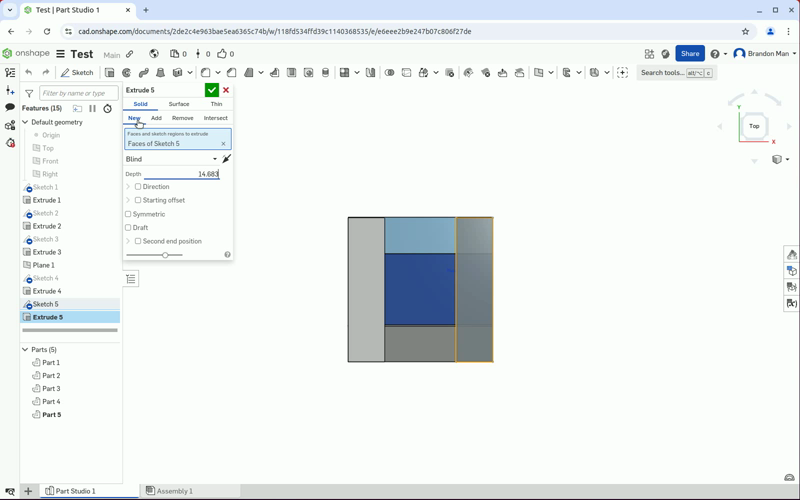
key(enter)
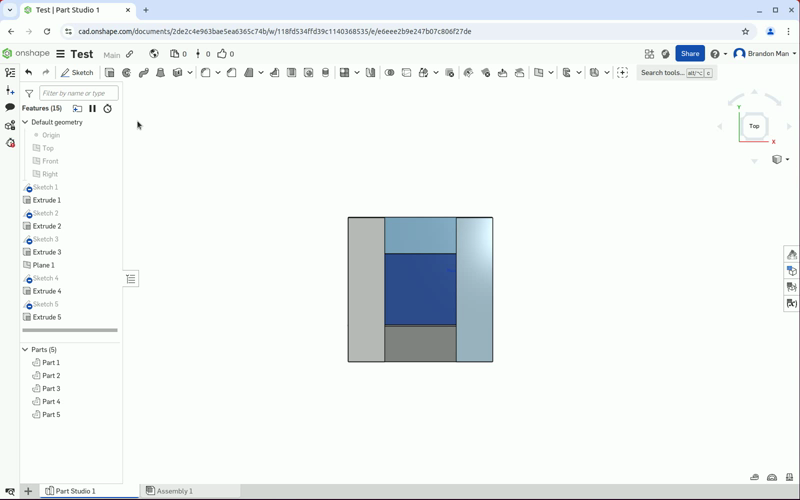
key(shift+h)
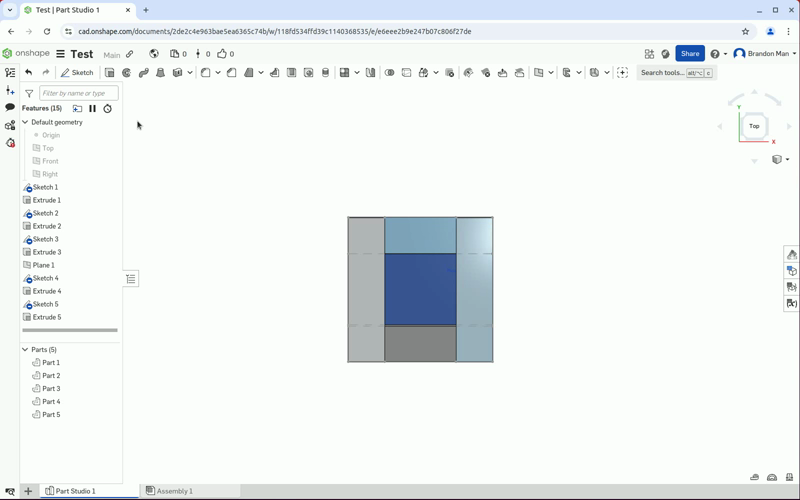
key(shift+h)
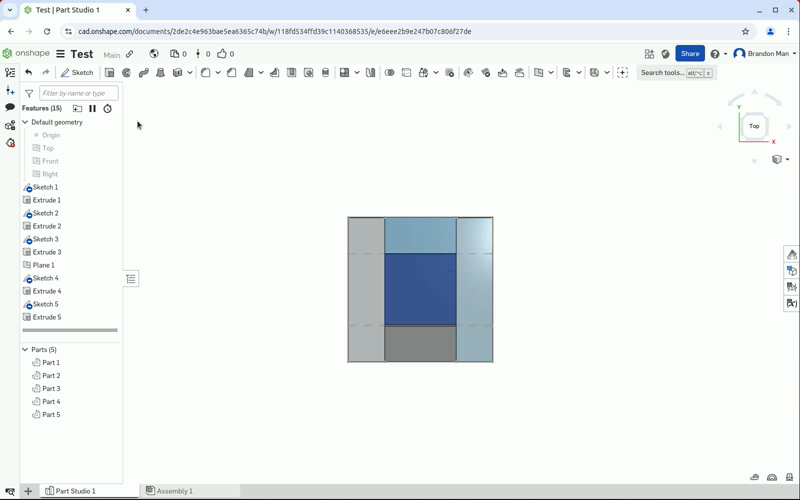
key(shift+7)
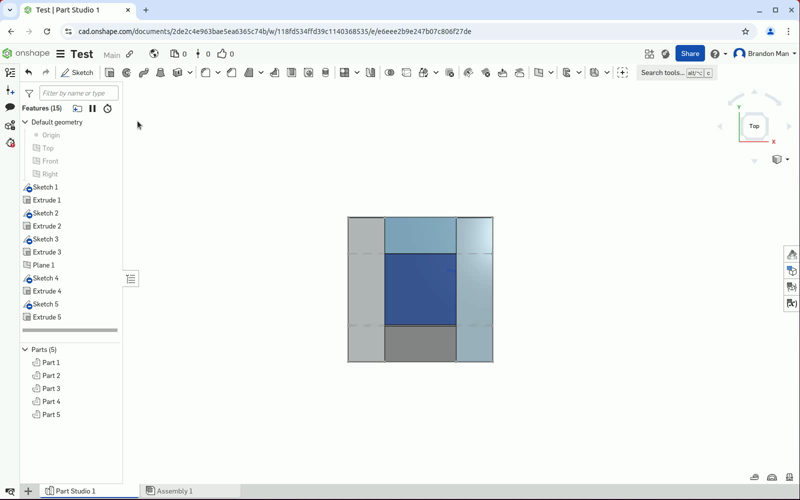
key(up, 3)
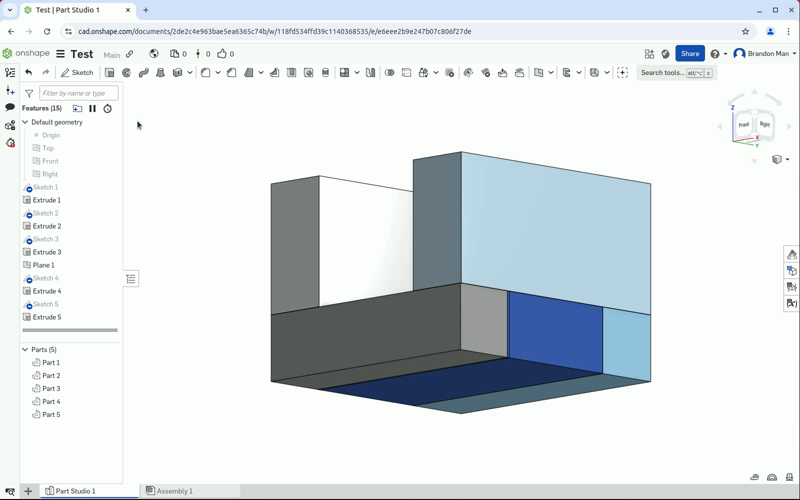
key(left, 3)
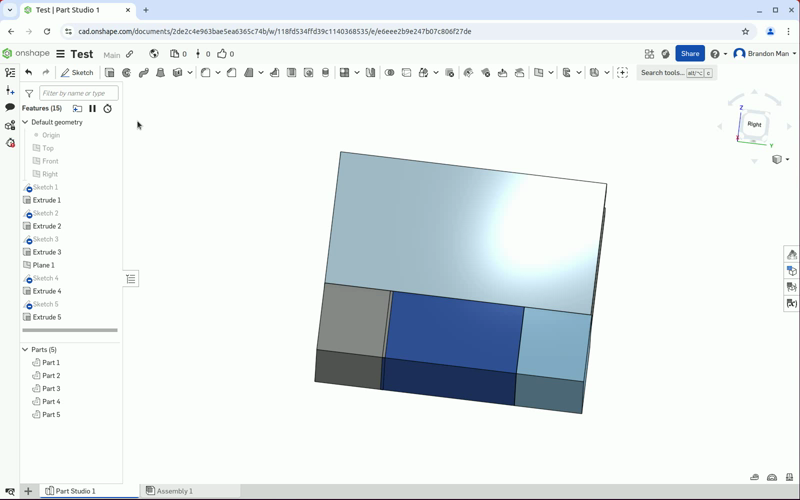
key(right, 3)
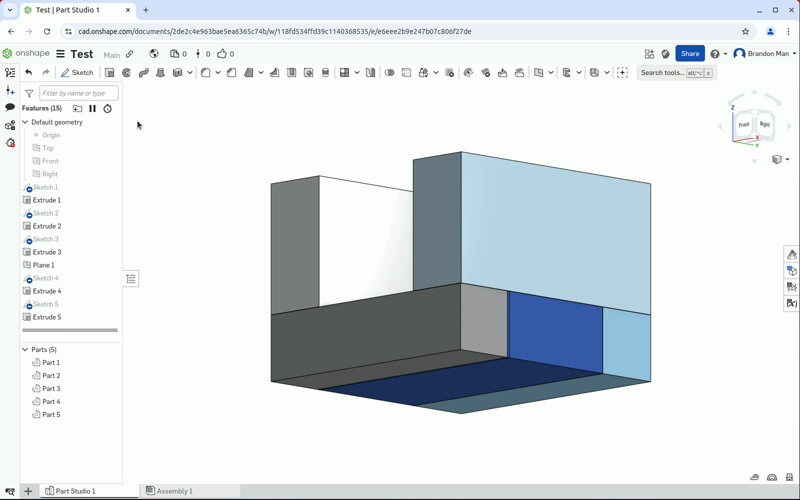
key(down, 3)
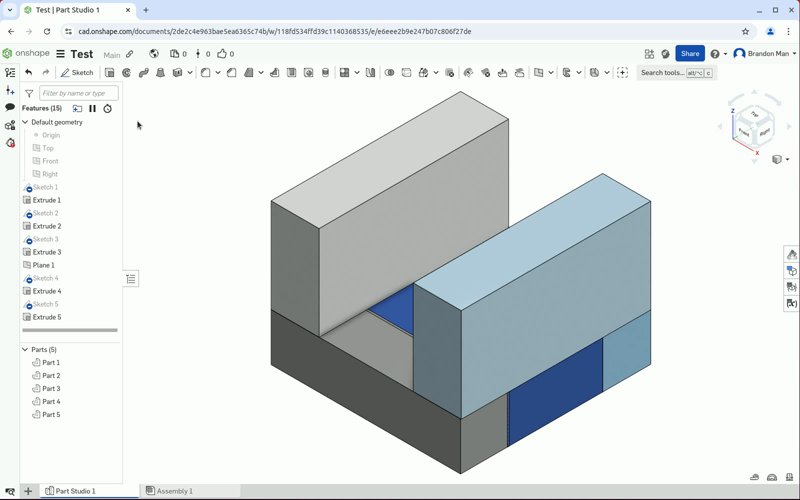
mouse_move(73, 189)
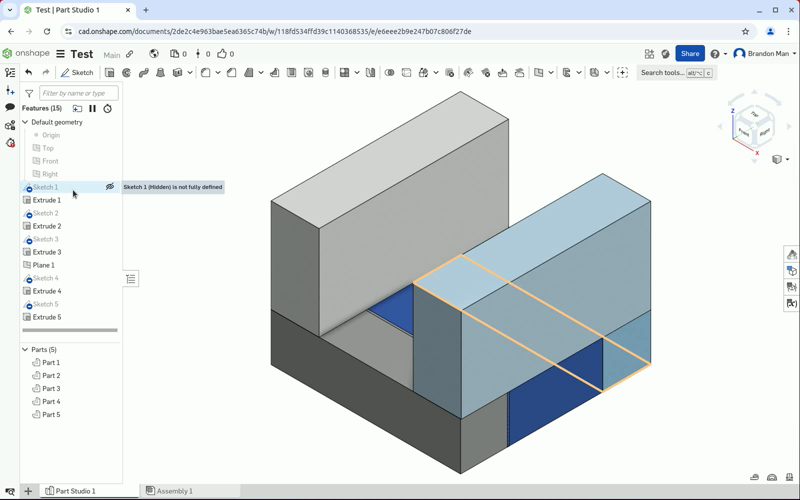
click(73, 189)